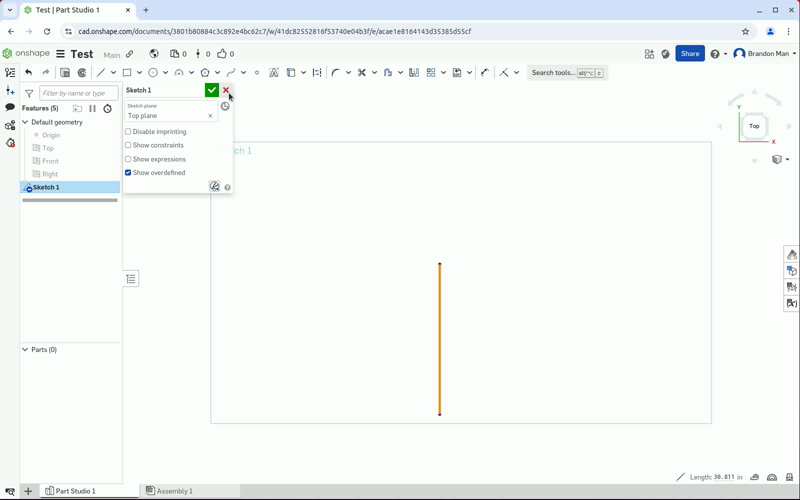
key(shift+h)
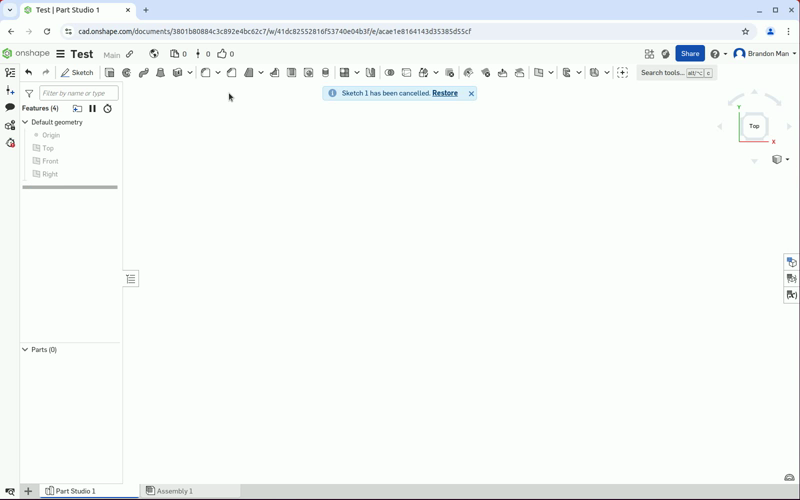
mouse_move(73, 352)
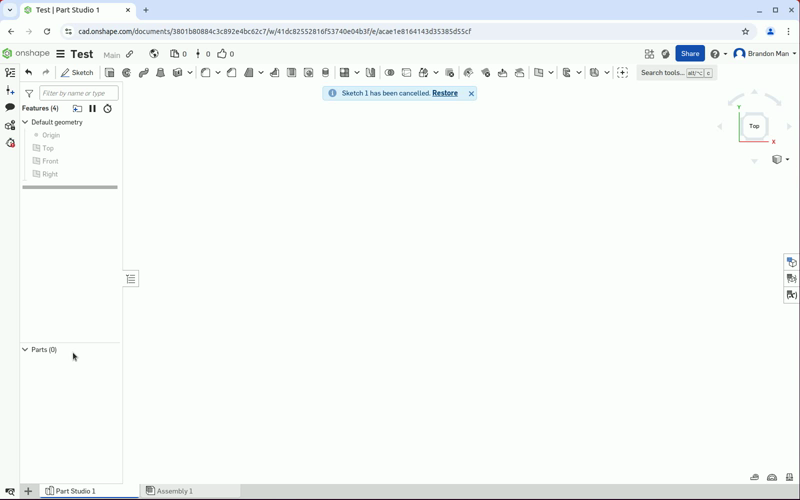
key(y)
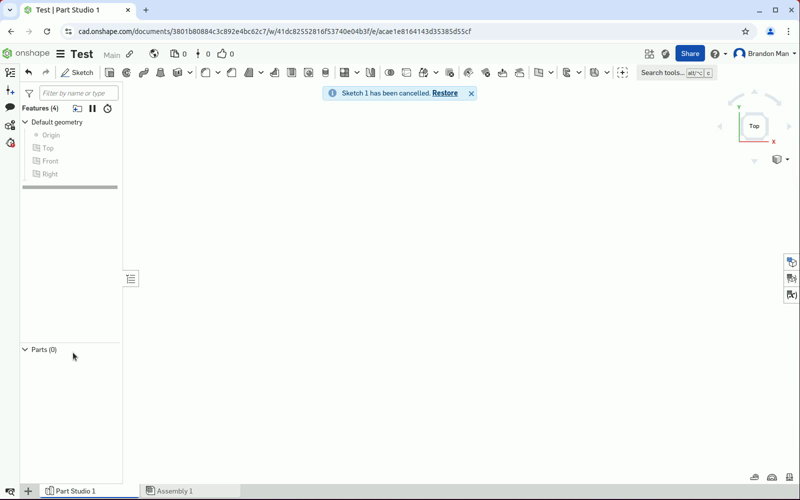
key(shift+p)
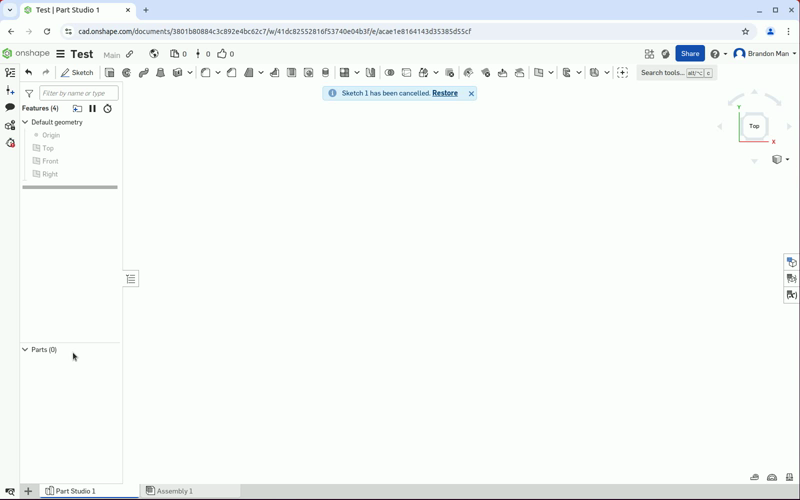
key(space)
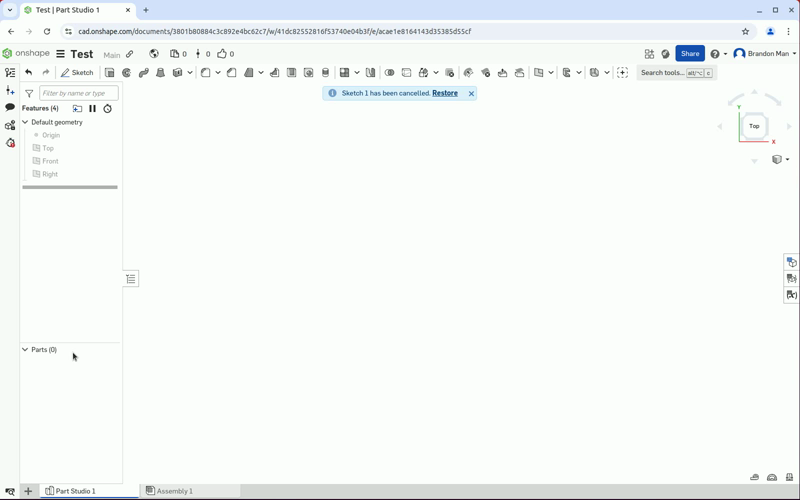
key_down(shift)
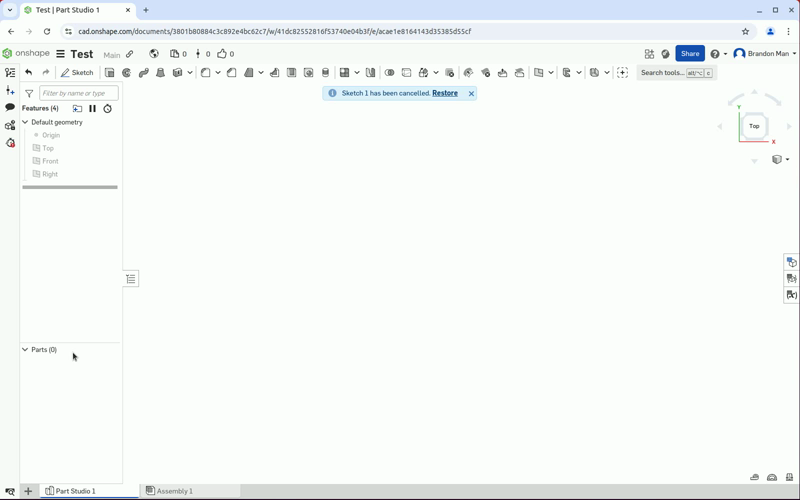
key(up)
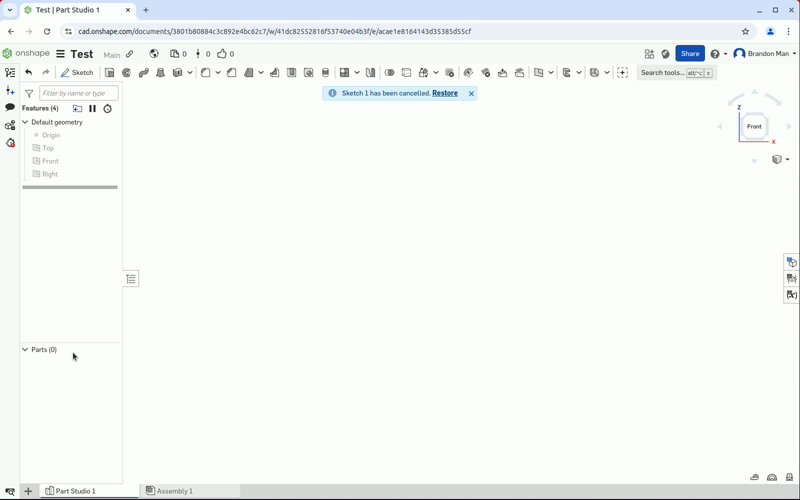
key_up(shift)
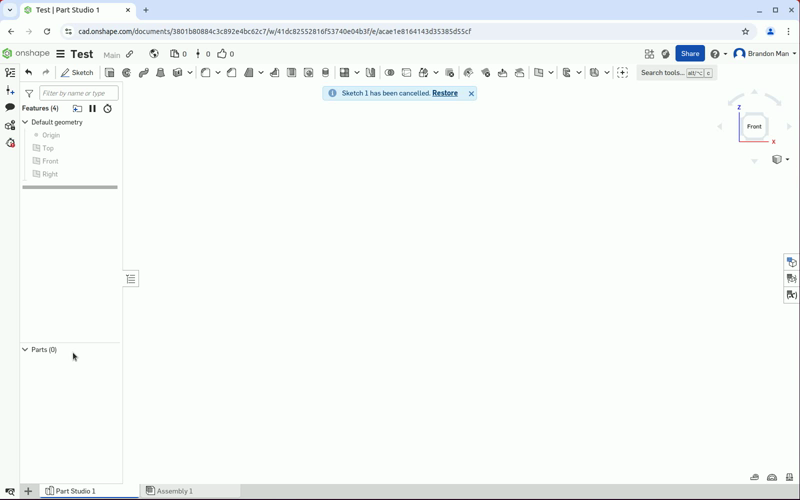
mouse_move(73, 352)
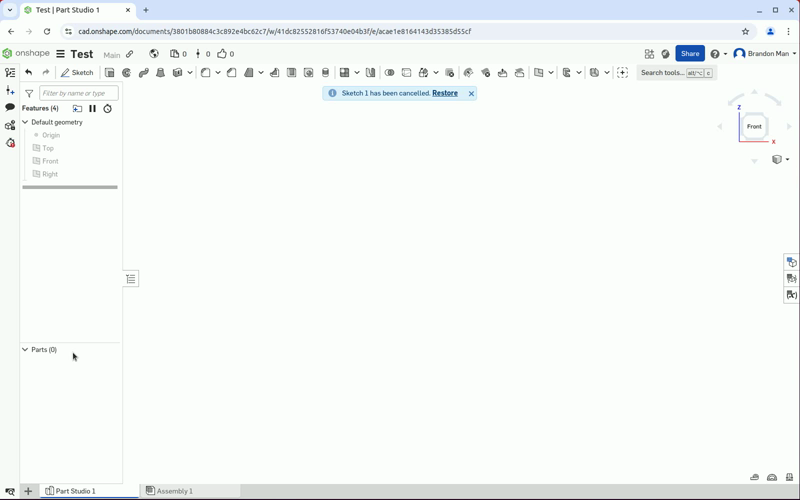
key(shift+y)
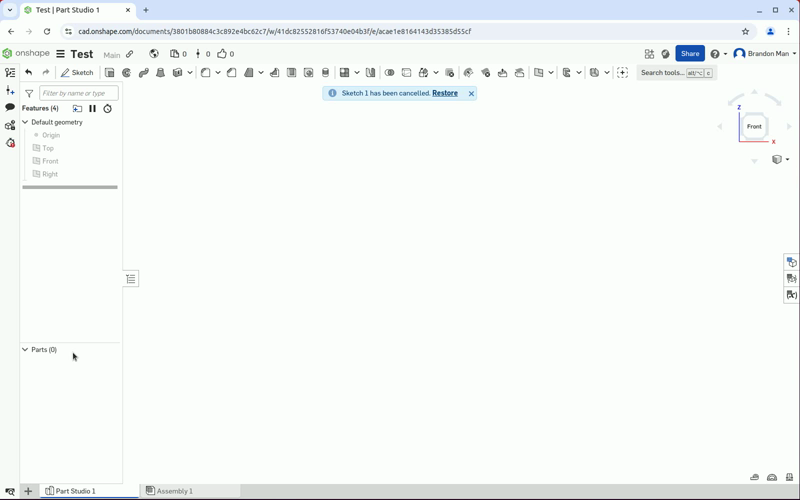
key(shift+s)
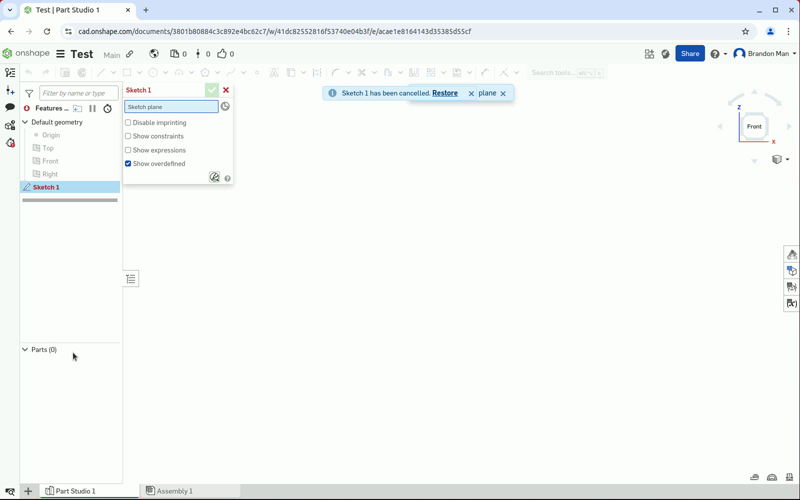
mouse_move(73, 163)
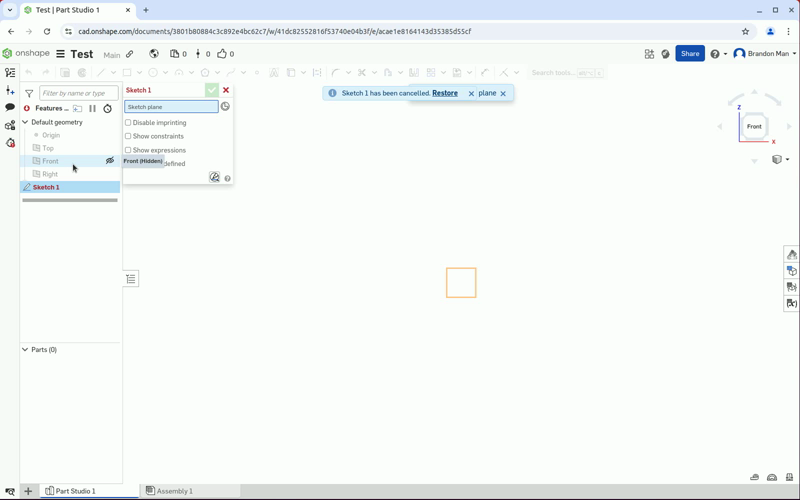
click(73, 163)
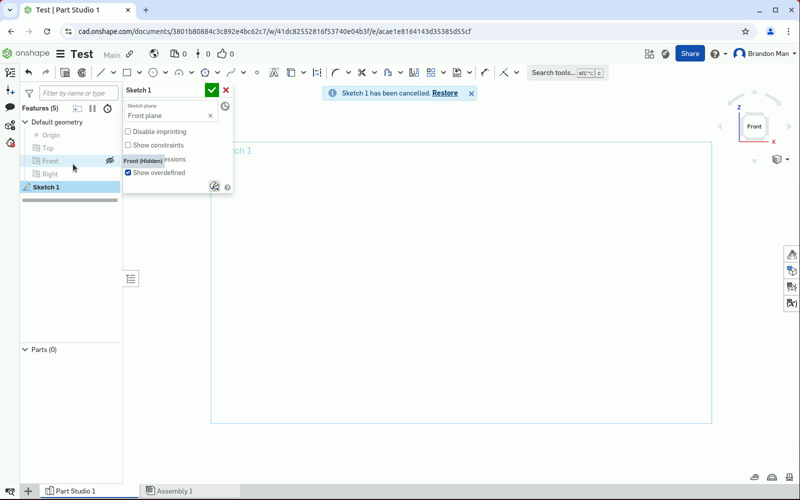
mouse_move(73, 352)
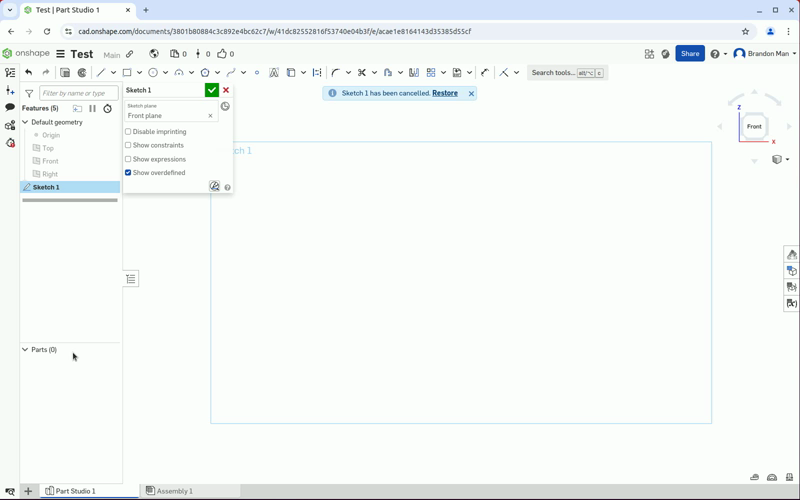
key(y)
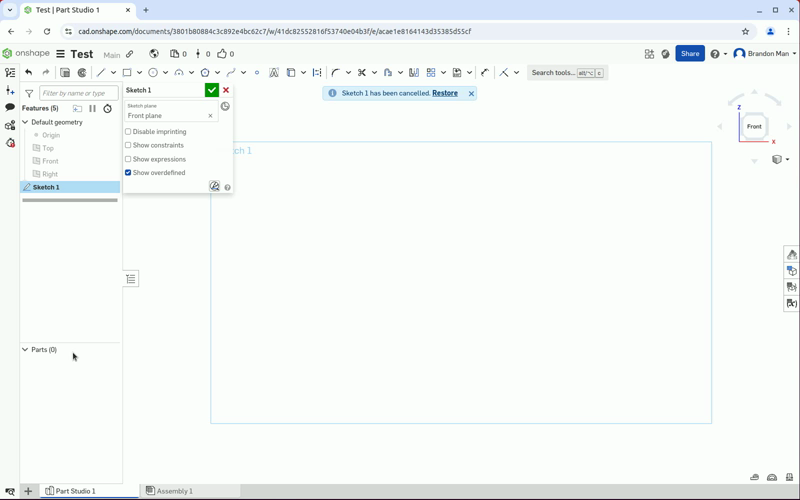
key(l)
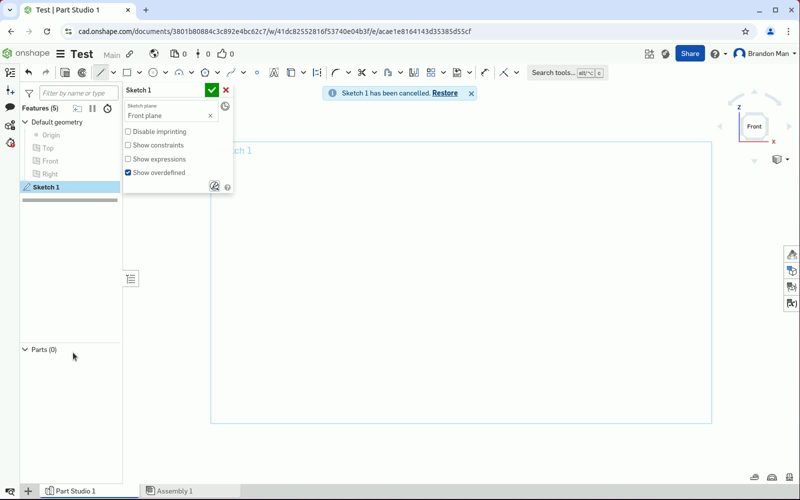
key_down(shift)
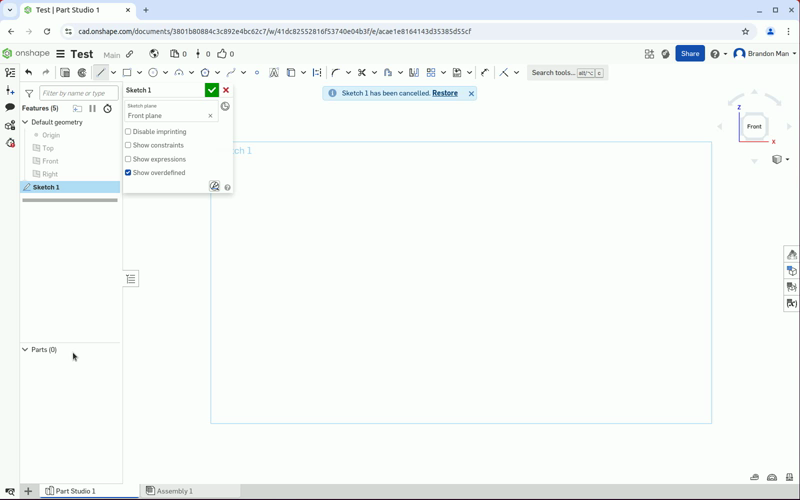
mouse_move(460, 282)
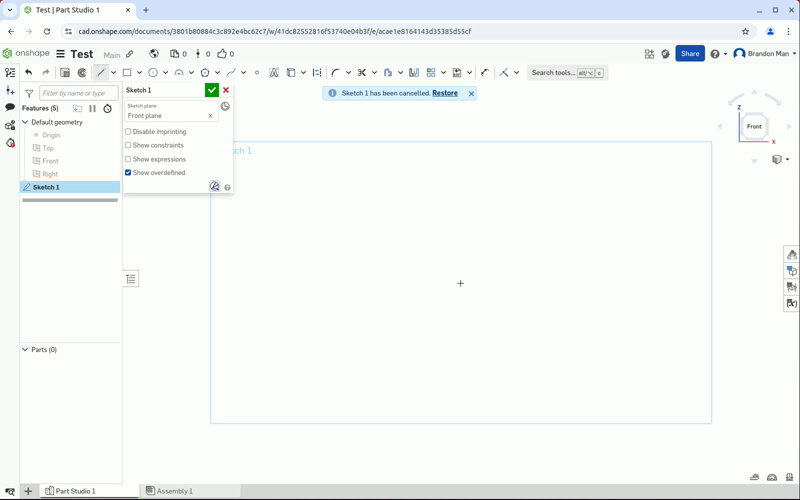
click(460, 282)
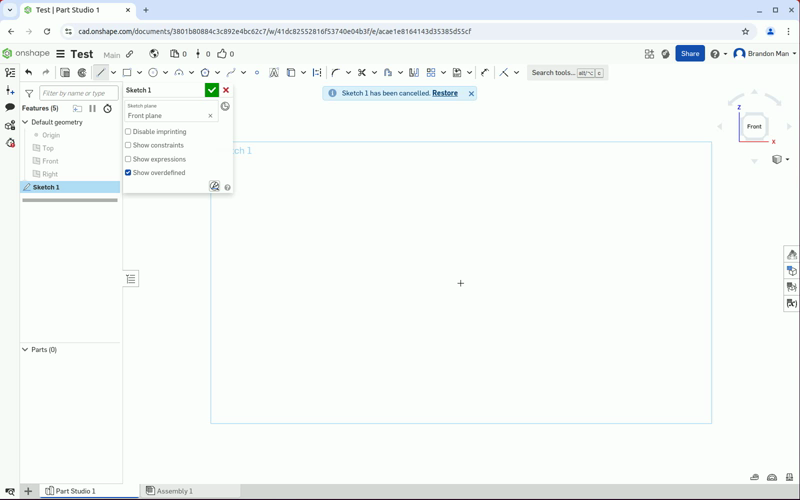
key_up(shift)
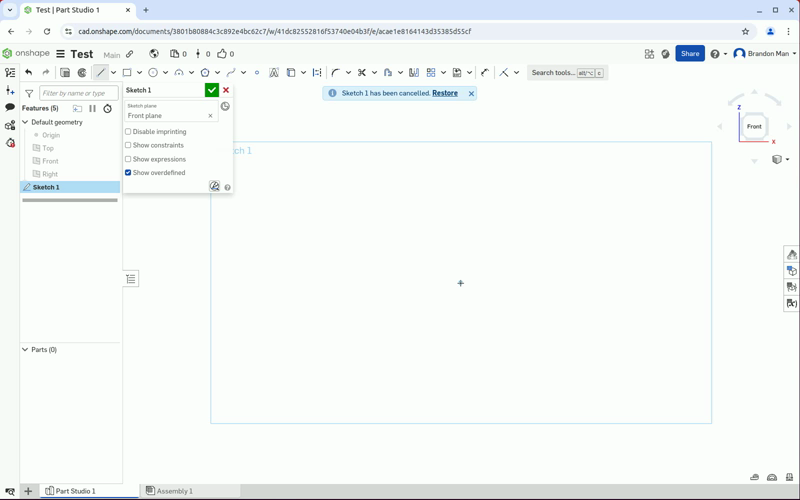
key_down(shift)
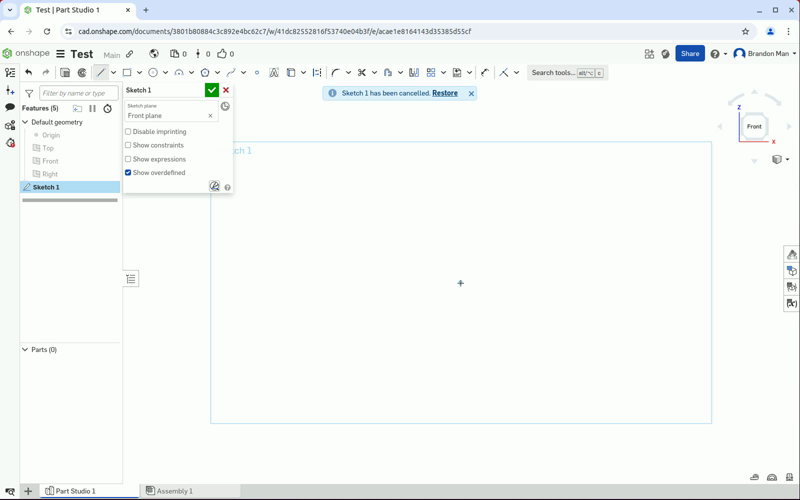
mouse_move(573, 282)
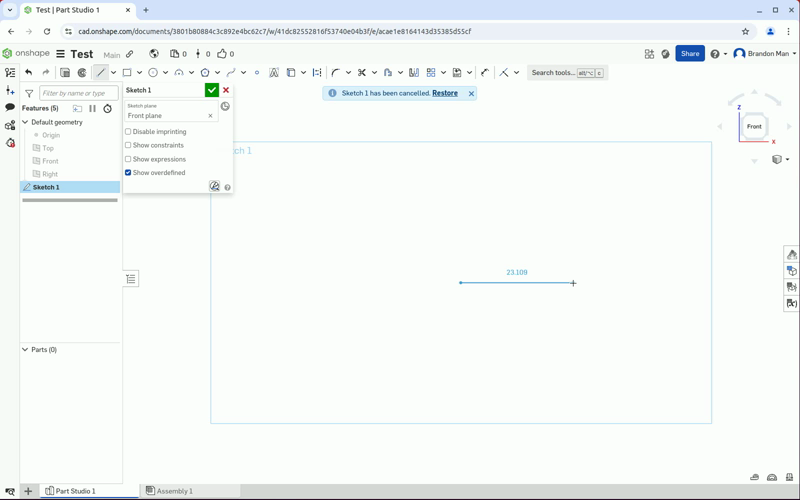
click(573, 282)
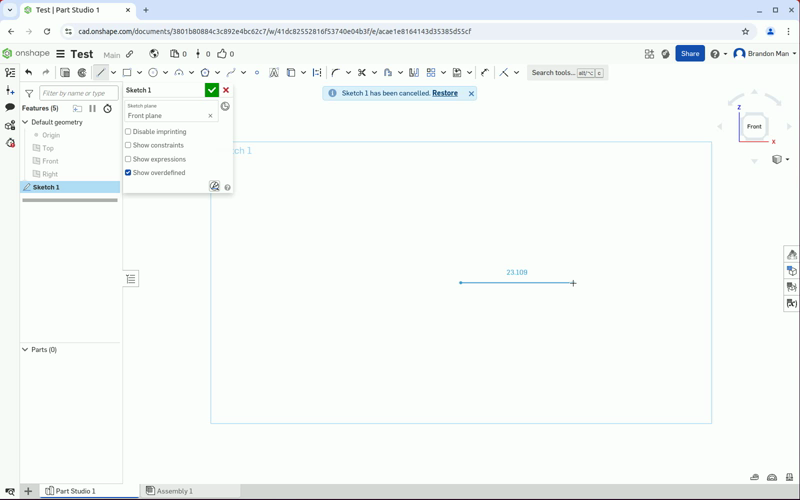
key_up(shift)
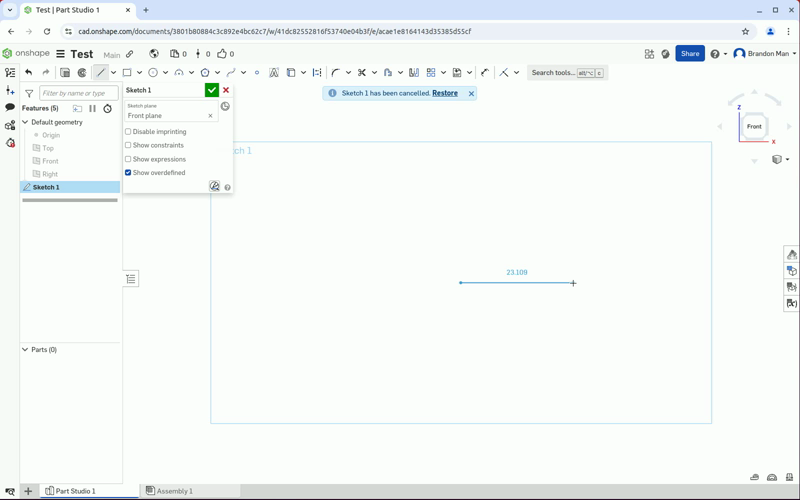
key_down(shift)
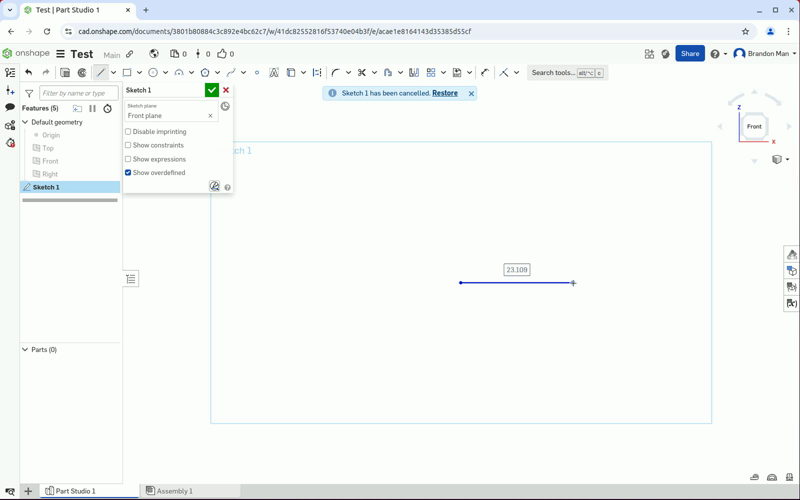
mouse_move(573, 208)
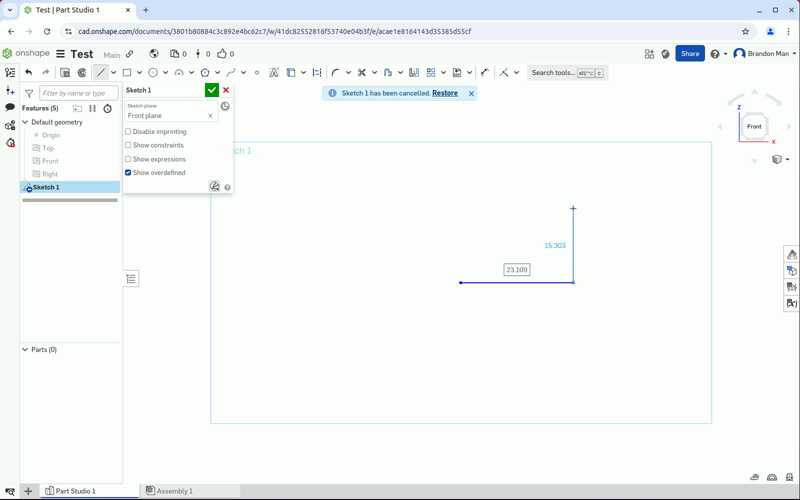
click(573, 208)
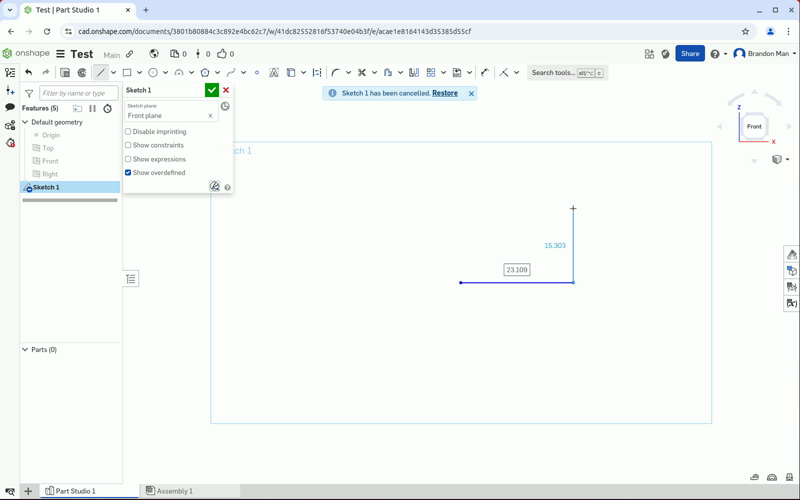
key_up(shift)
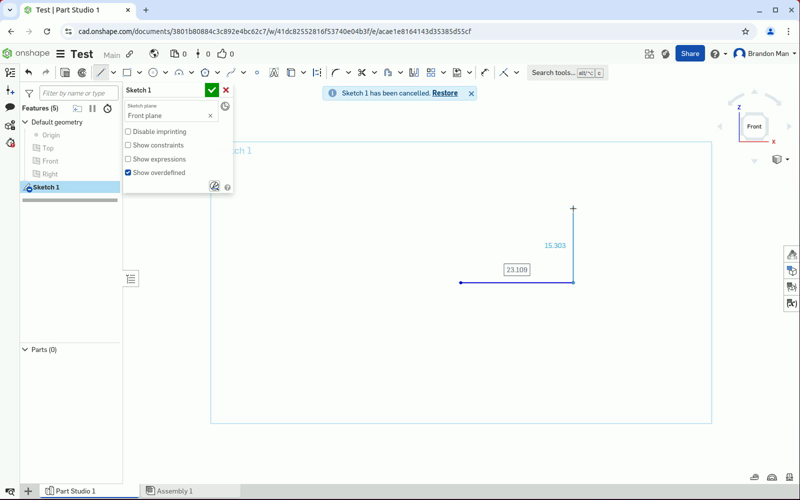
key_down(shift)
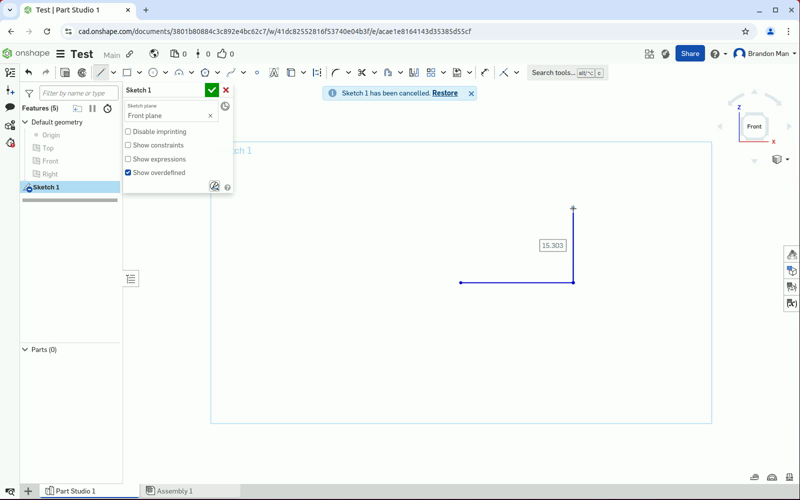
mouse_move(460, 208)
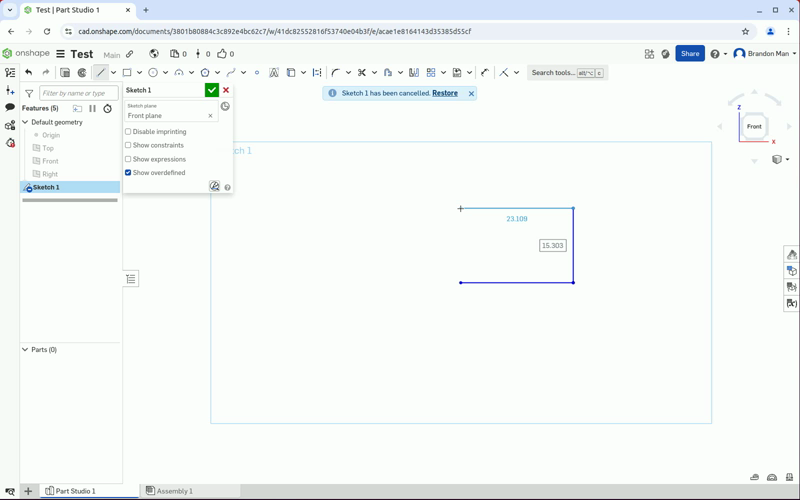
click(460, 208)
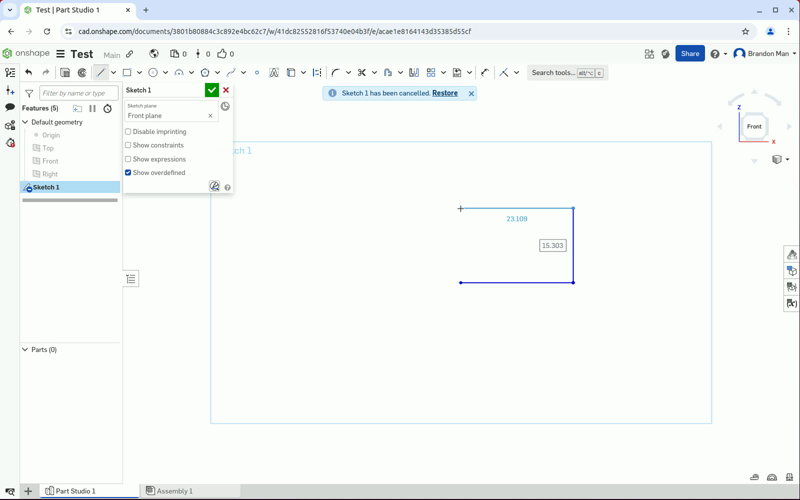
key_up(shift)
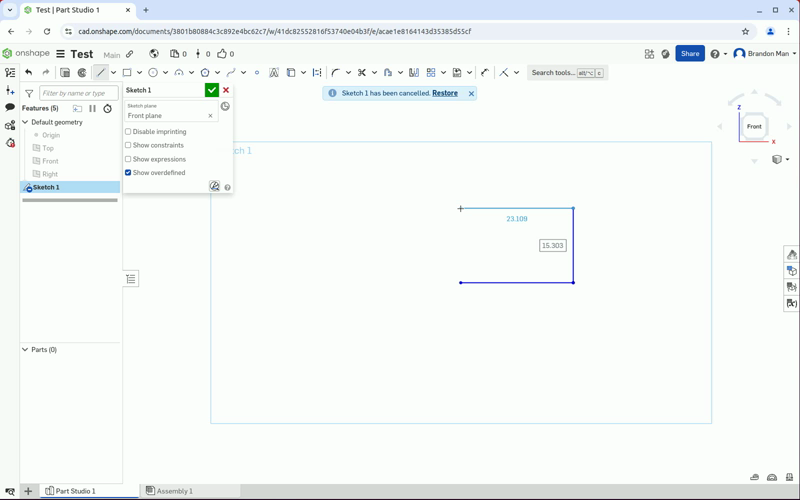
key_down(shift)
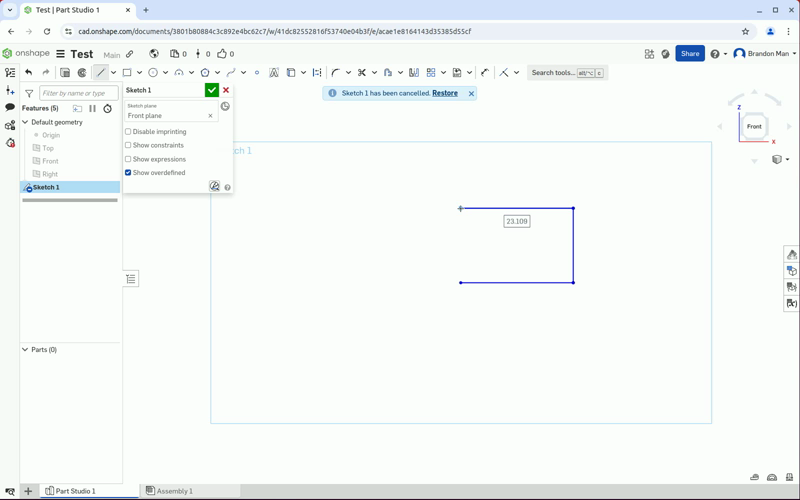
mouse_move(460, 282)
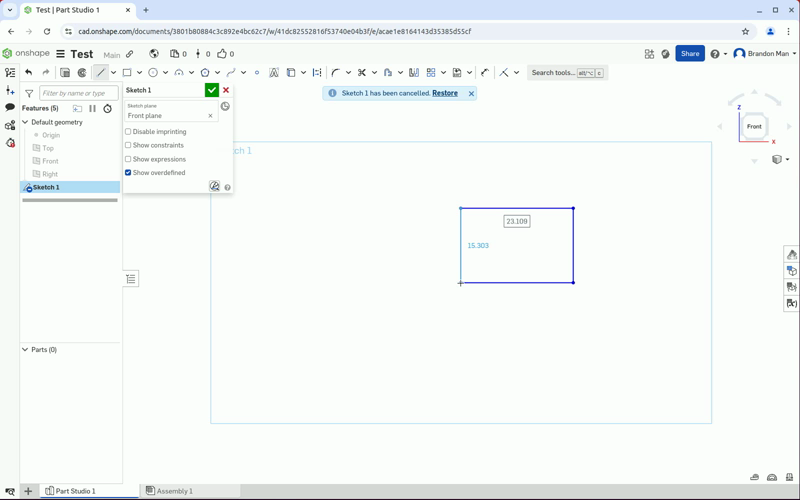
key_up(shift)
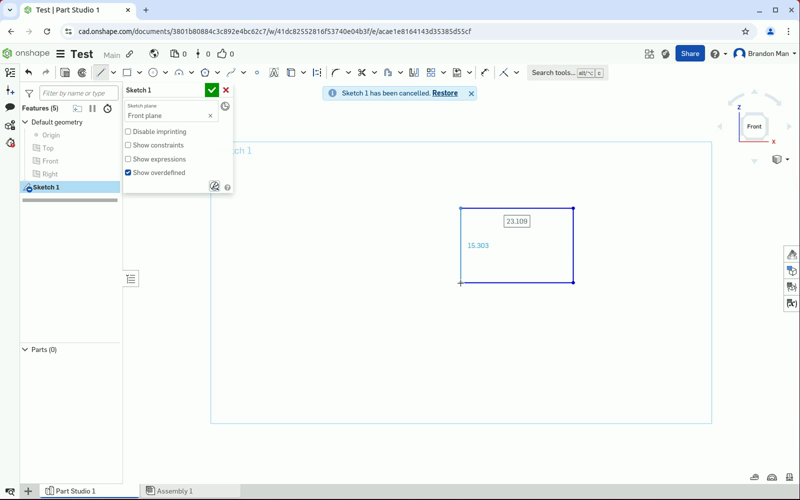
click(460, 282)
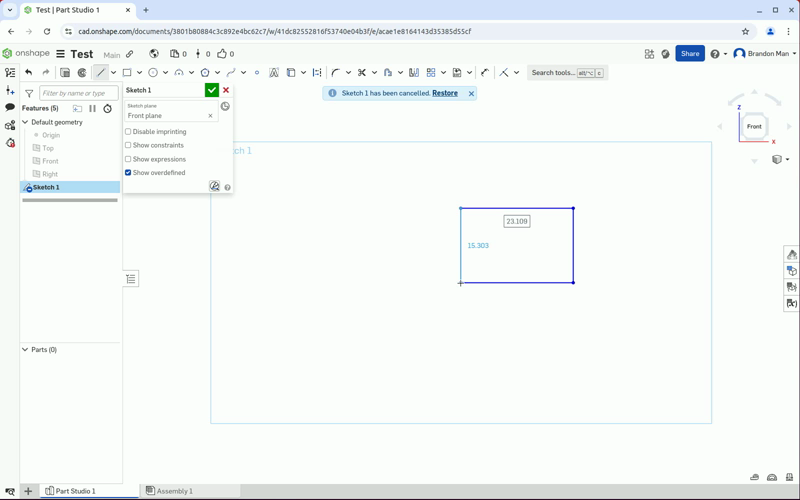
key(esc)
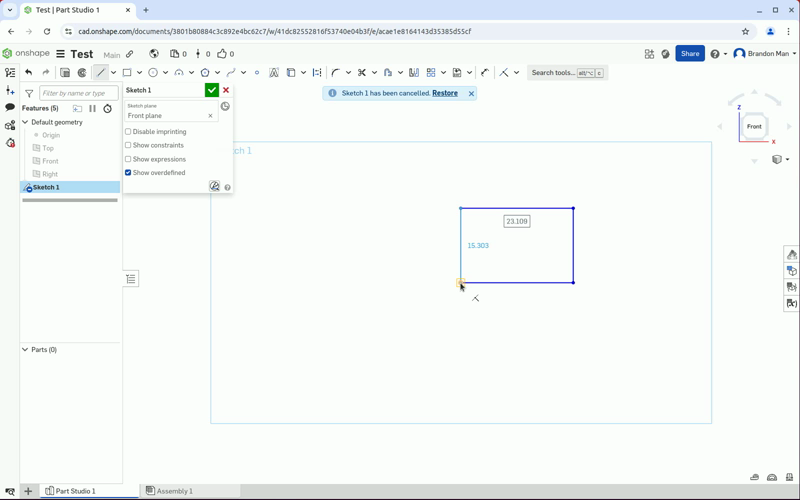
mouse_move(513, 276)
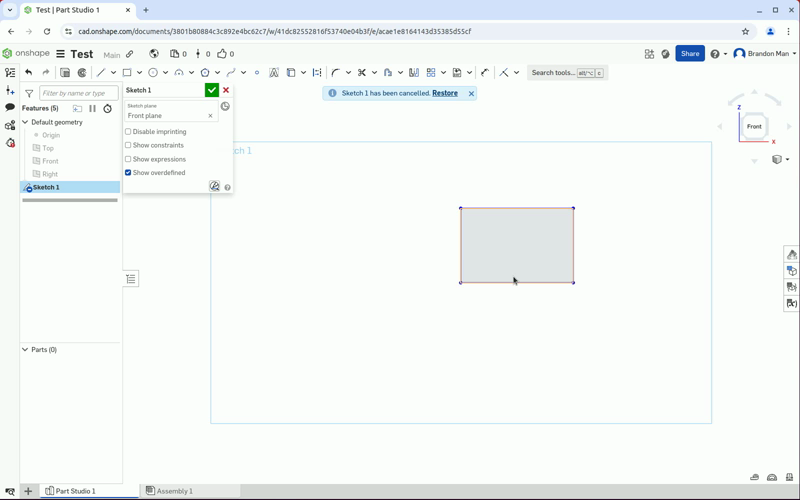
click(513, 276)
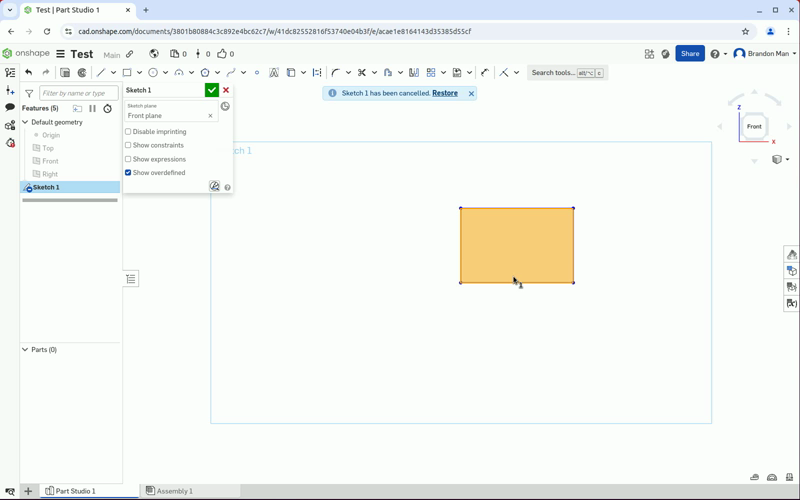
mouse_move(73, 352)
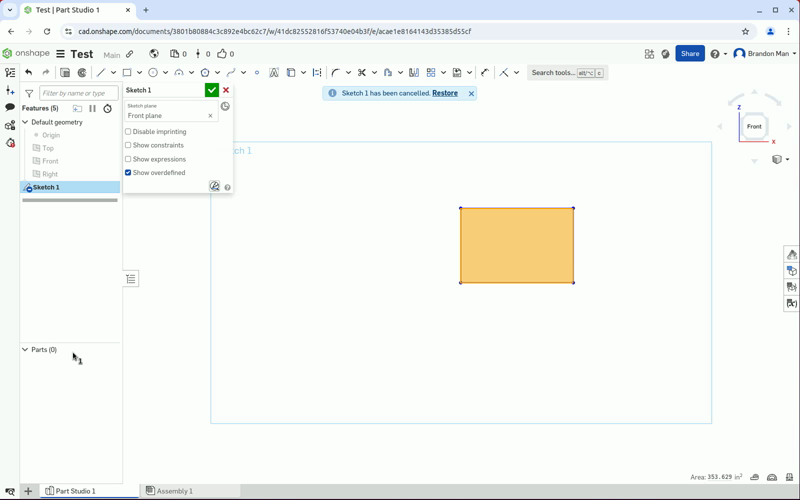
key(shift+y)
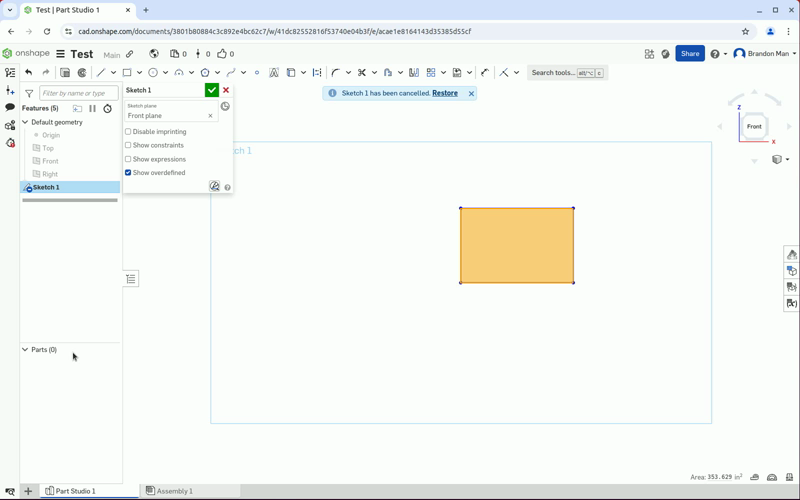
key(shift+e)
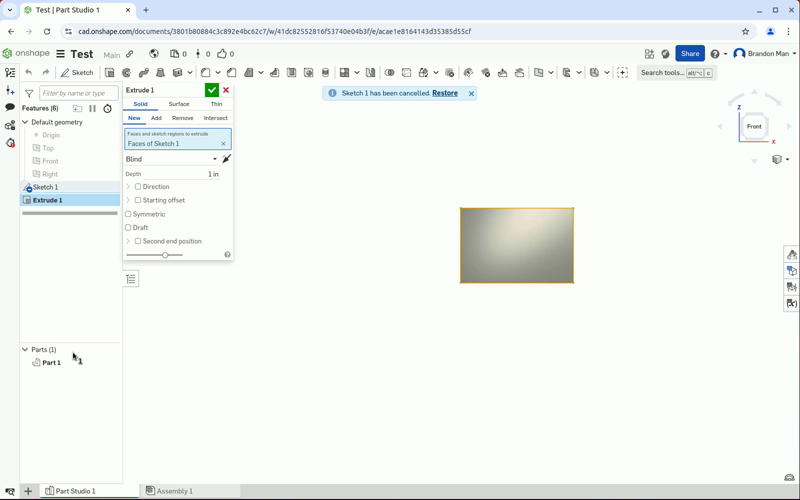
mouse_move(143, 106)
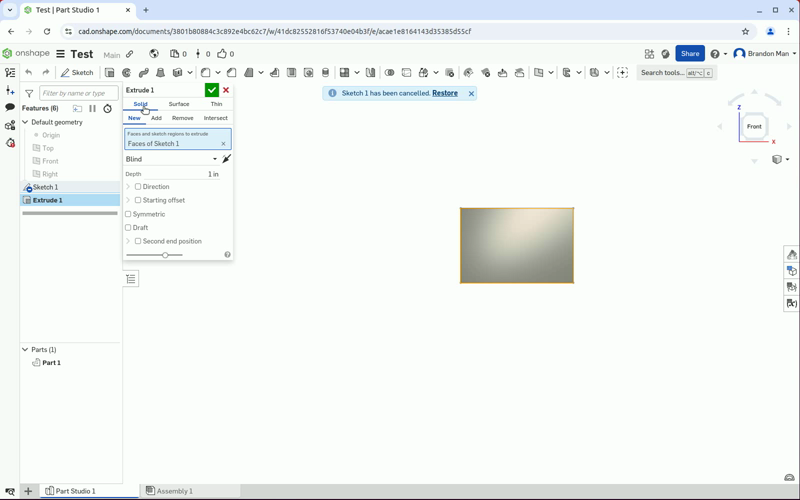
click(143, 106)
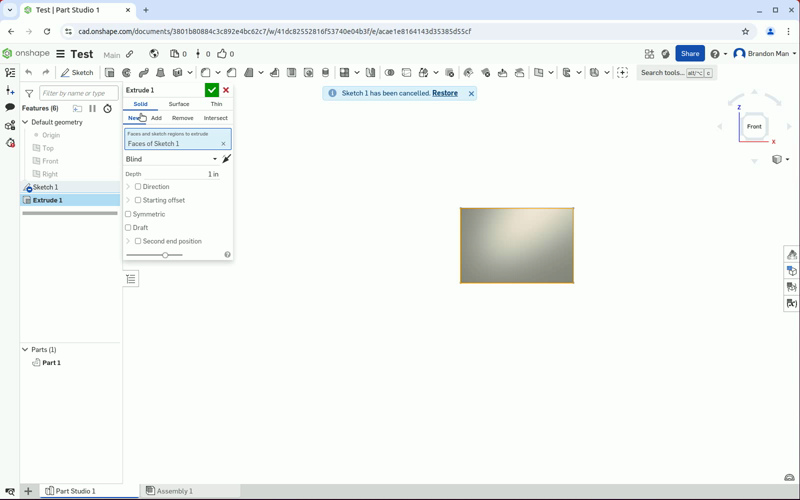
mouse_move(137, 120)
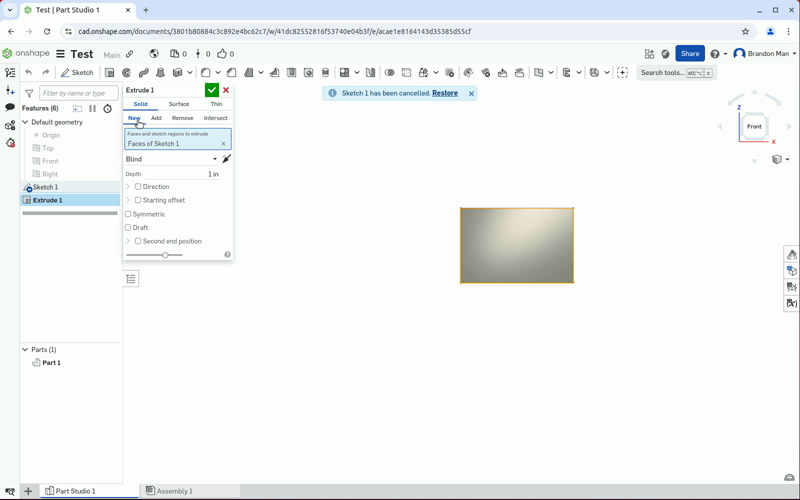
click(137, 120)
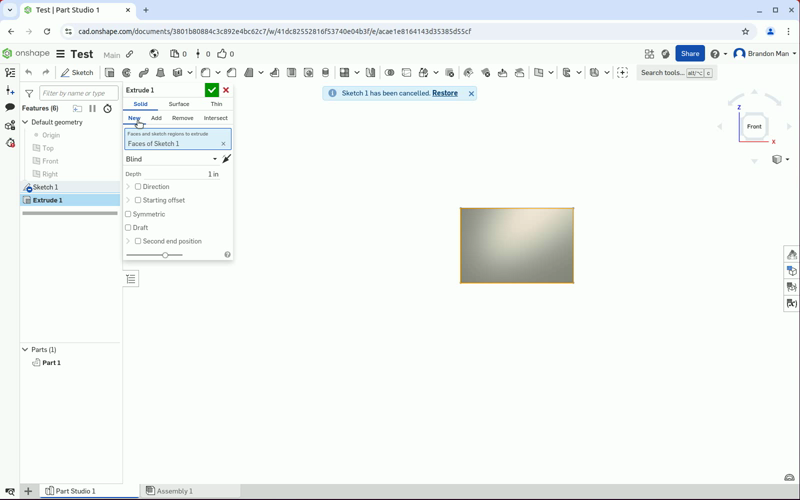
key(tab, 4)
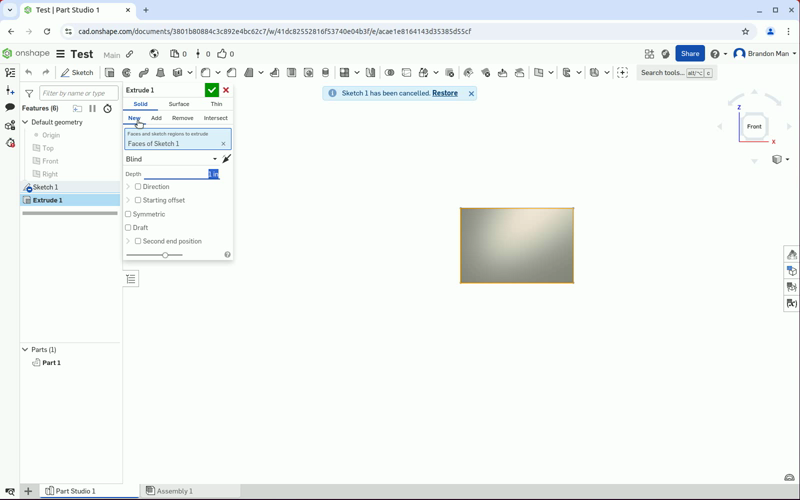
text(15.405)
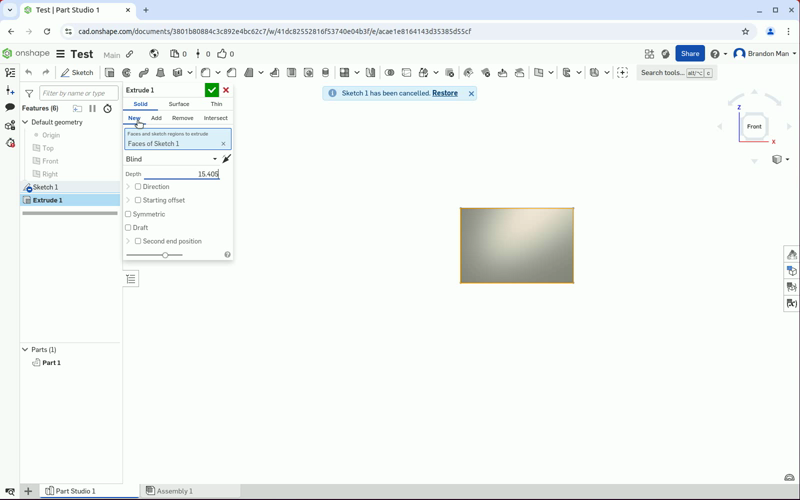
key(enter)
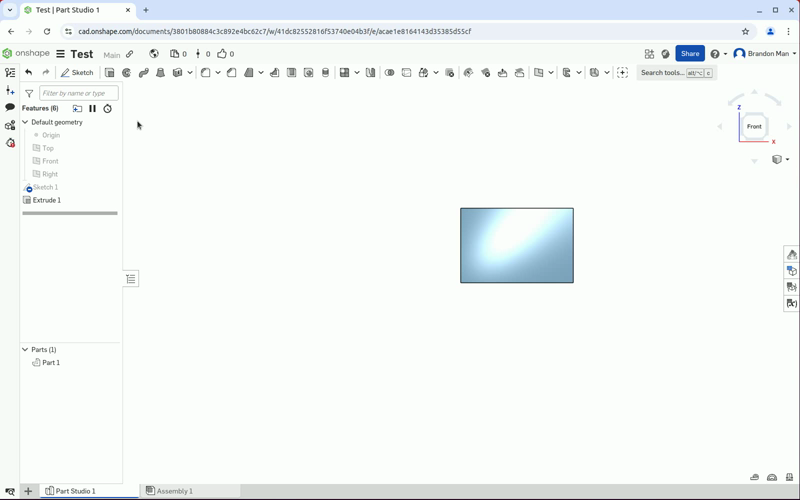
key(shift+h)
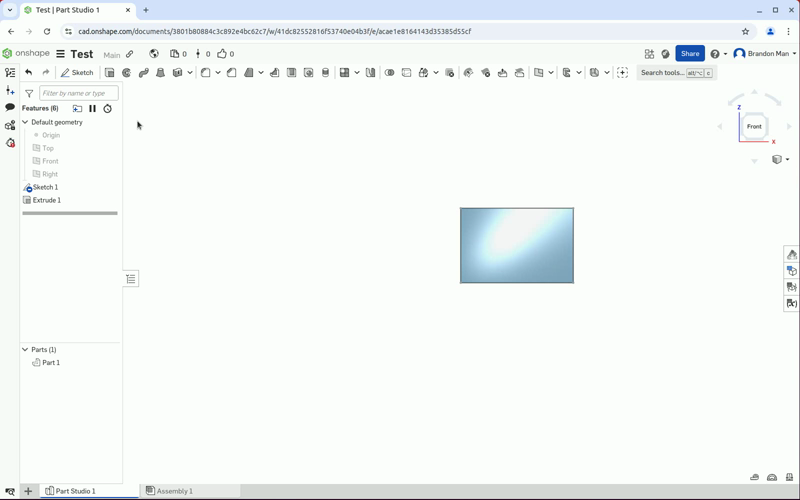
key(shift+h)
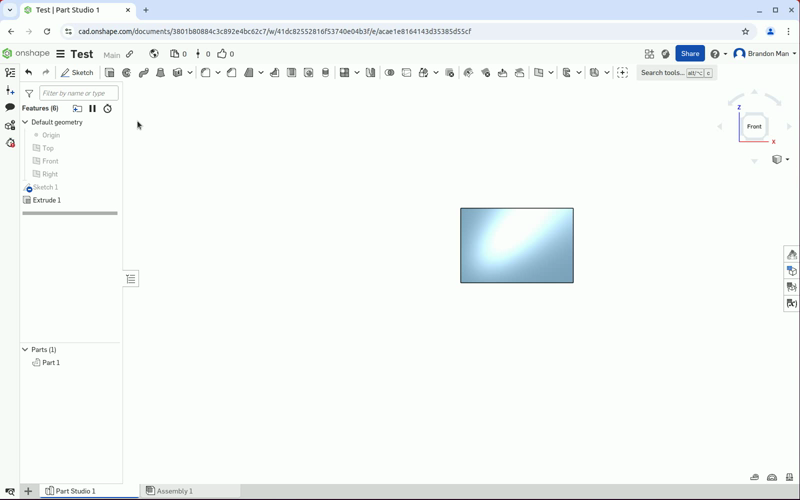
mouse_move(73, 189)
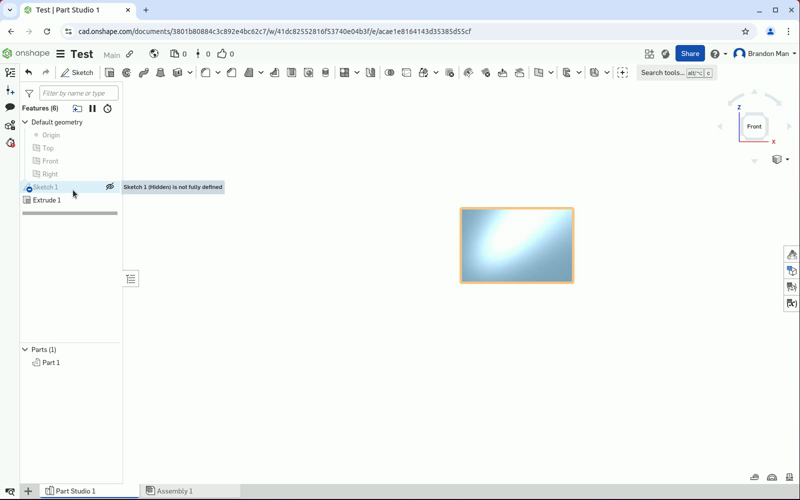
click(73, 189)
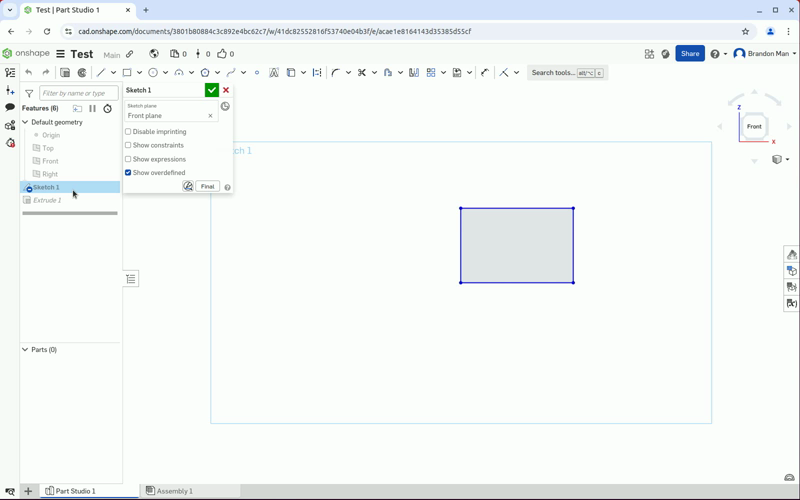
mouse_move(229, 92)
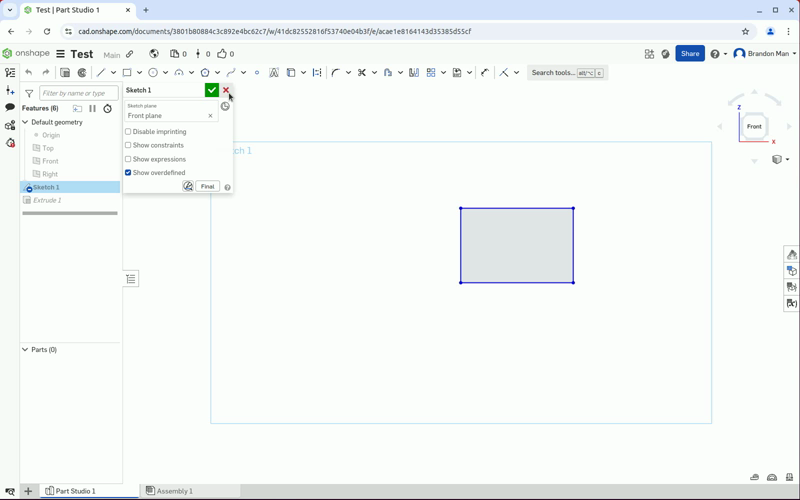
click(229, 92)
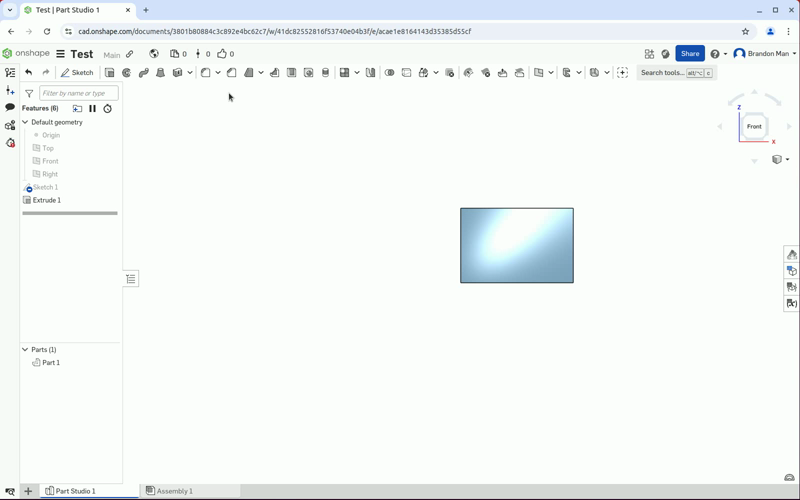
mouse_move(73, 352)
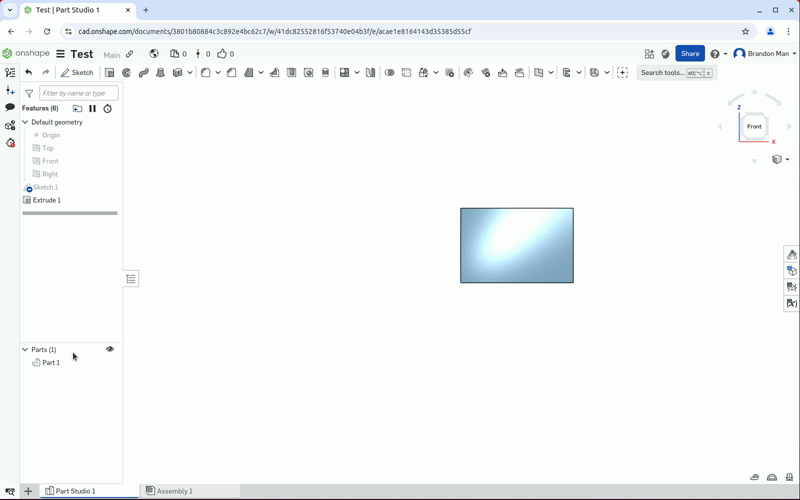
key(y)
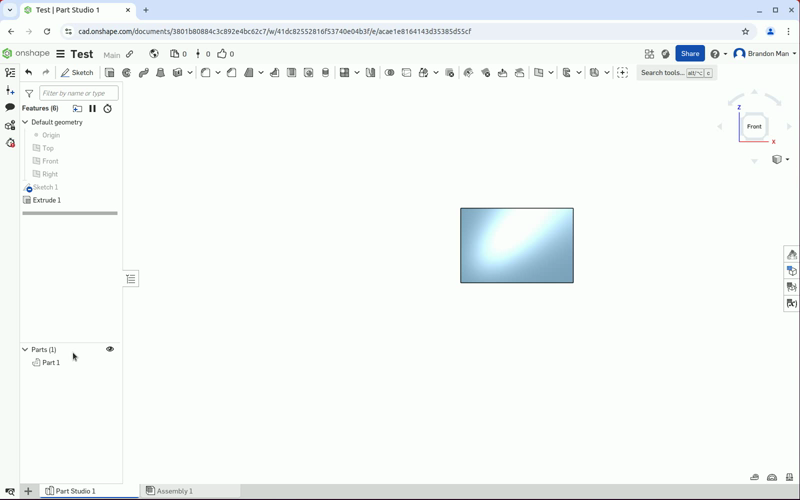
key(shift+p)
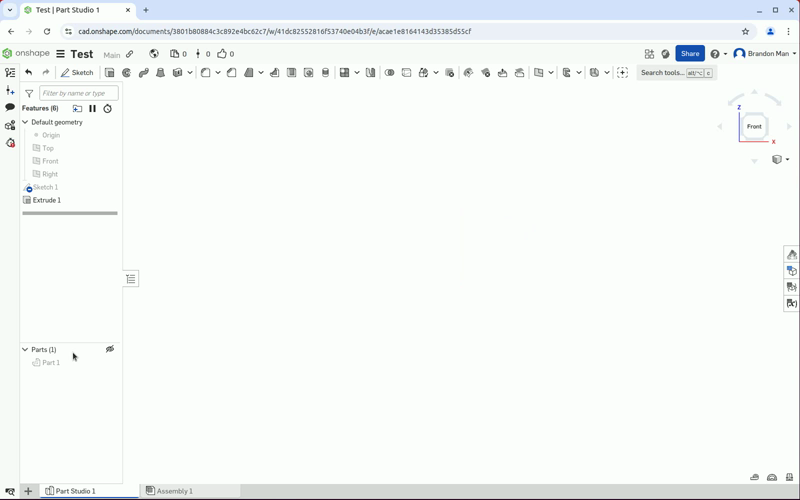
key(space)
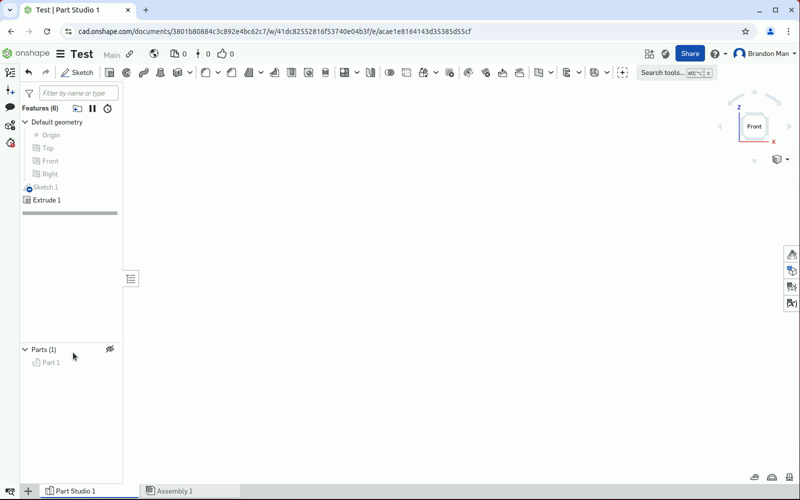
key_down(shift)
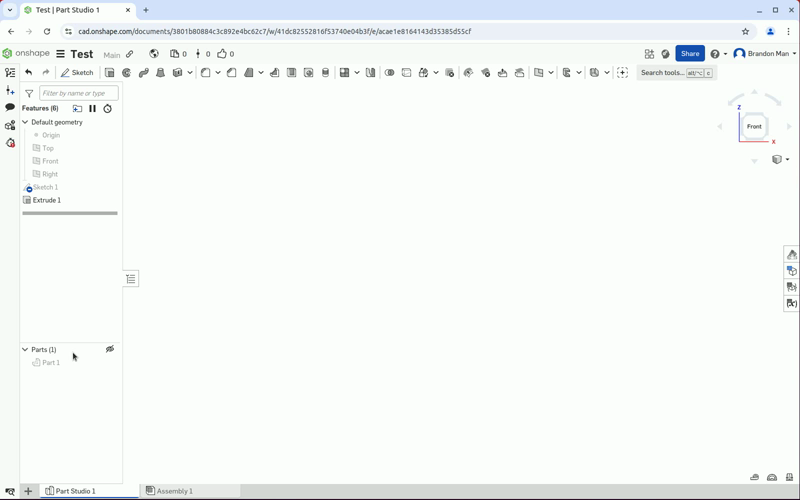
key(down)
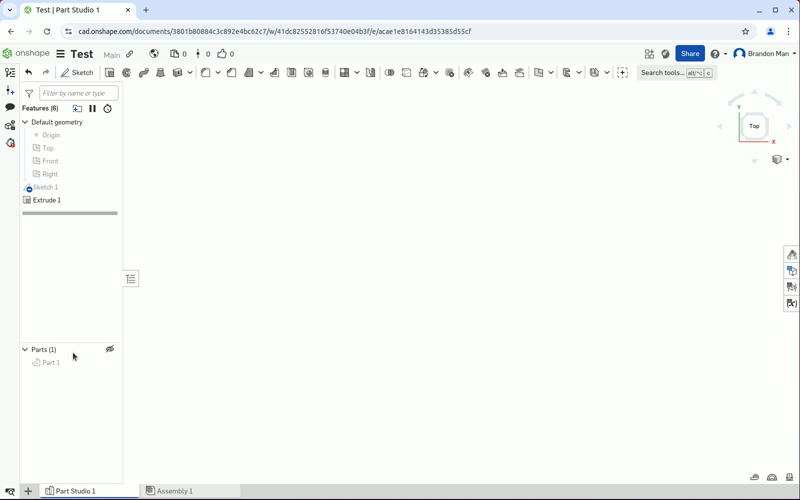
key_up(shift)
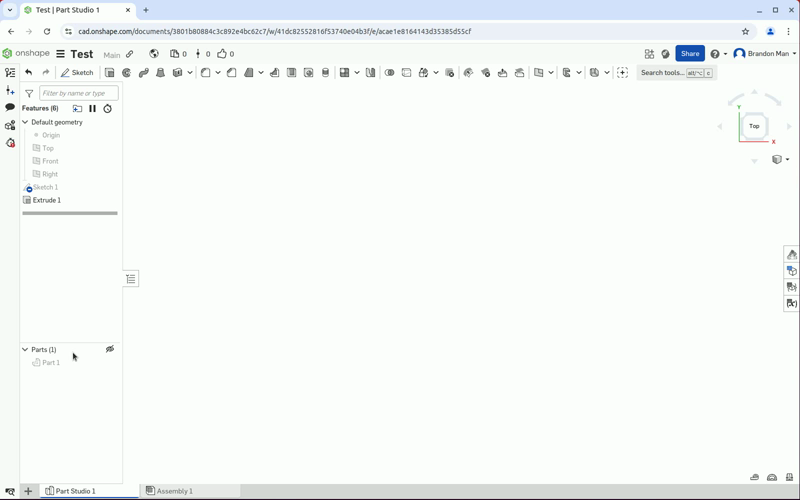
mouse_move(73, 352)
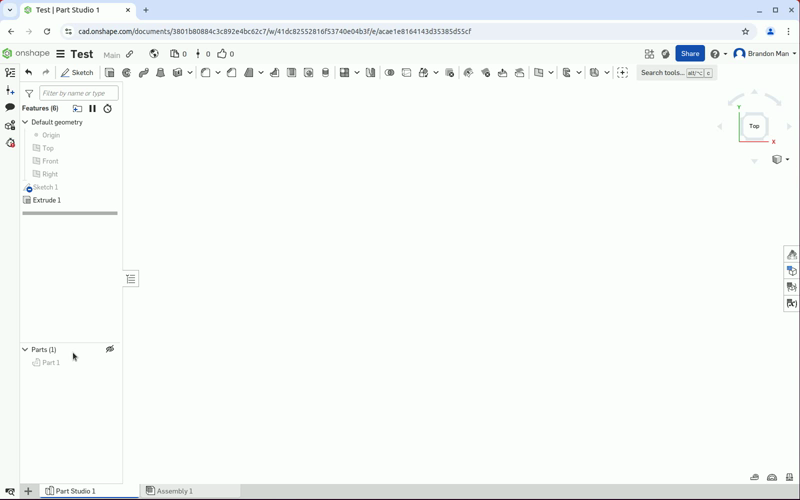
key(shift+y)
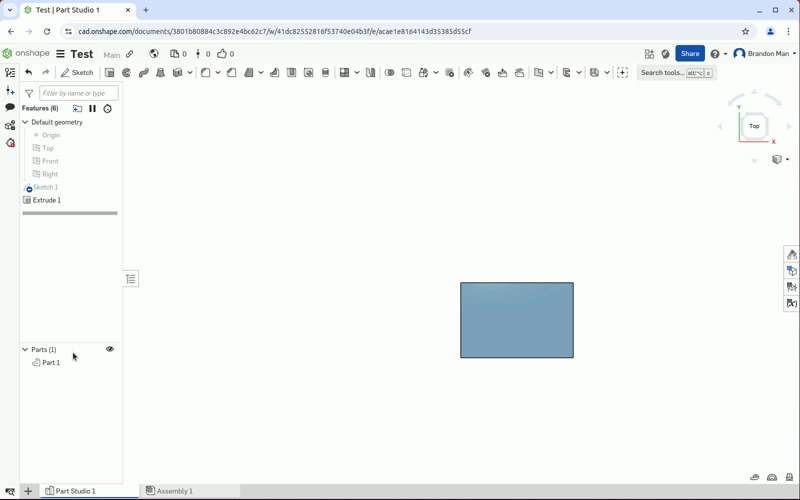
mouse_move(541, 75)
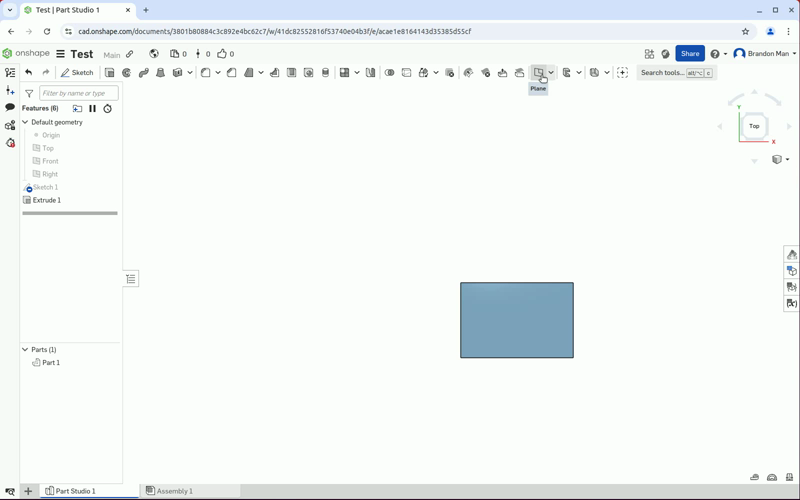
click(541, 75)
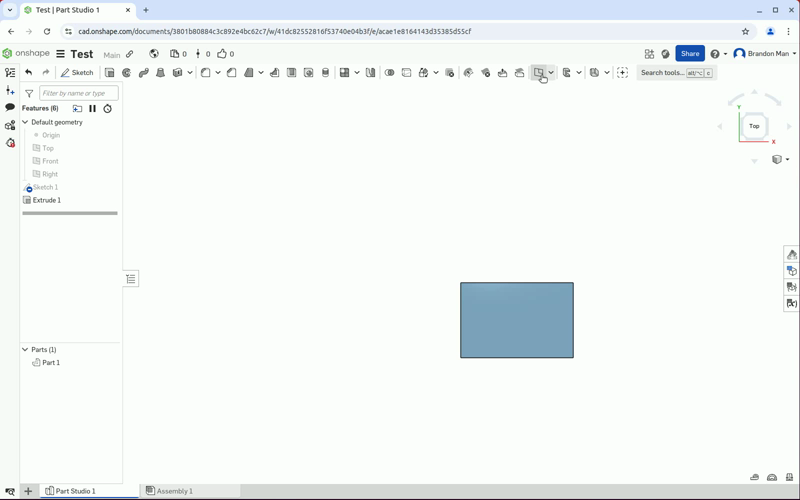
mouse_move(73, 150)
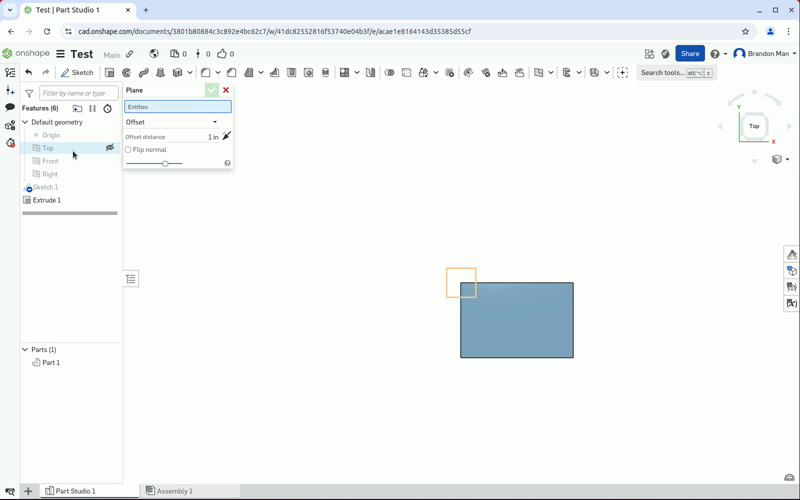
click(73, 150)
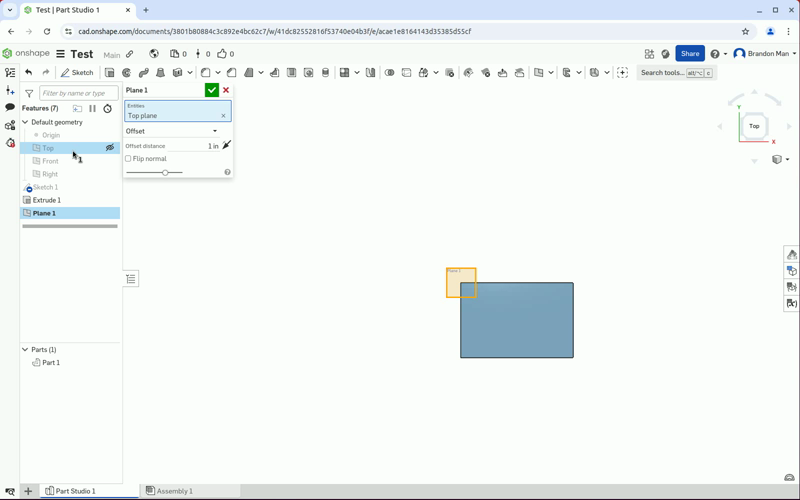
key(tab, 2)
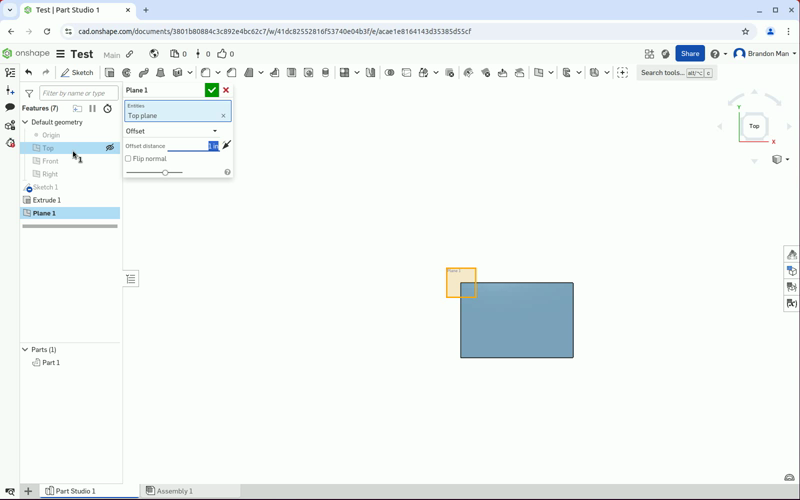
text(15.405)
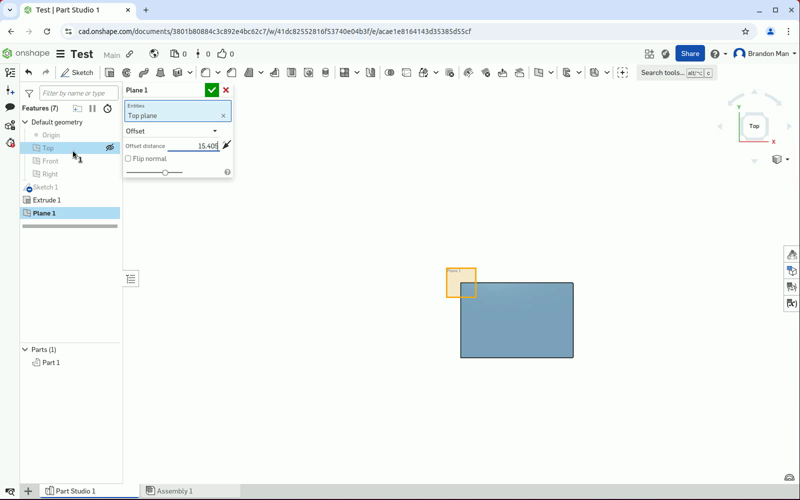
key(enter, 2)
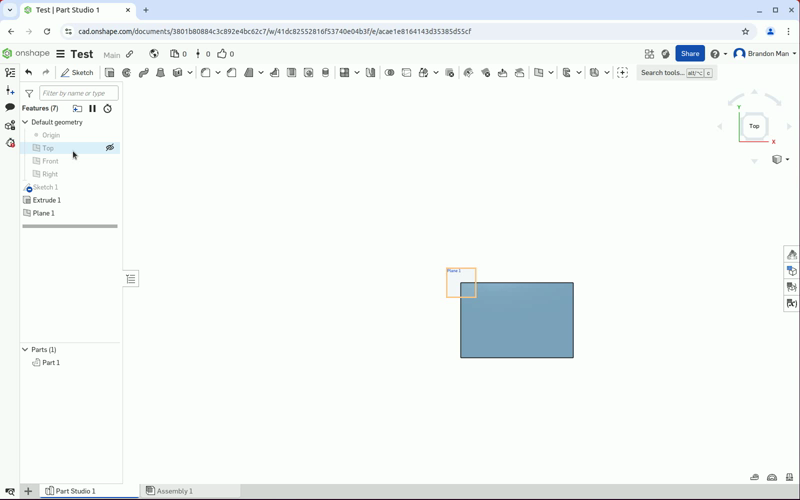
key(shift+s)
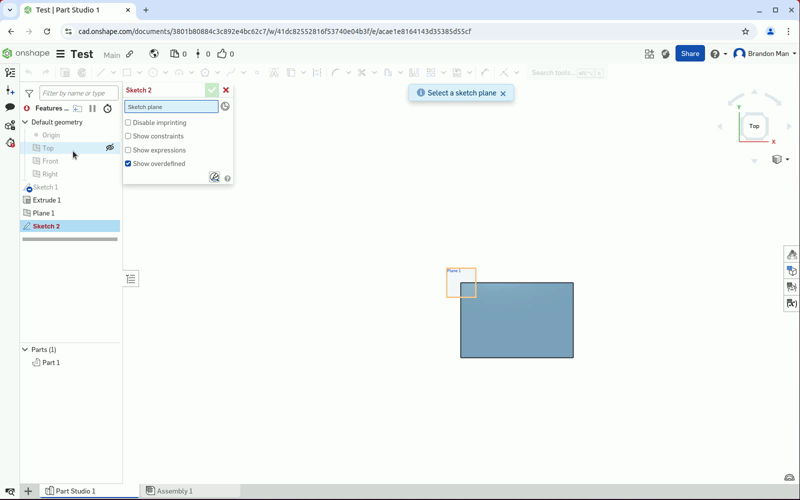
mouse_move(73, 215)
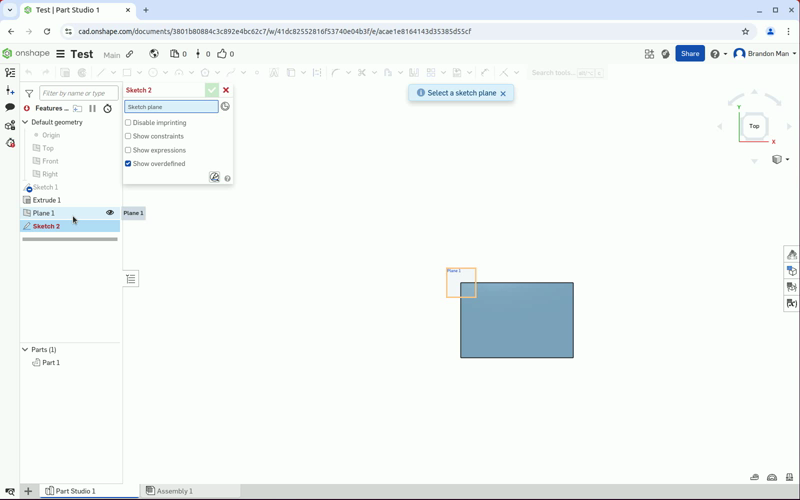
click(73, 215)
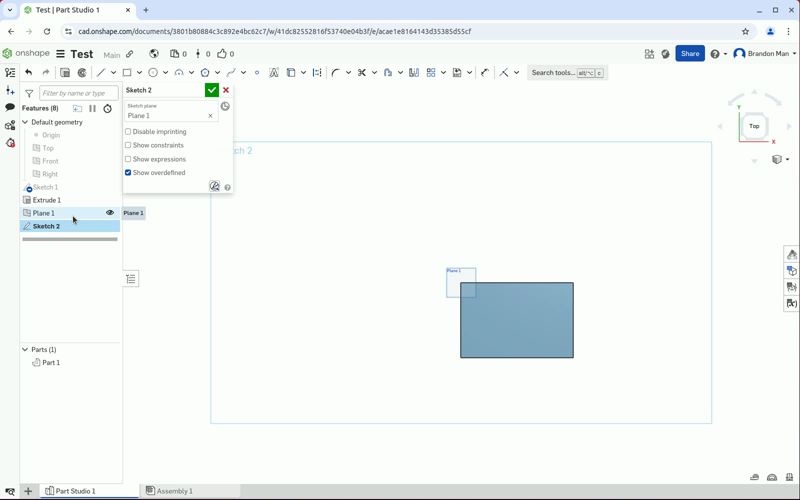
mouse_move(73, 352)
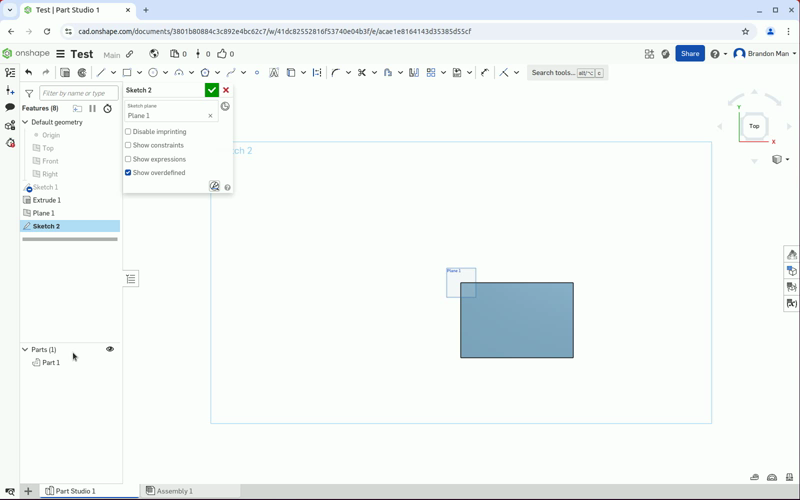
key(y)
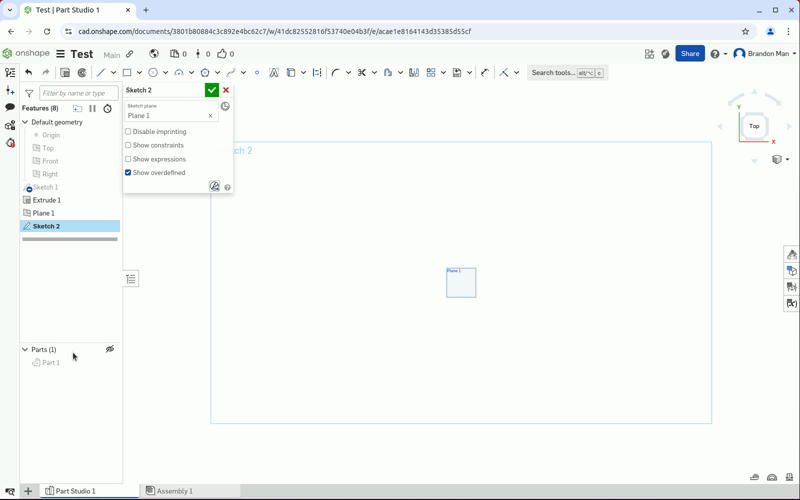
key(l)
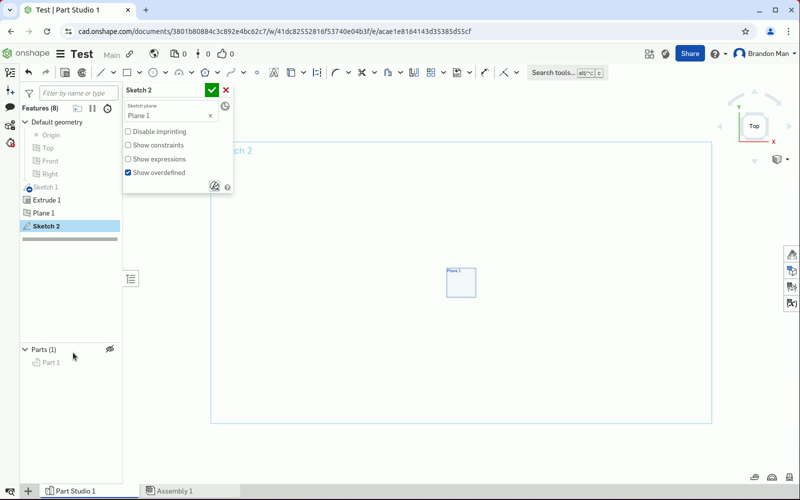
key_down(shift)
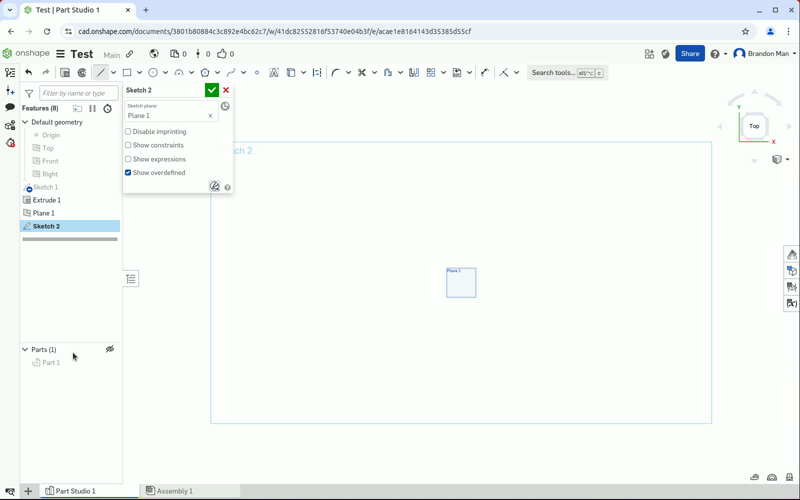
mouse_move(498, 357)
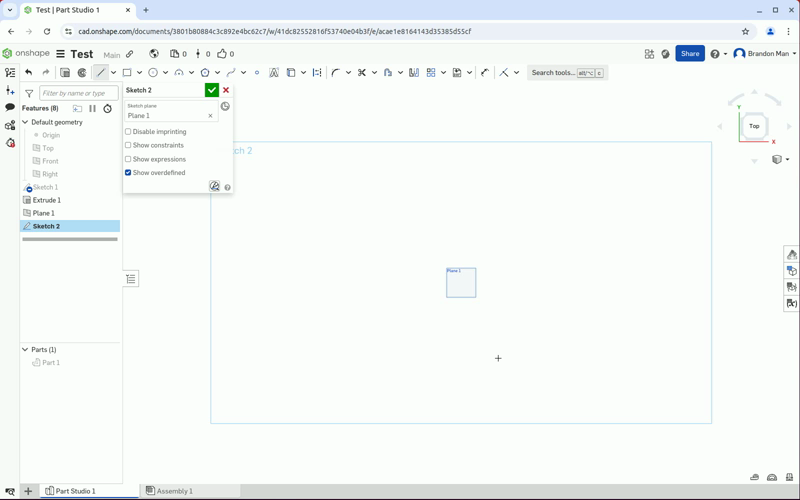
click(498, 357)
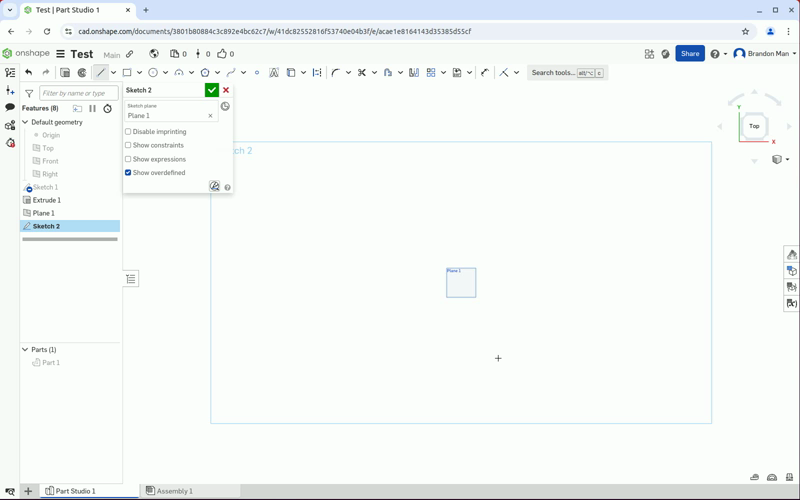
key_up(shift)
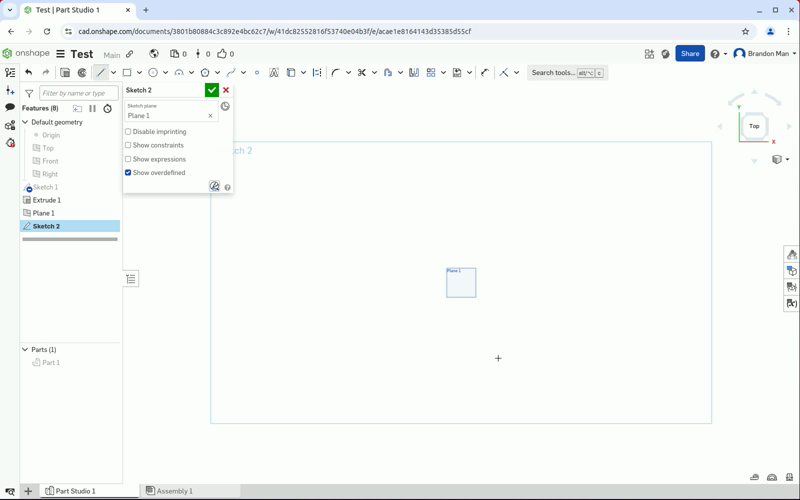
key_down(shift)
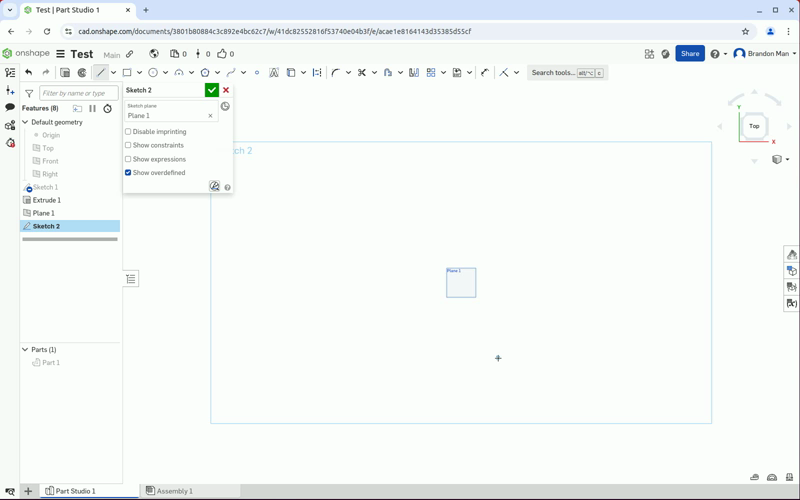
mouse_move(573, 357)
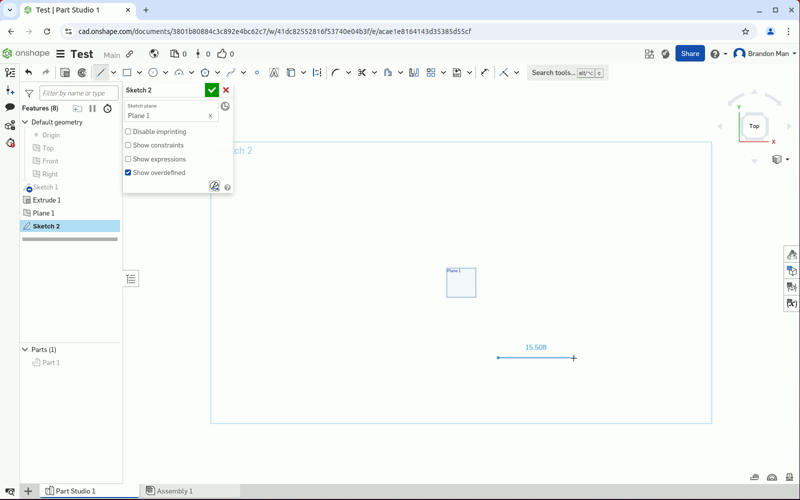
click(573, 357)
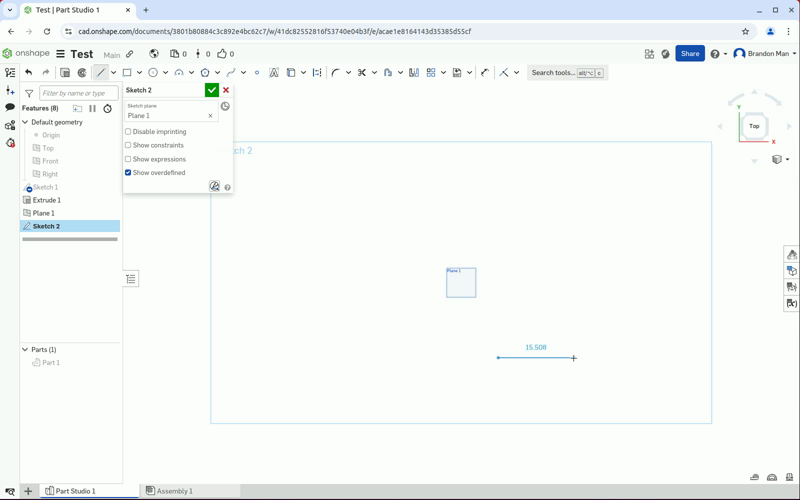
key_up(shift)
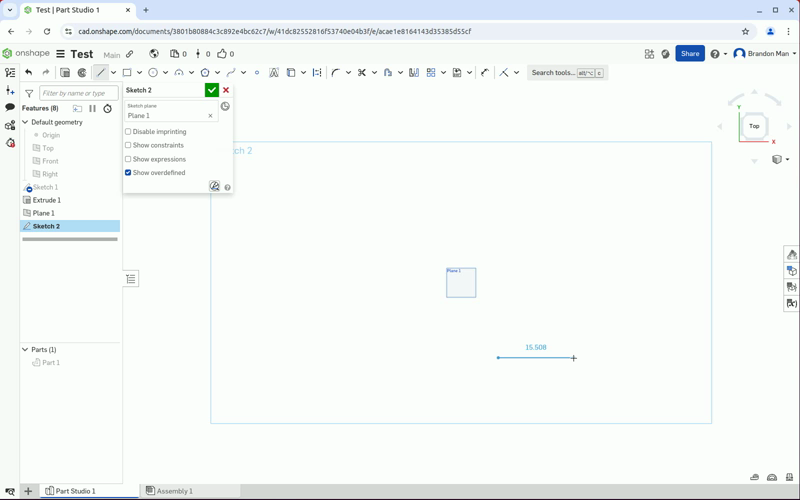
key_down(shift)
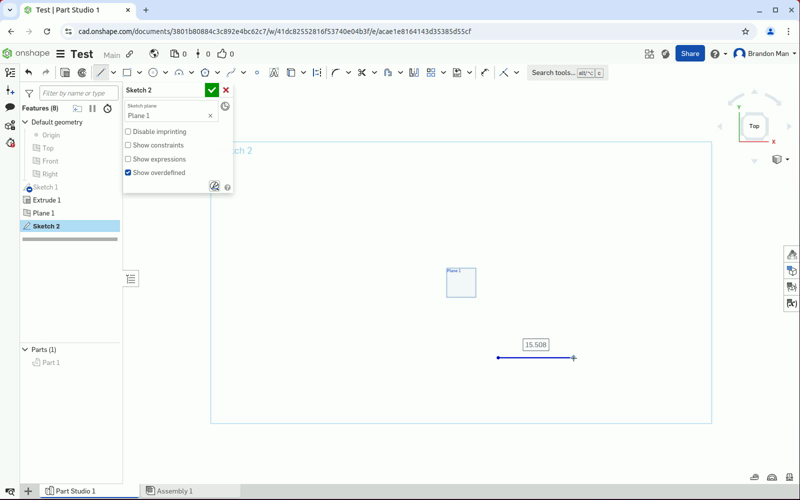
mouse_move(573, 282)
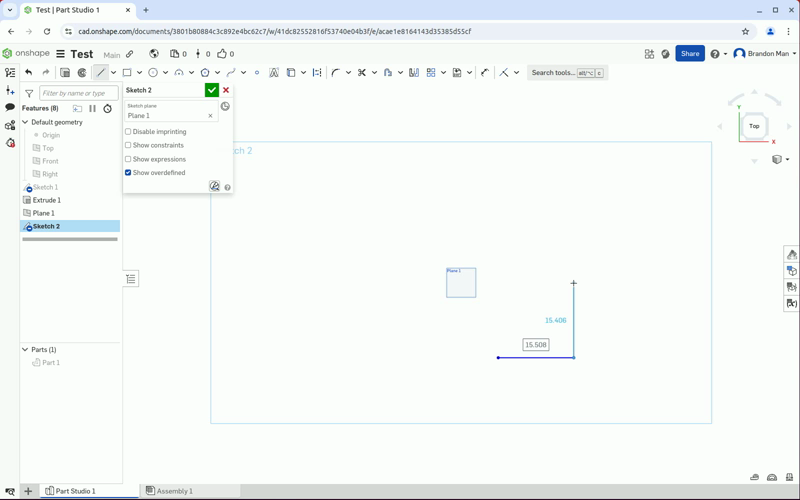
click(573, 282)
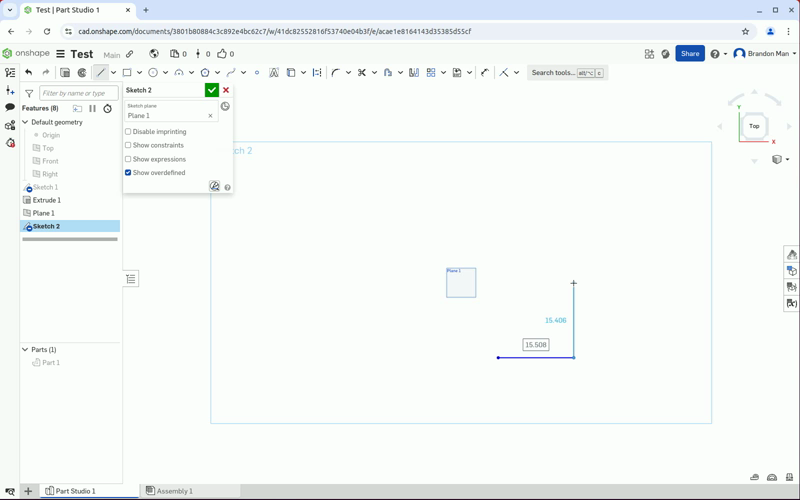
key_up(shift)
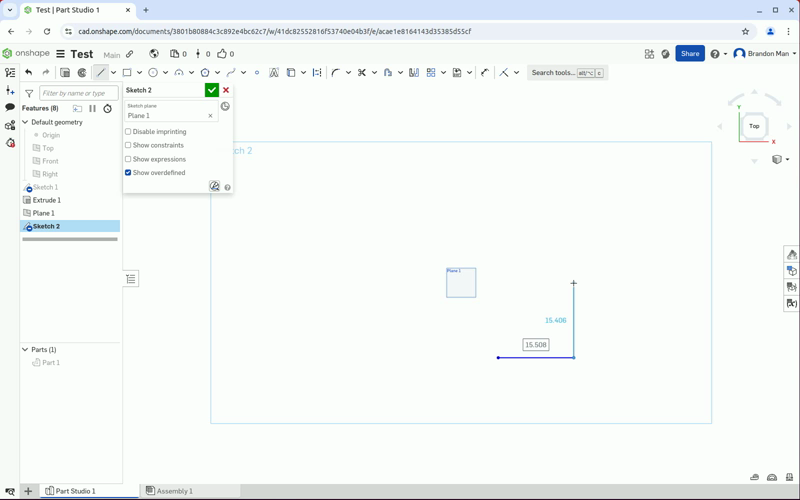
key_down(shift)
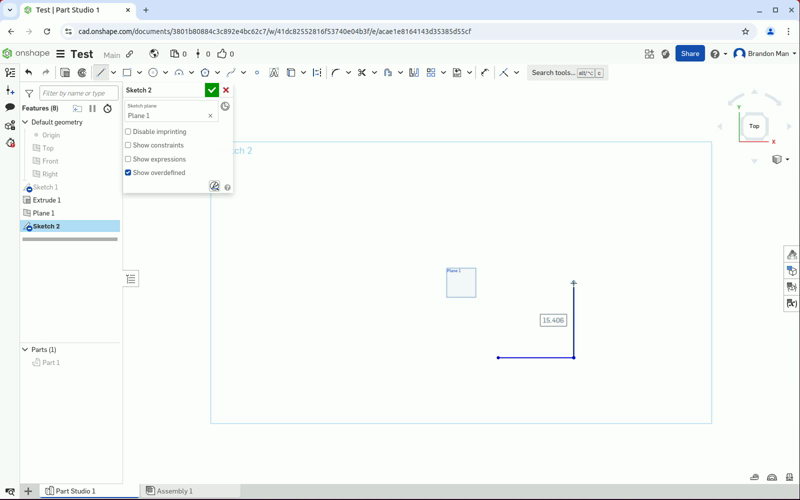
mouse_move(498, 282)
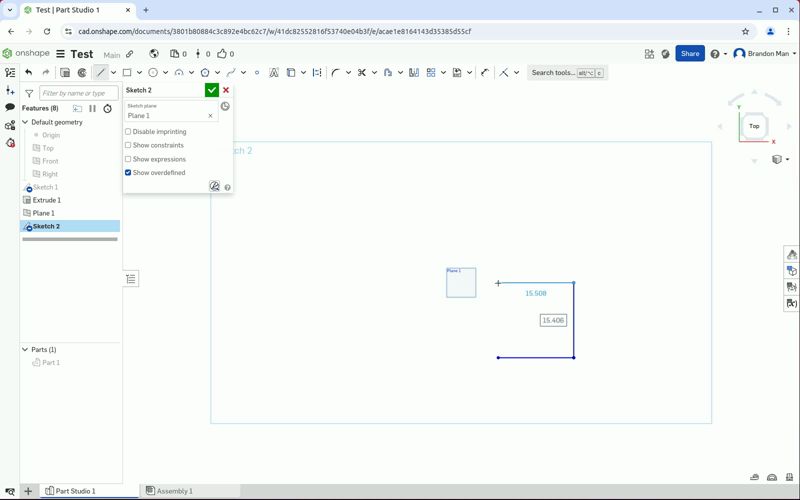
click(498, 282)
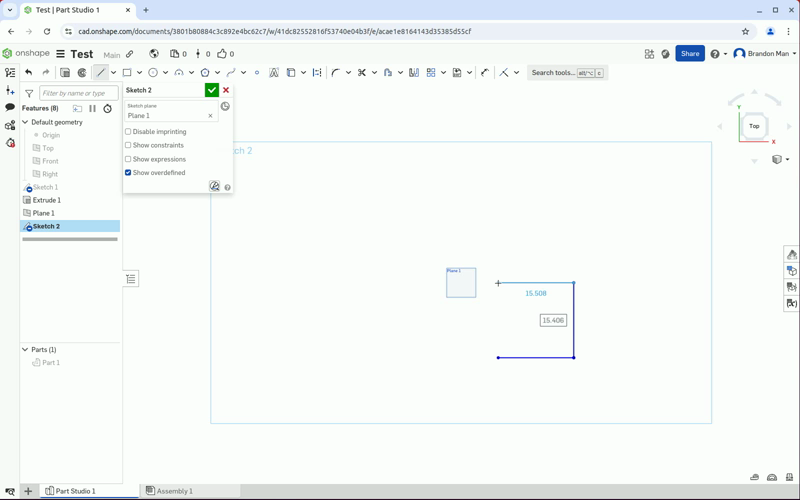
key_up(shift)
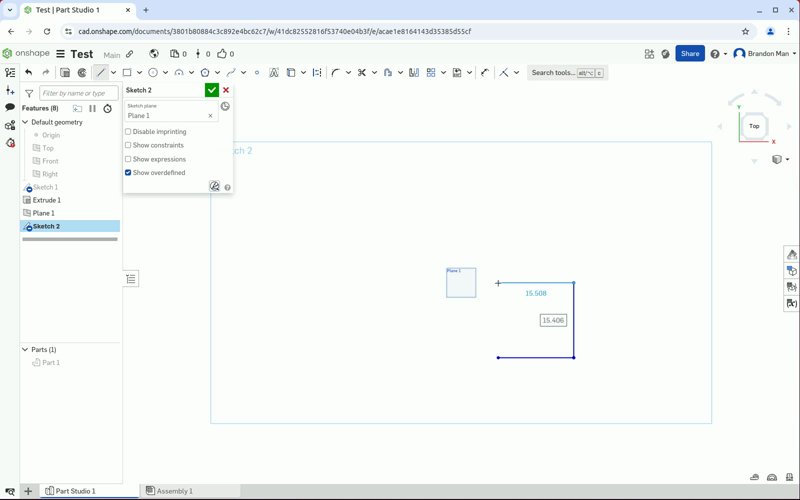
key_down(shift)
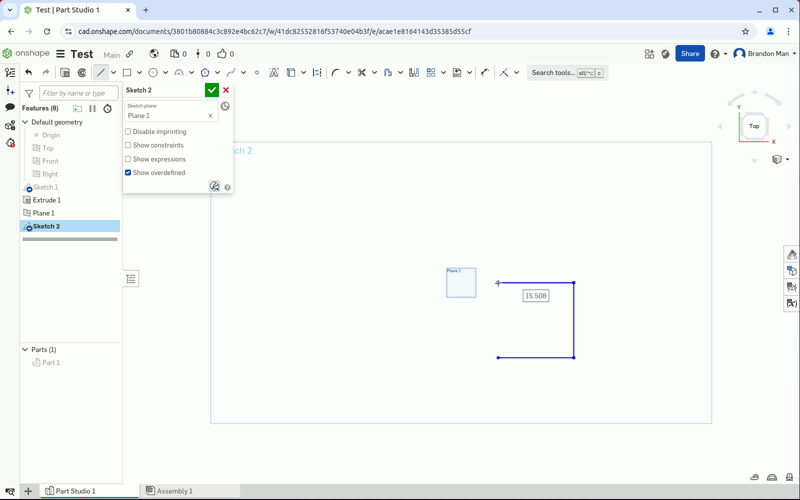
mouse_move(498, 357)
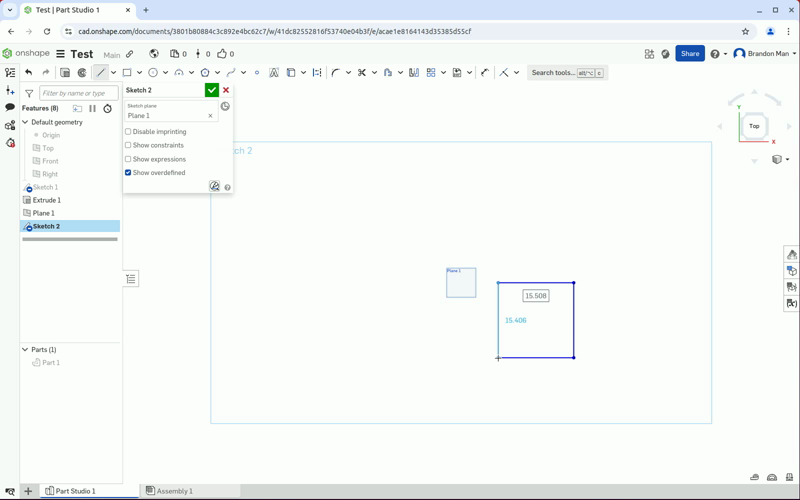
key_up(shift)
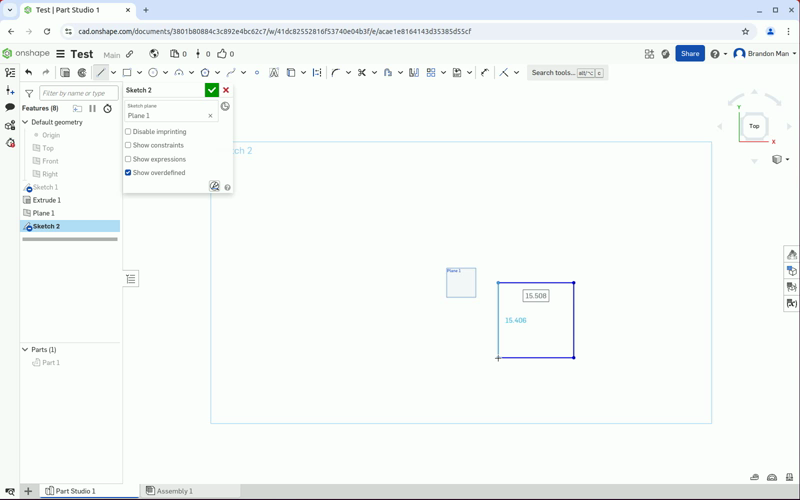
click(498, 357)
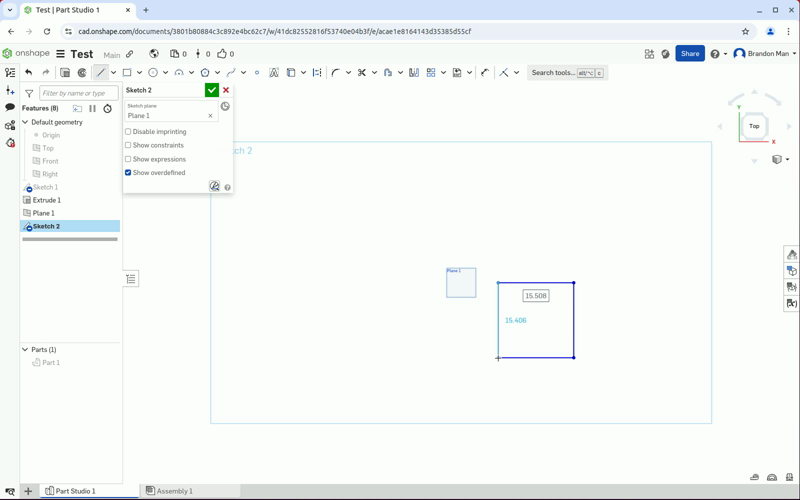
key(esc)
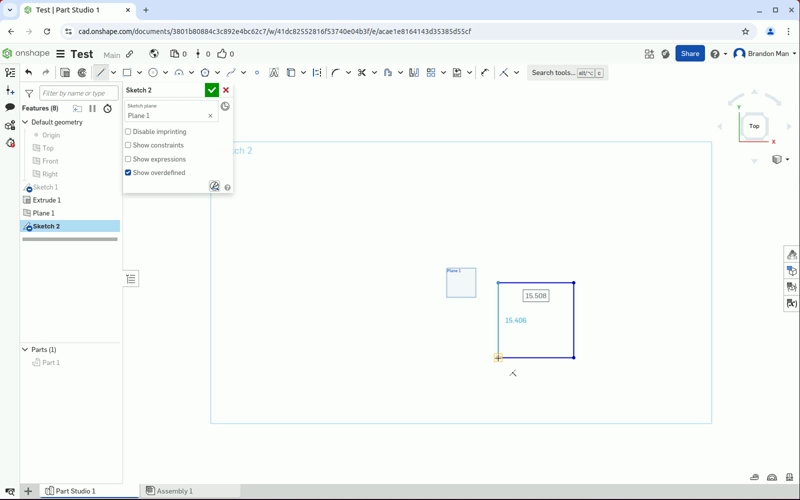
mouse_move(546, 310)
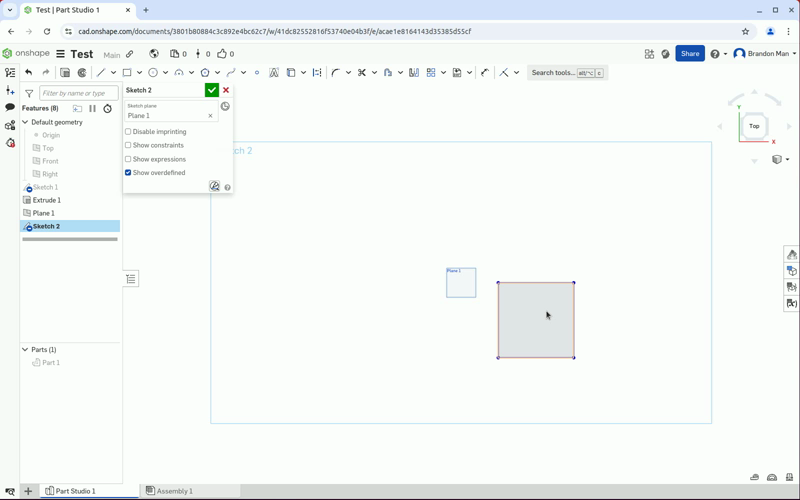
click(546, 310)
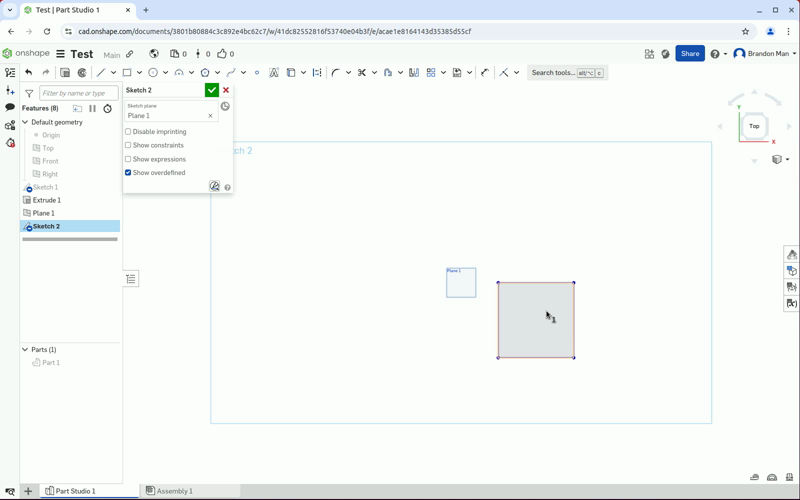
mouse_move(73, 352)
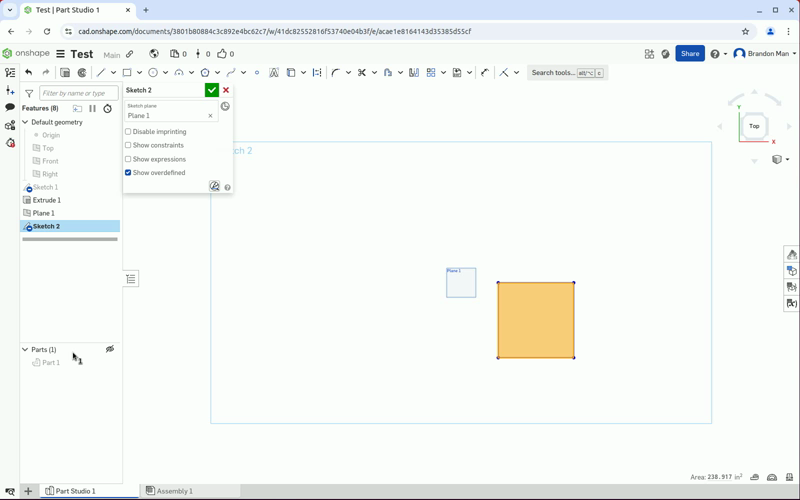
key(shift+y)
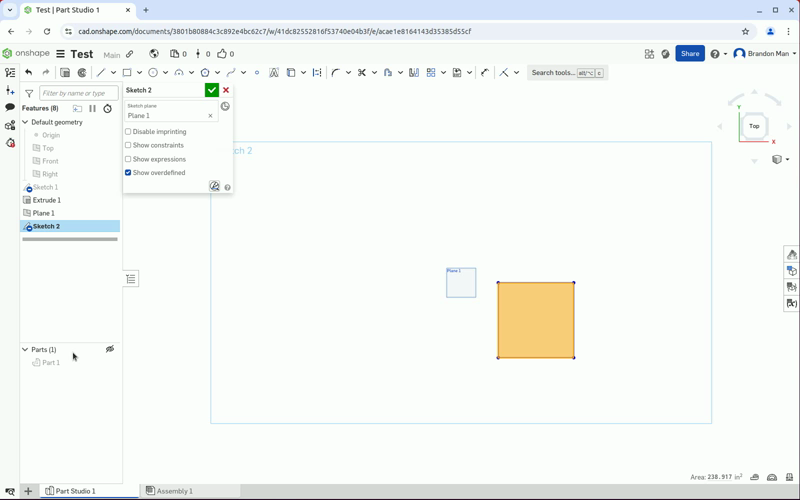
key(shift+e)
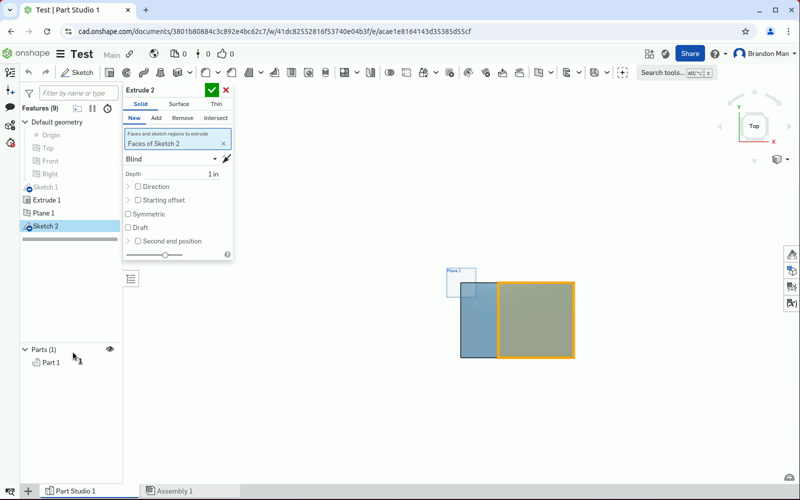
mouse_move(143, 106)
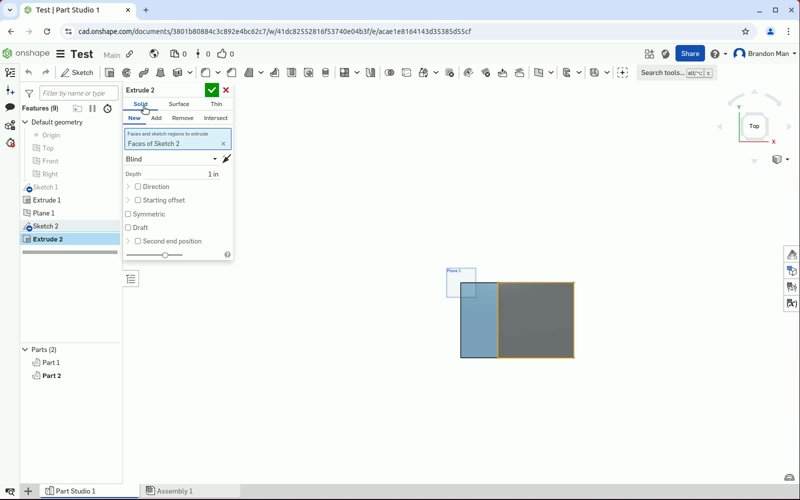
click(143, 106)
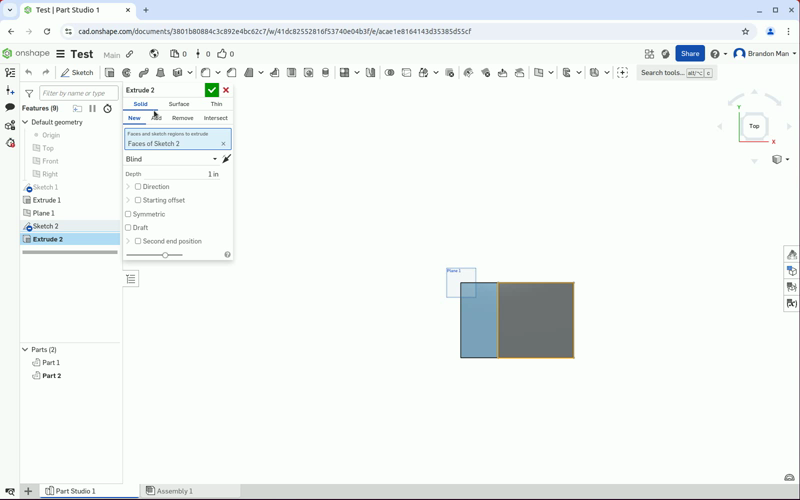
mouse_move(186, 120)
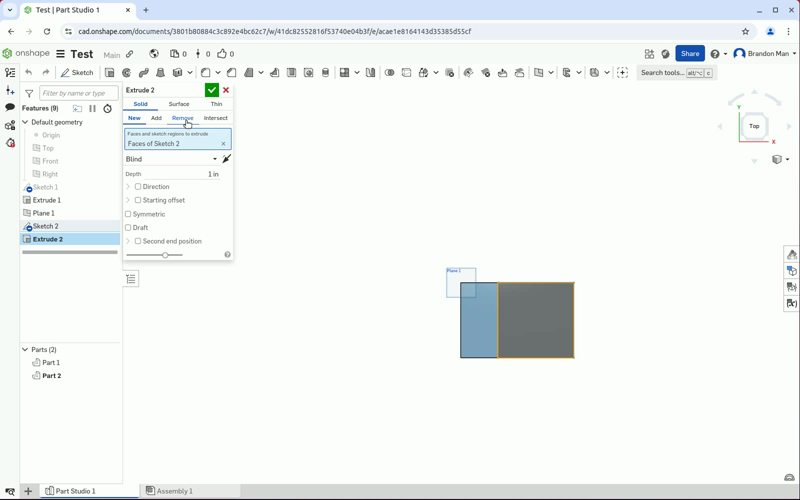
click(186, 120)
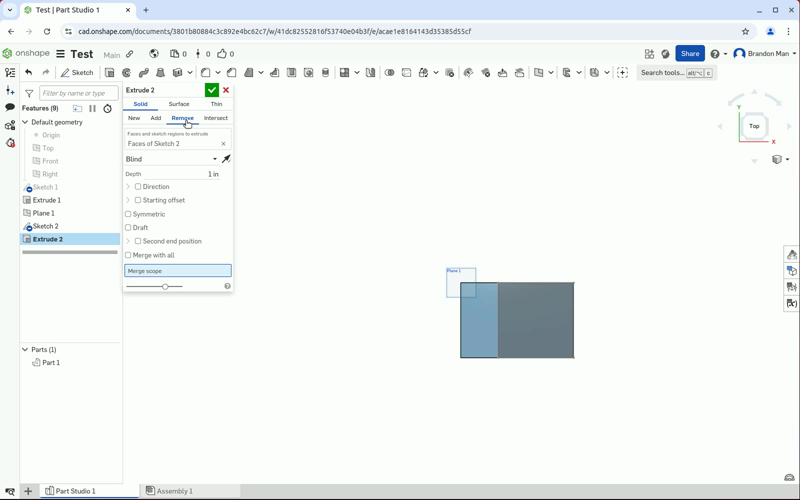
key(tab, 4)
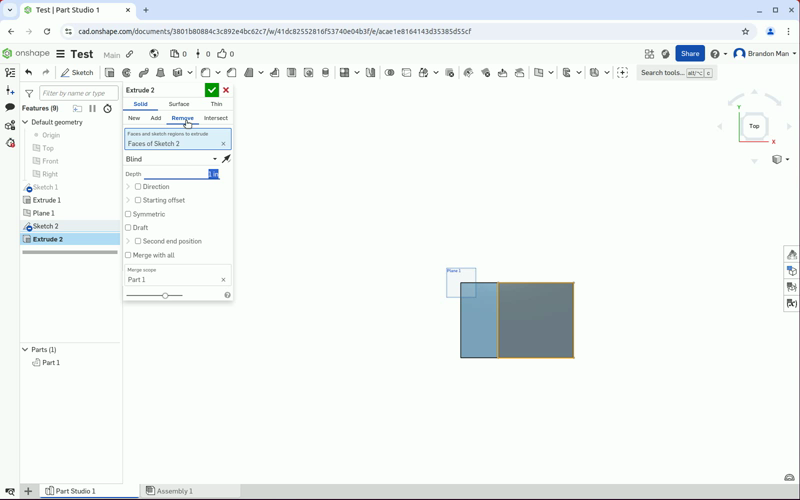
text(11.554)
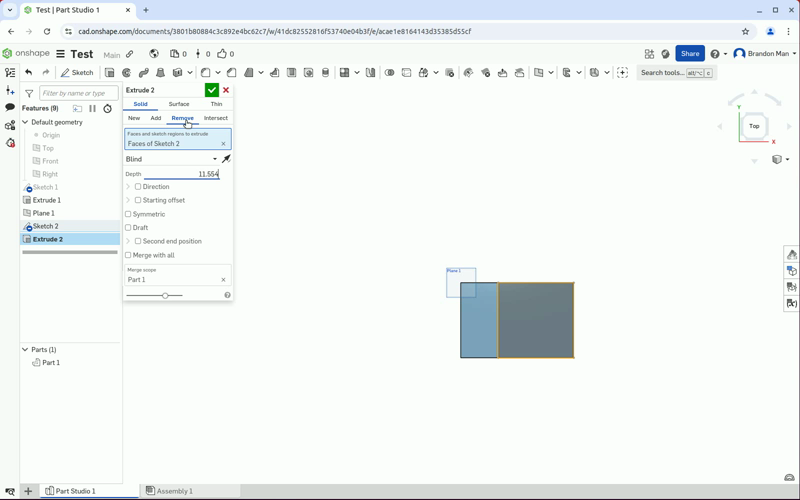
key(tab, 6)
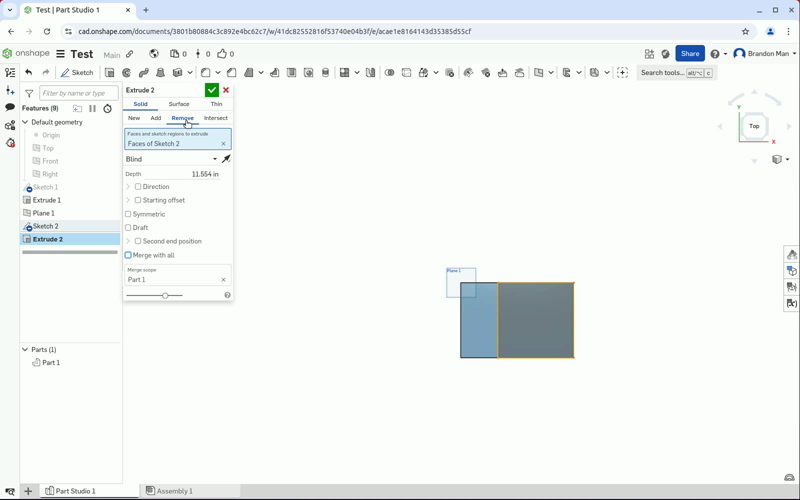
key(space)
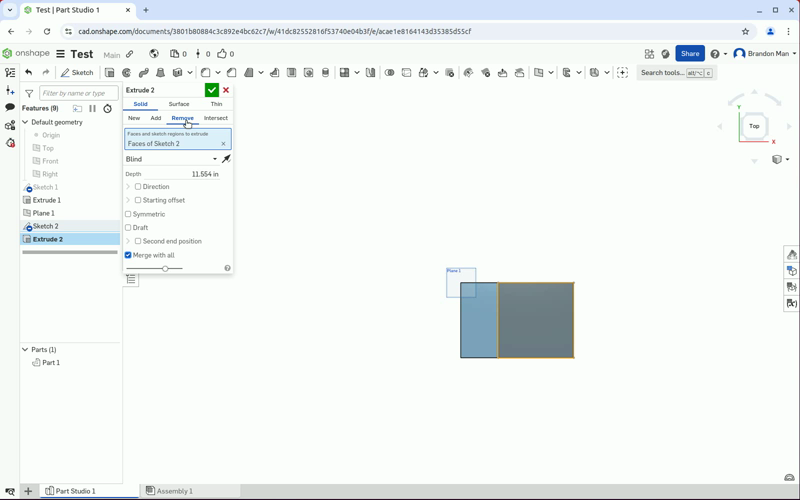
key(enter)
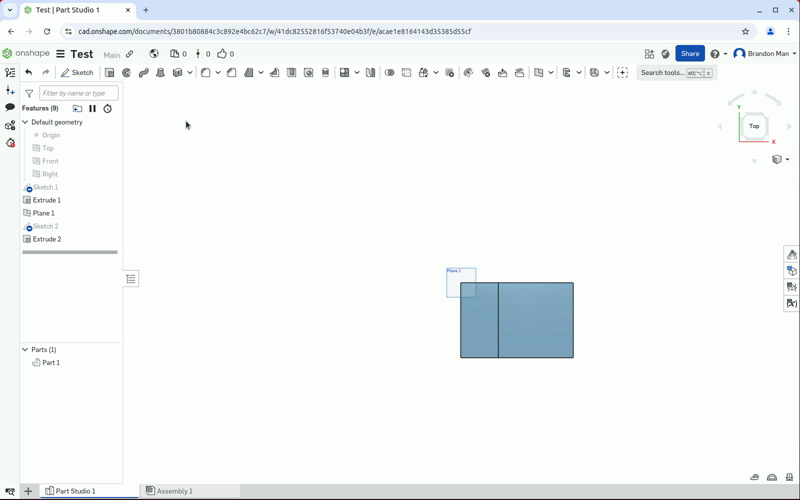
key(shift+h)
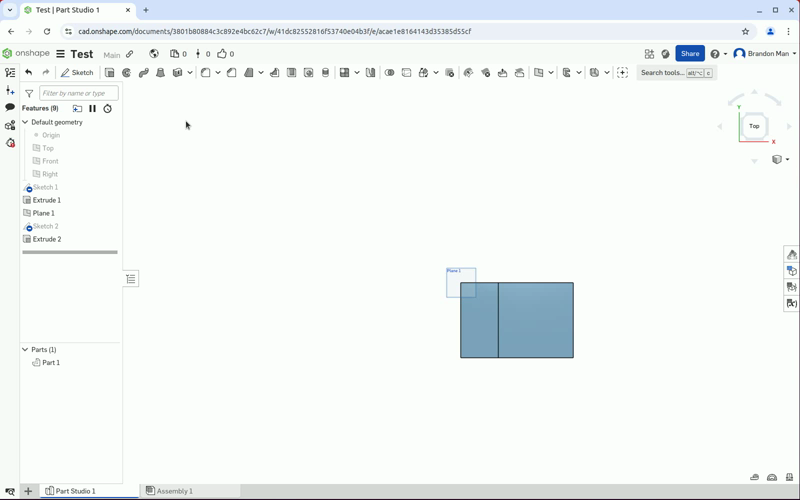
key(shift+h)
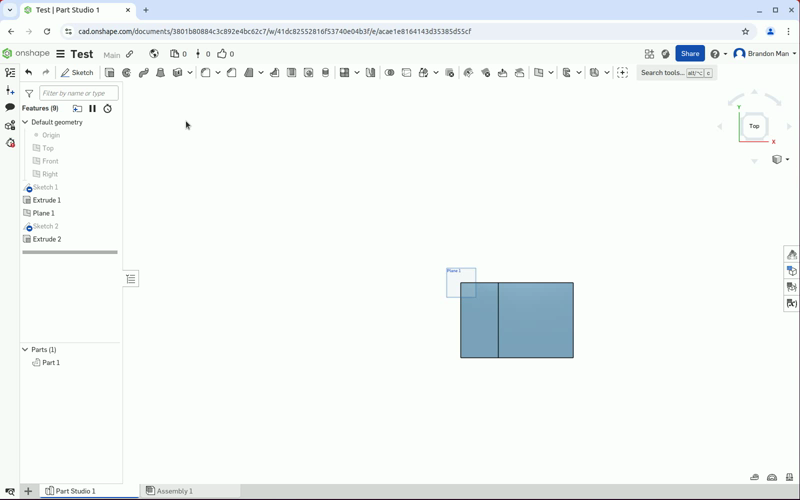
mouse_move(73, 189)
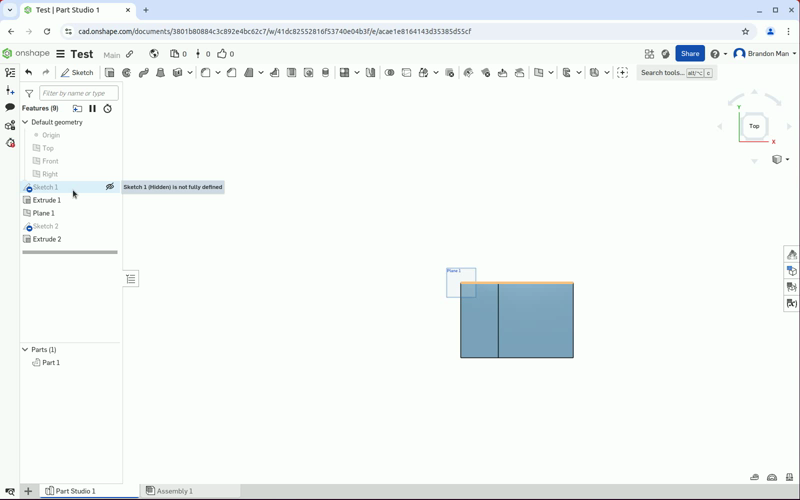
click(73, 189)
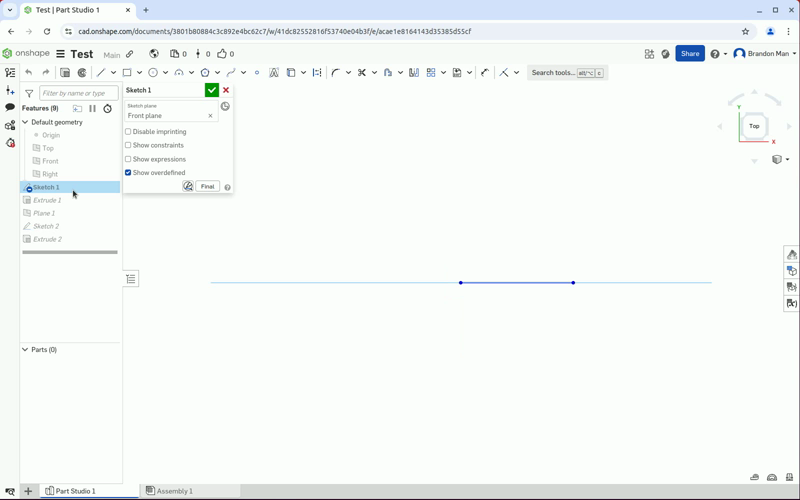
mouse_move(229, 92)
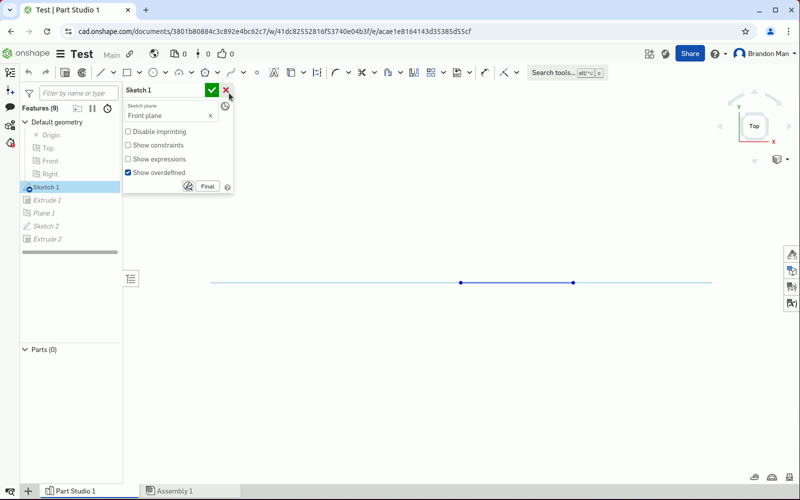
click(229, 92)
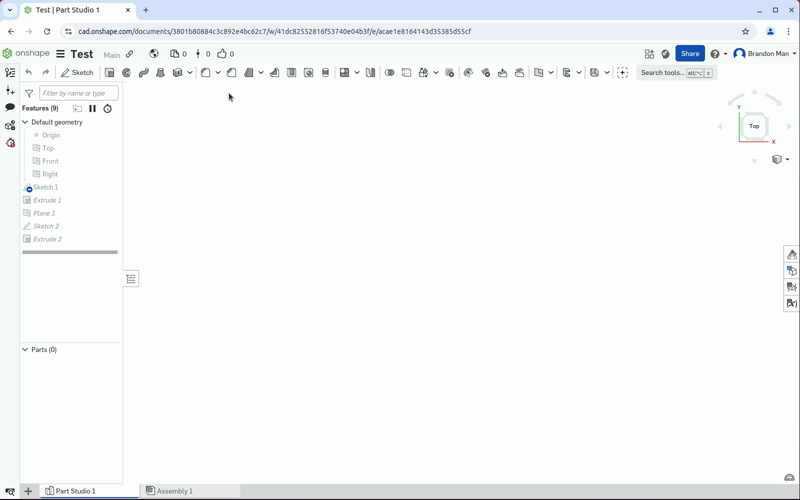
key(shift+s)
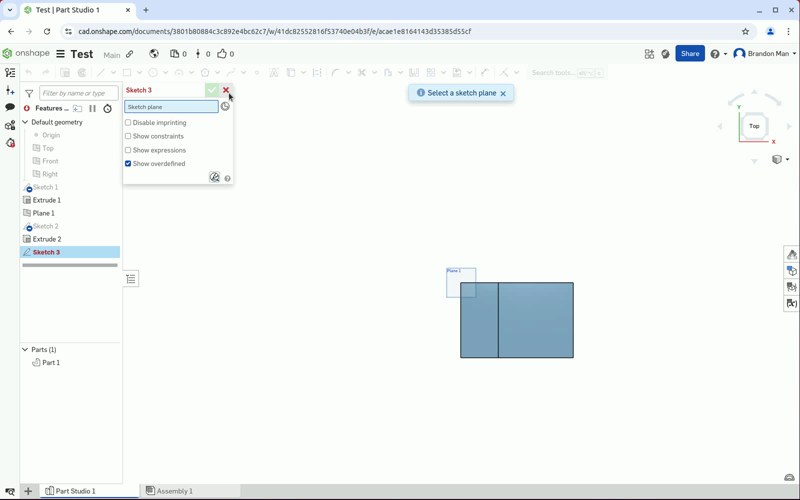
mouse_move(73, 215)
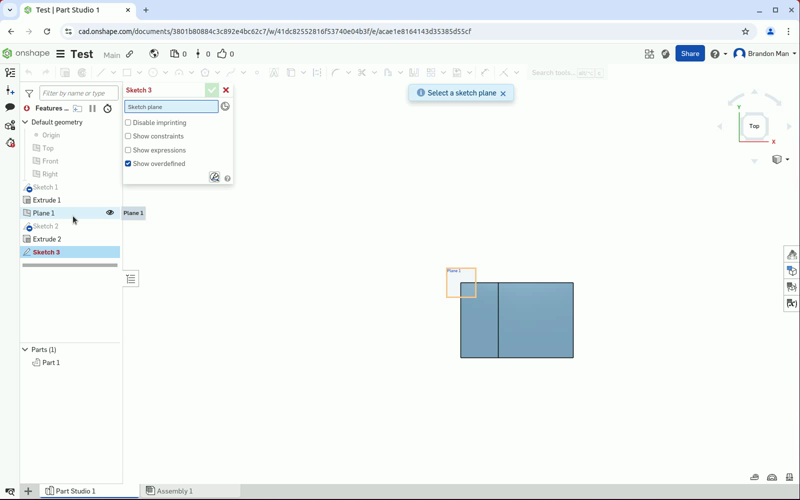
click(73, 215)
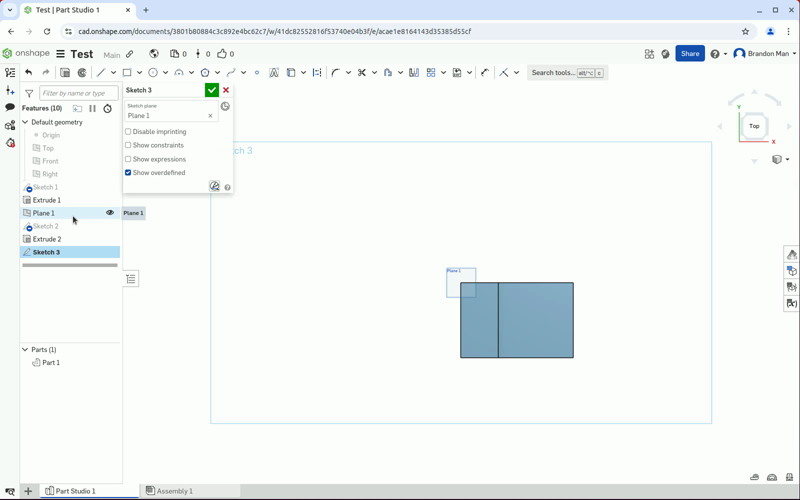
mouse_move(73, 352)
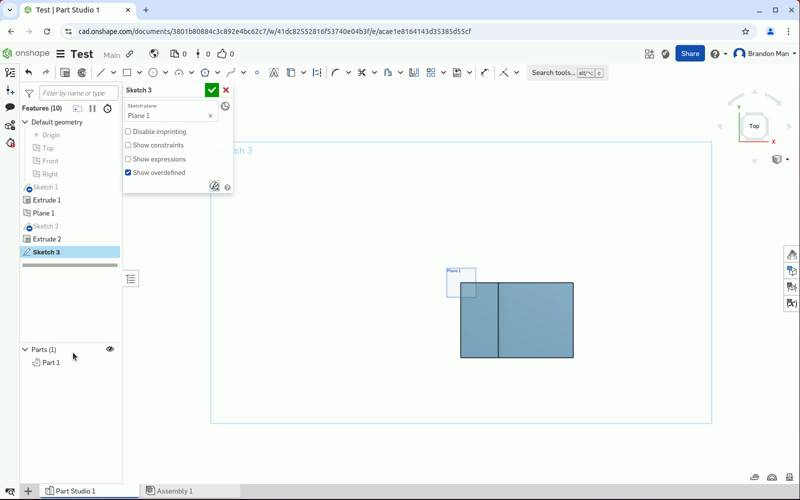
key(y)
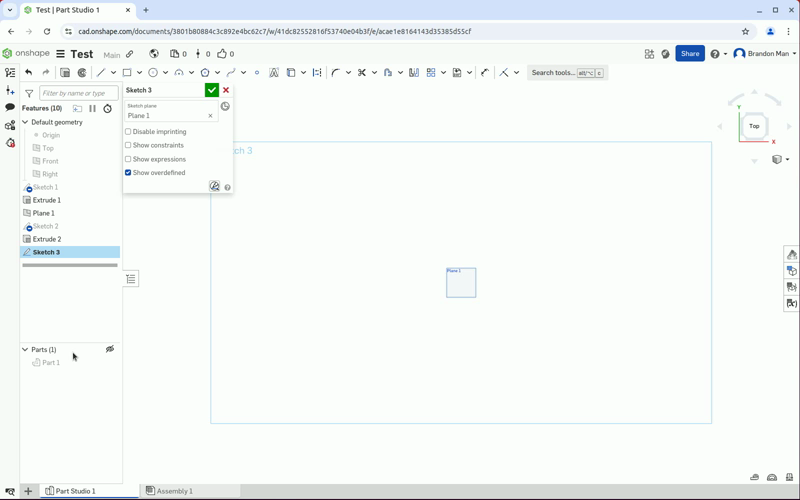
key(l)
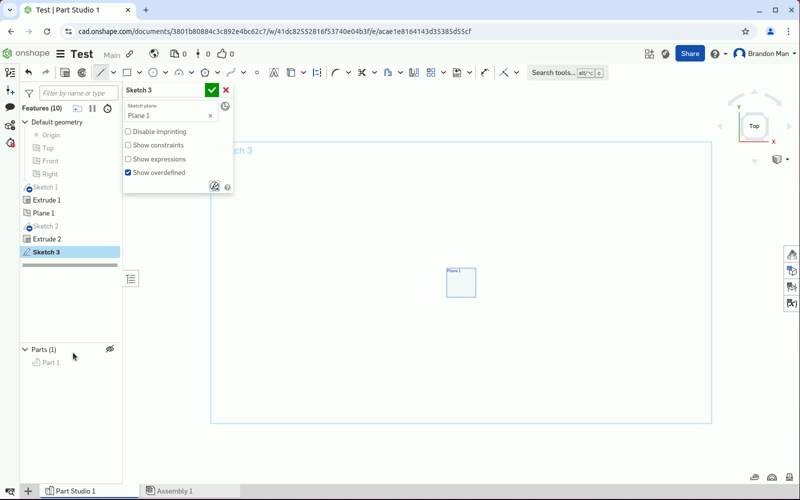
key_down(shift)
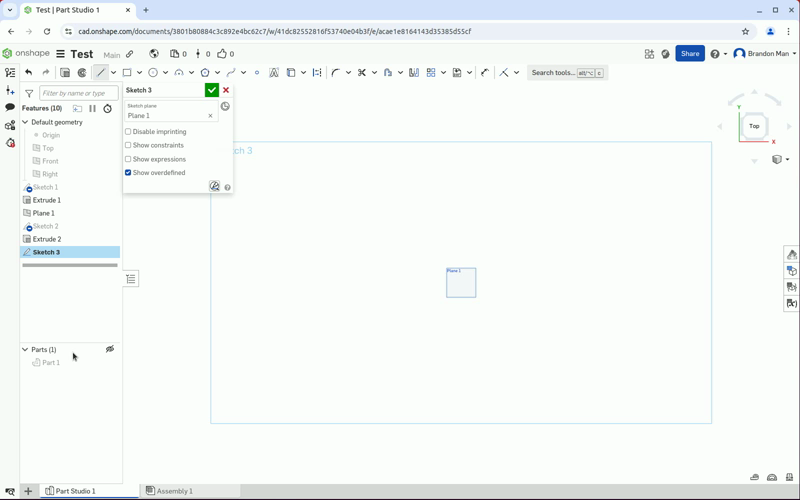
mouse_move(479, 357)
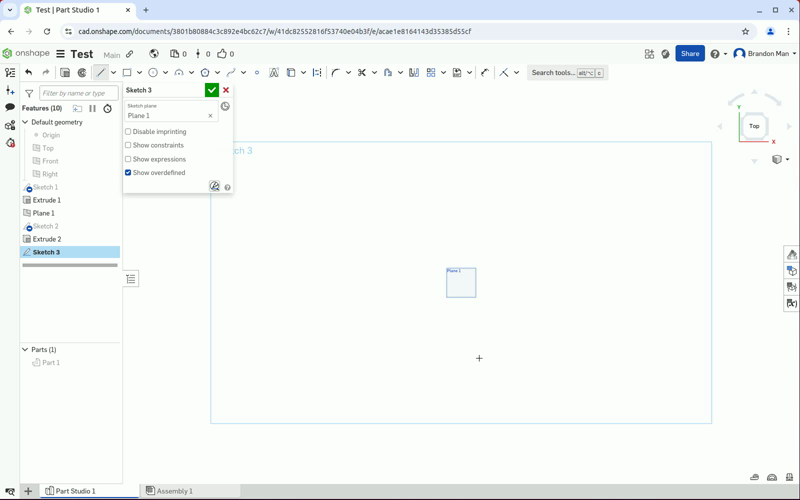
click(479, 357)
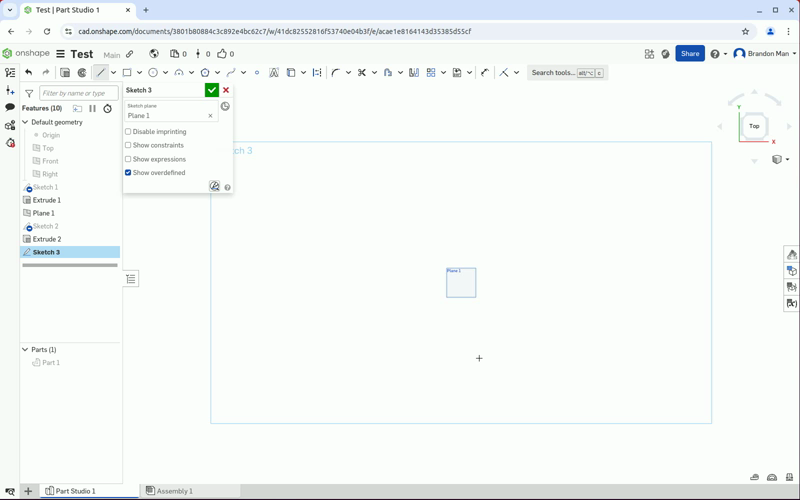
key_up(shift)
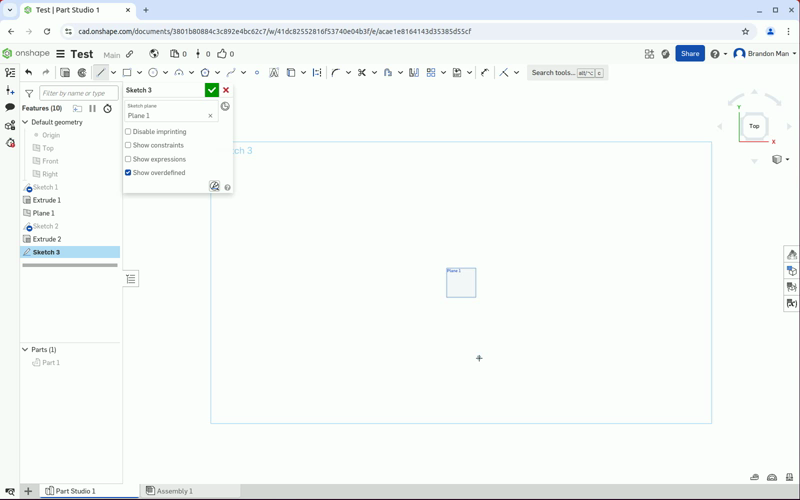
key_down(shift)
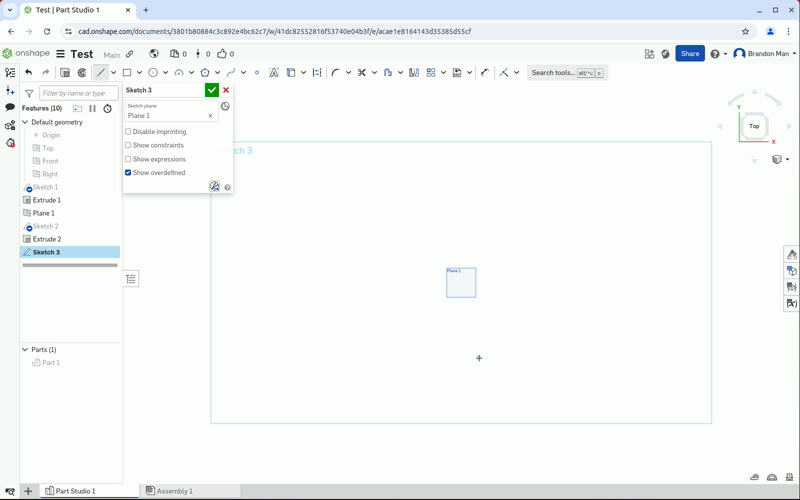
mouse_move(509, 357)
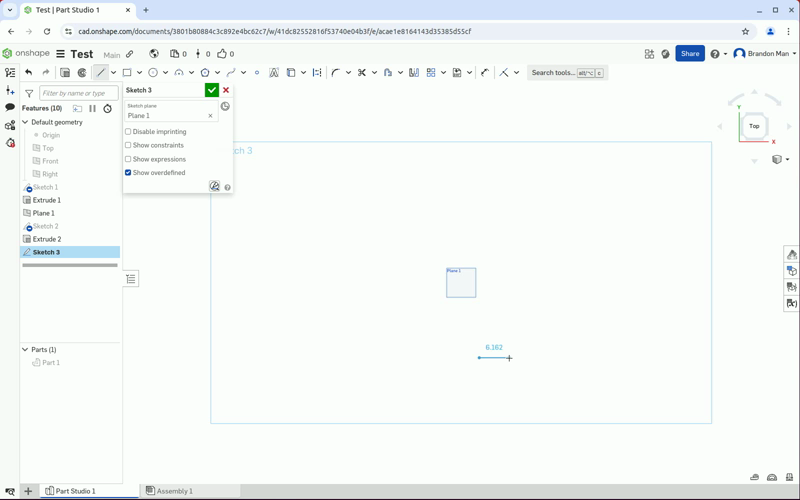
mouse_move(498, 357)
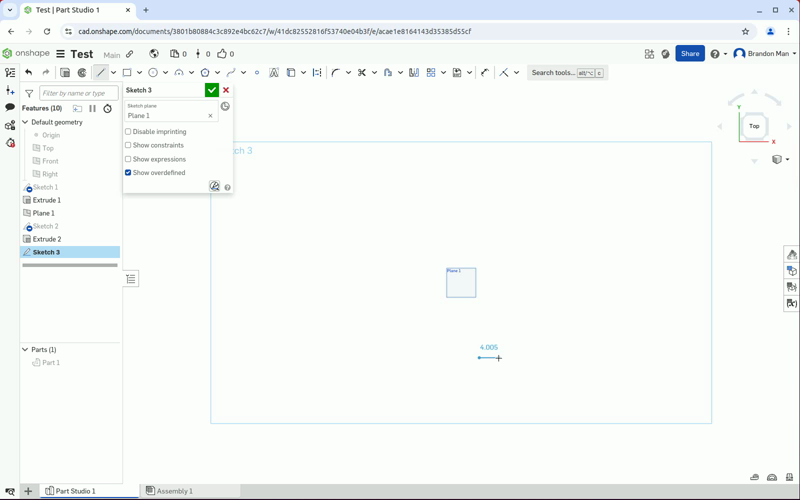
click(498, 357)
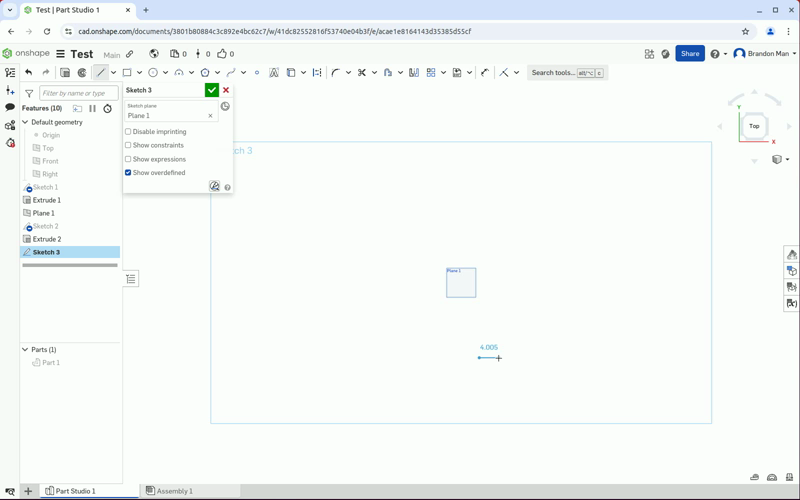
key_up(shift)
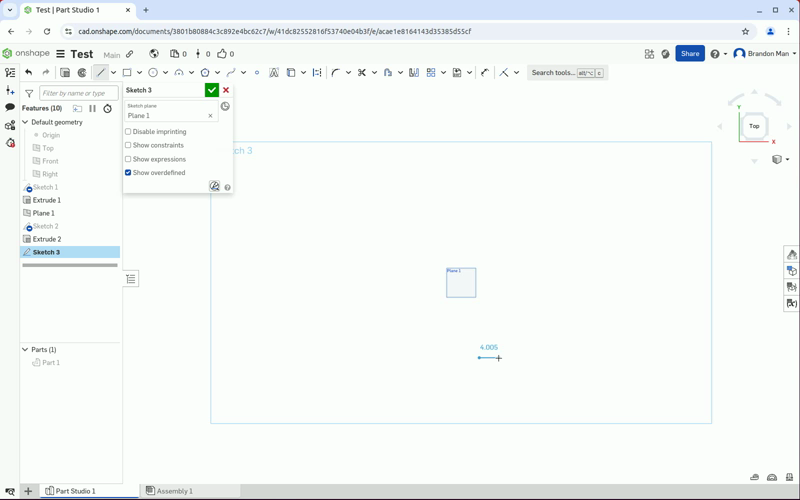
key_down(shift)
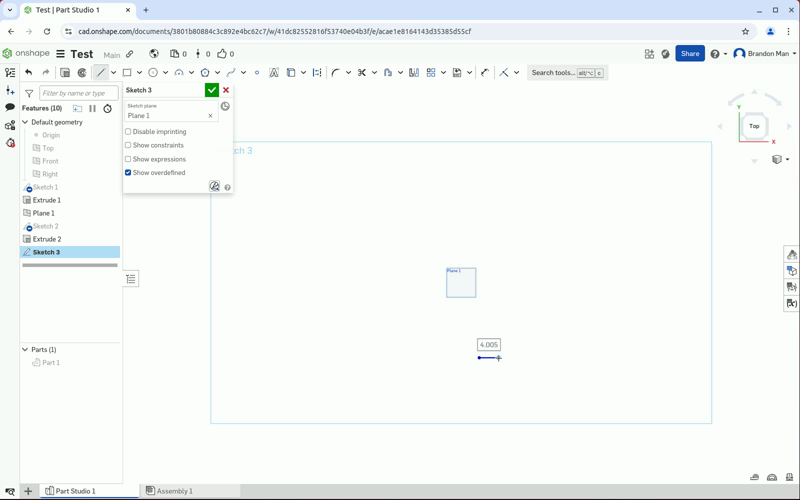
mouse_move(498, 282)
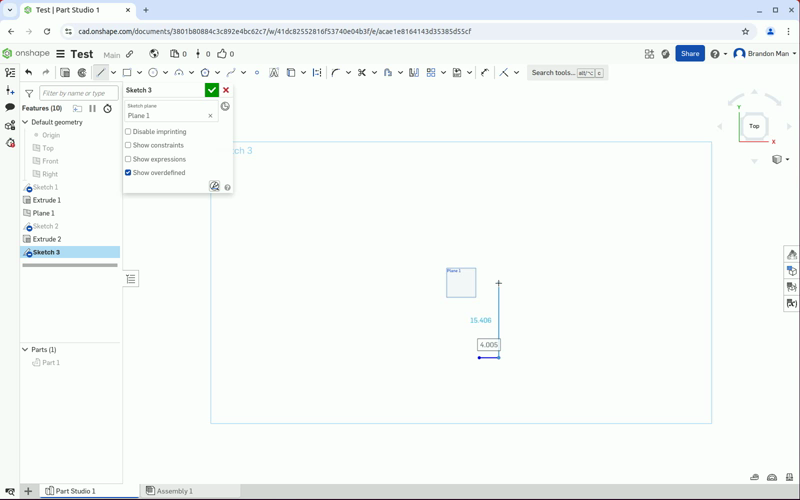
click(498, 282)
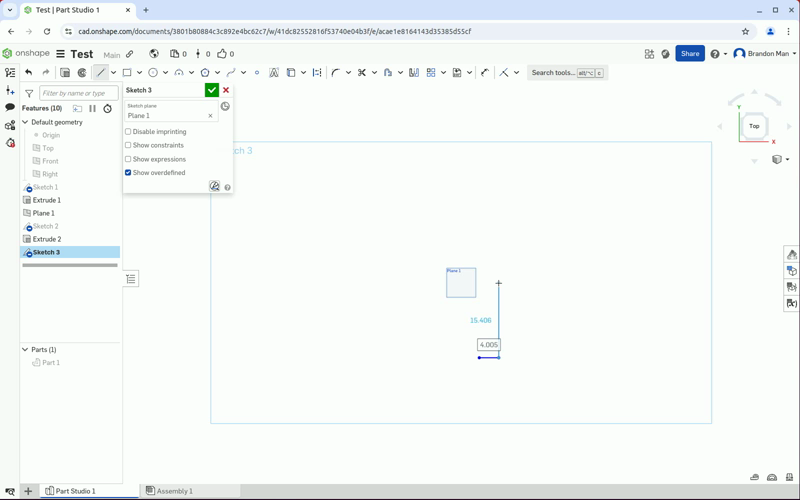
key_up(shift)
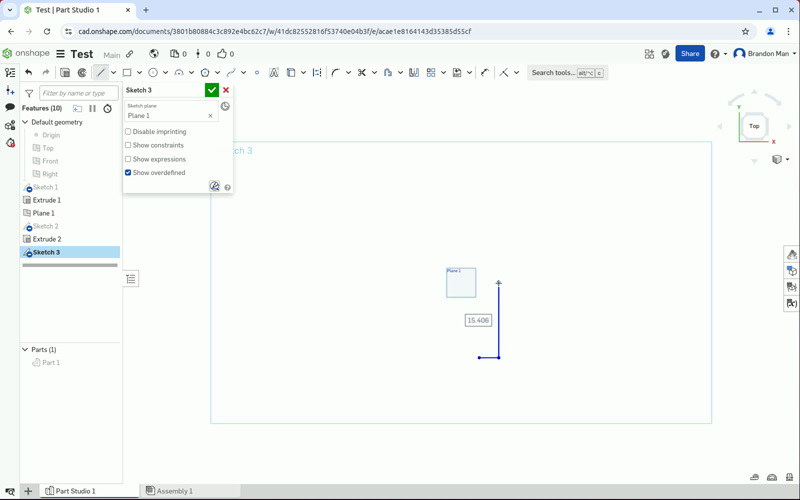
key_down(shift)
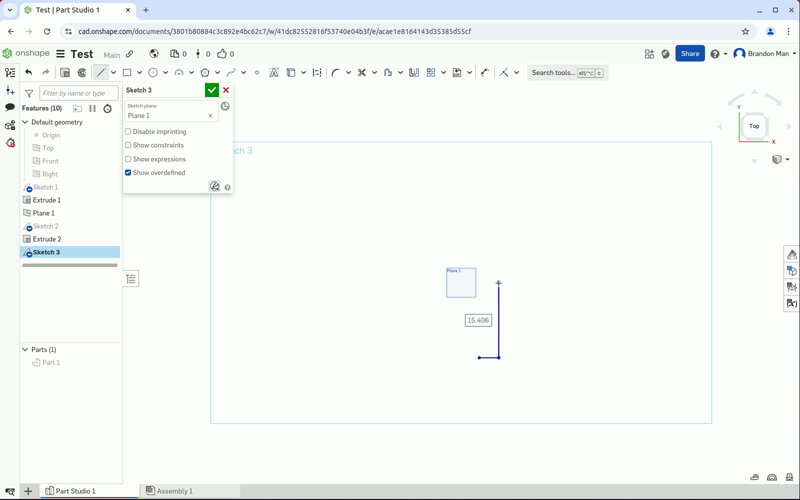
mouse_move(528, 282)
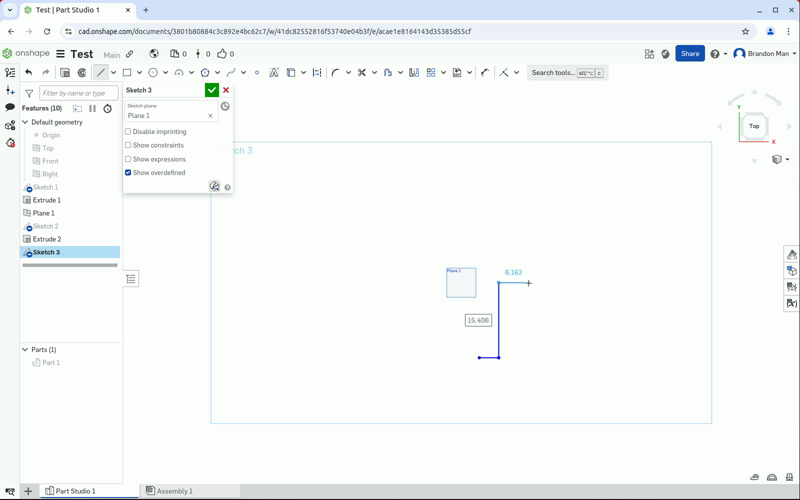
mouse_move(479, 282)
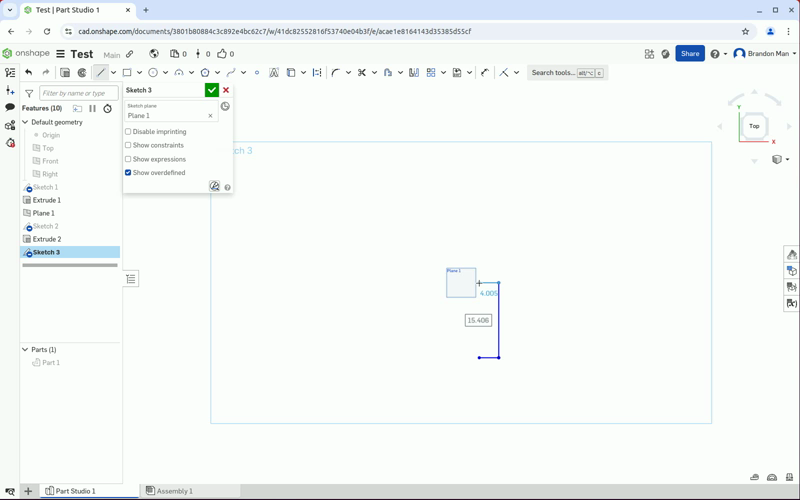
click(479, 282)
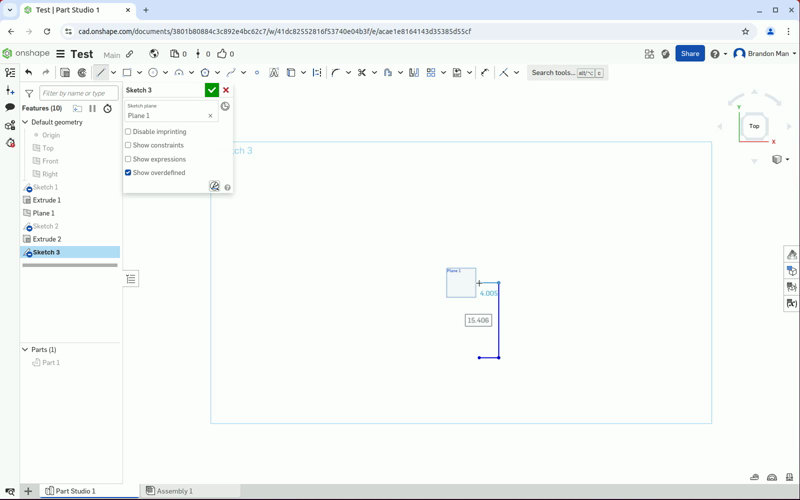
key_up(shift)
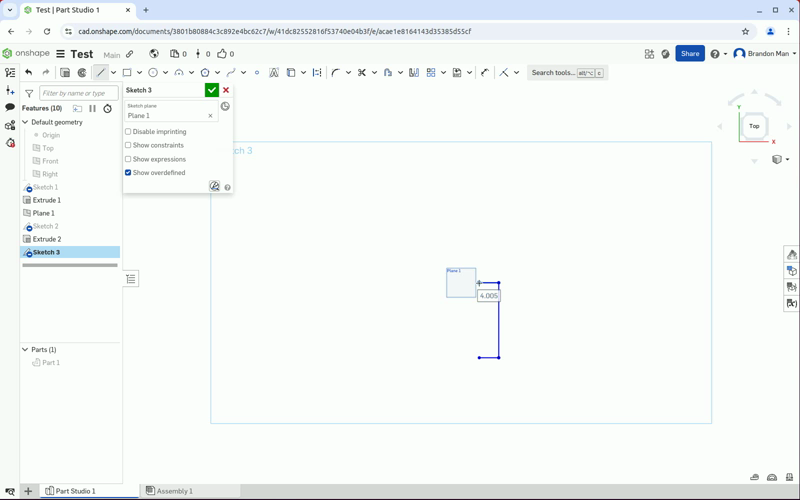
key_down(shift)
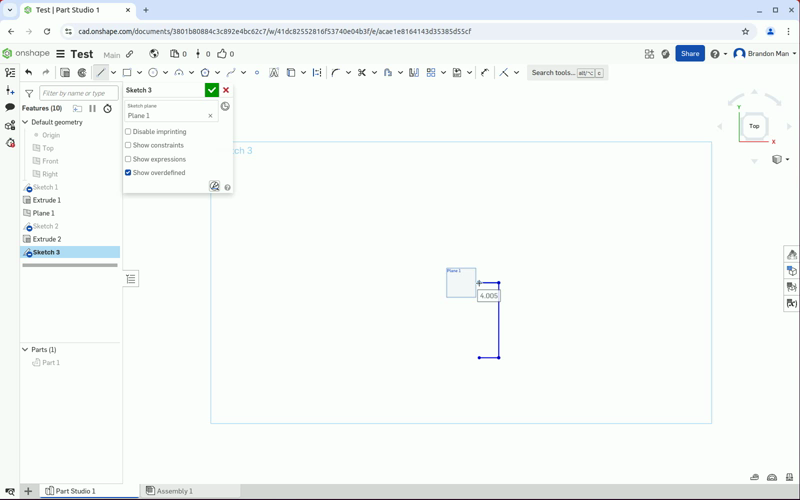
mouse_move(479, 357)
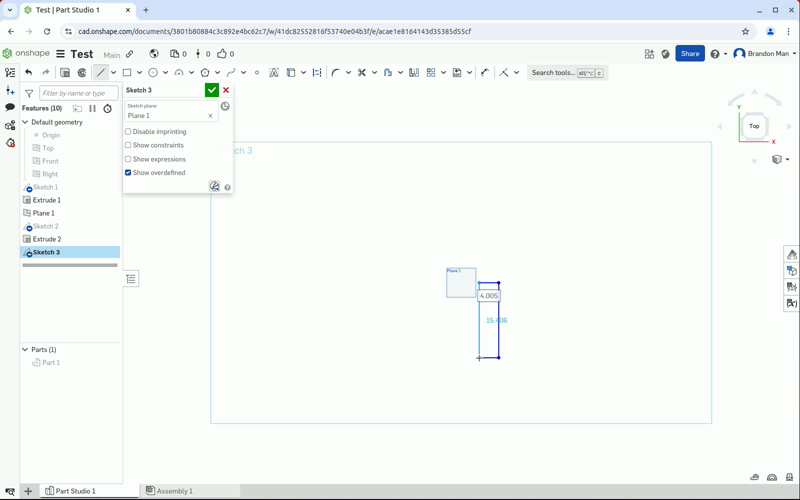
key_up(shift)
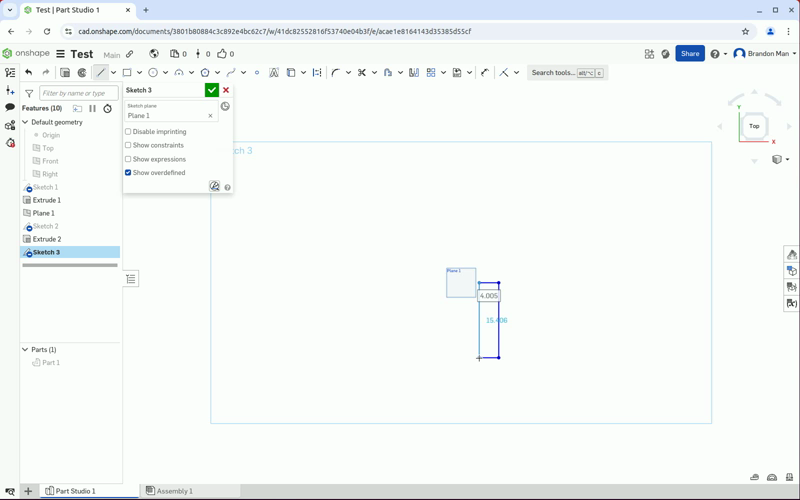
click(479, 357)
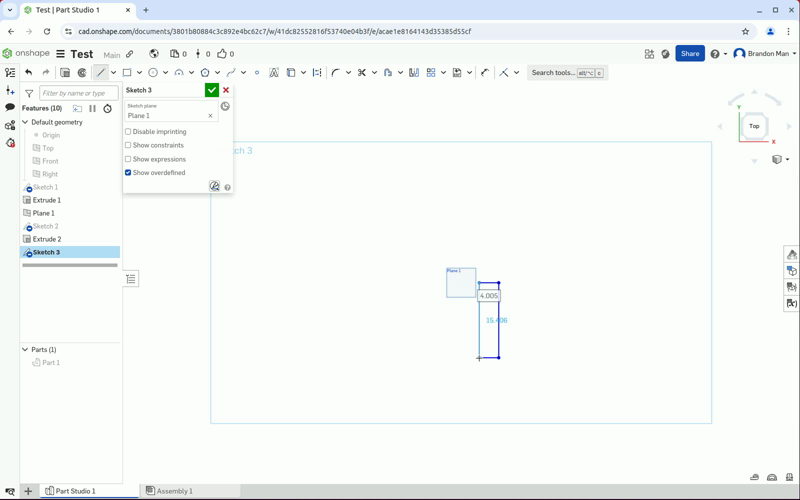
key(esc)
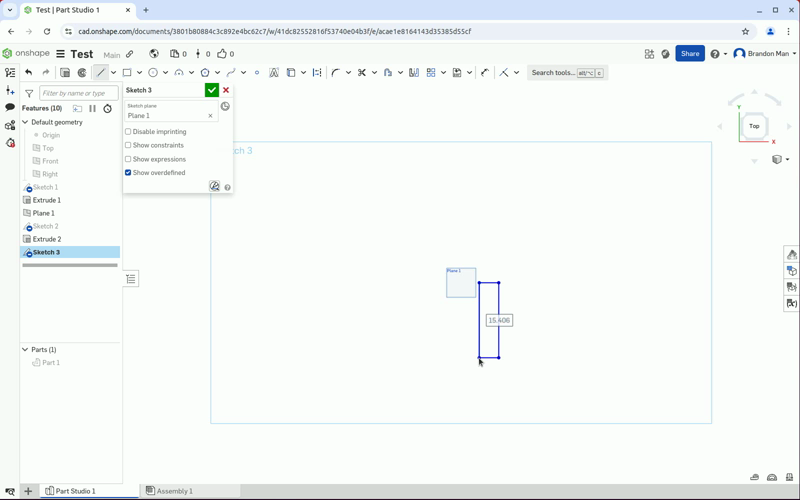
mouse_move(491, 303)
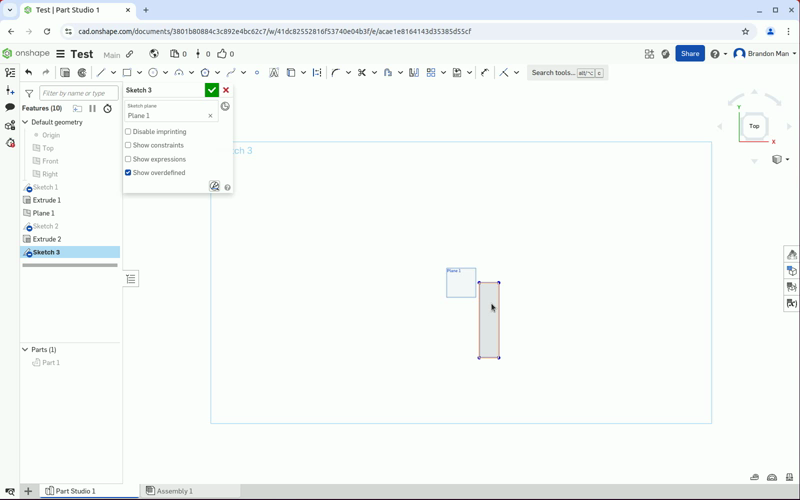
scroll(6)
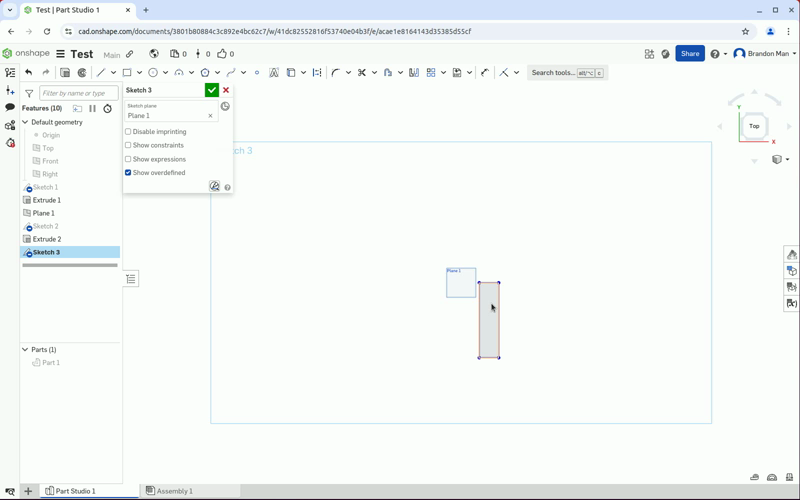
scroll(6)
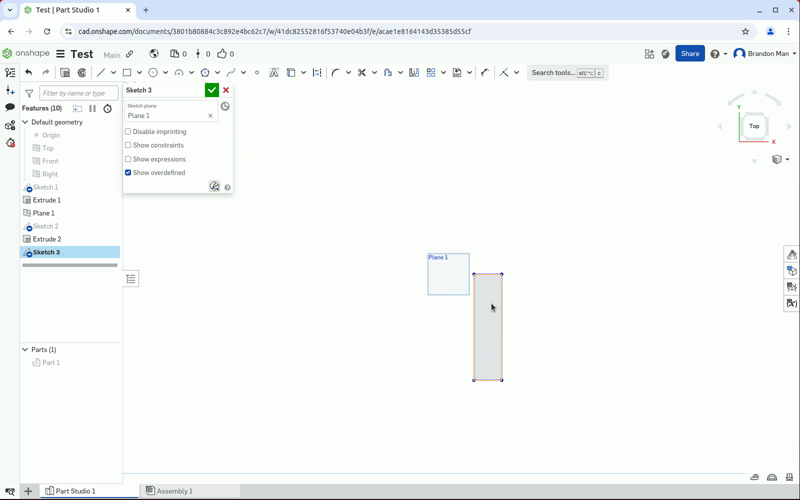
scroll(6)
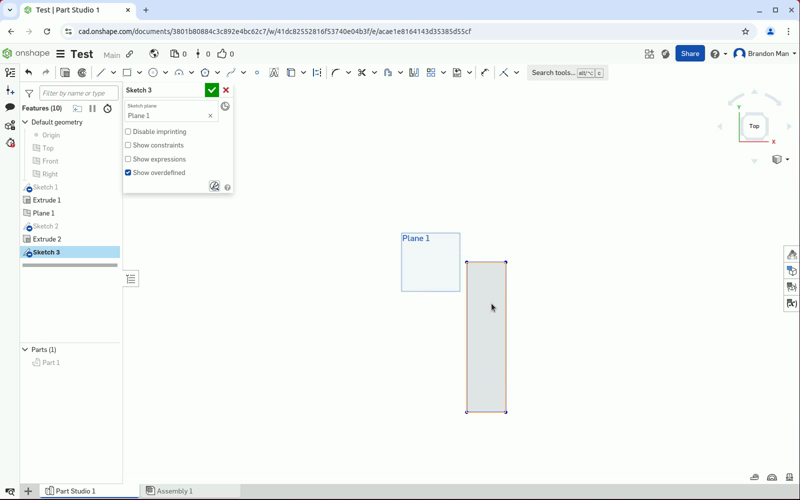
scroll(6)
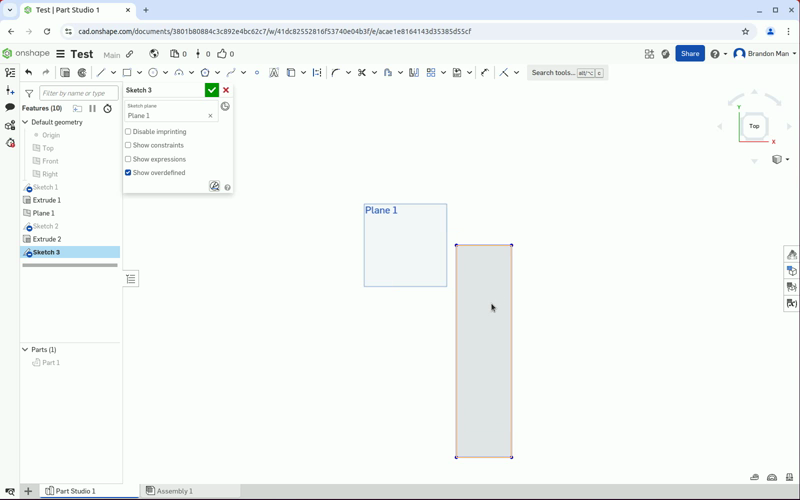
scroll(6)
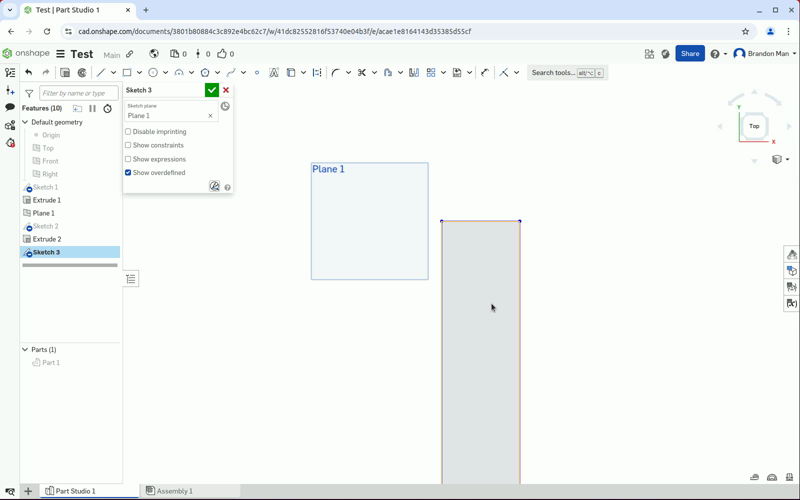
scroll(6)
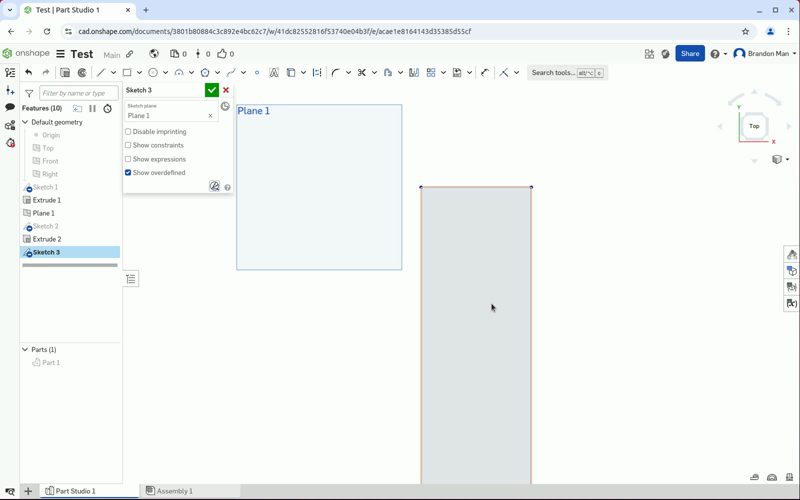
scroll(6)
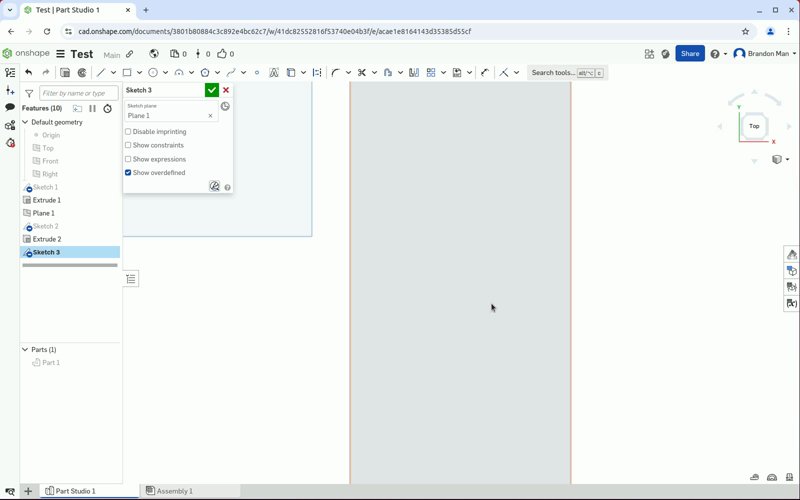
click(491, 303)
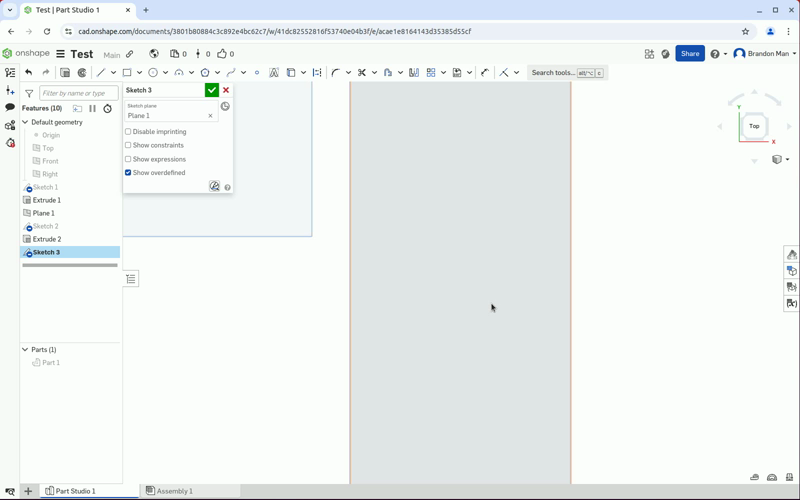
scroll(-6)
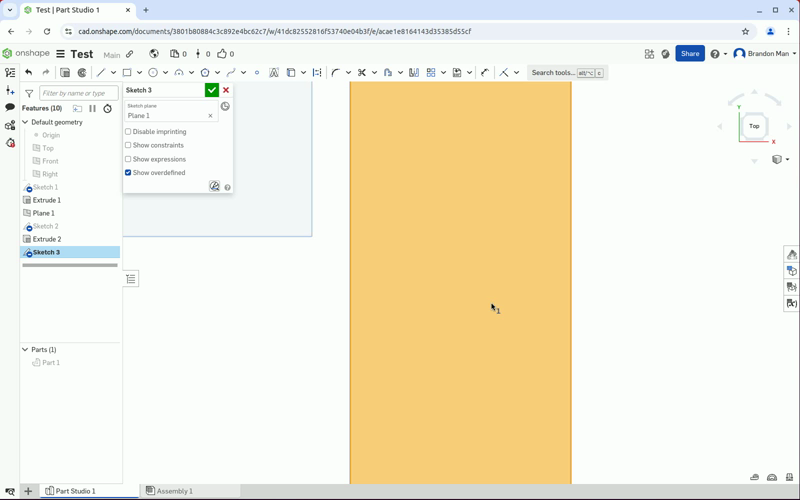
scroll(-6)
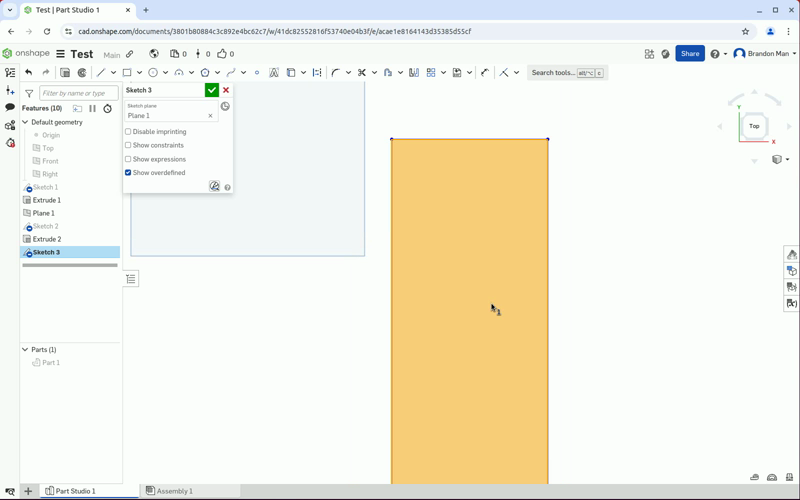
scroll(-6)
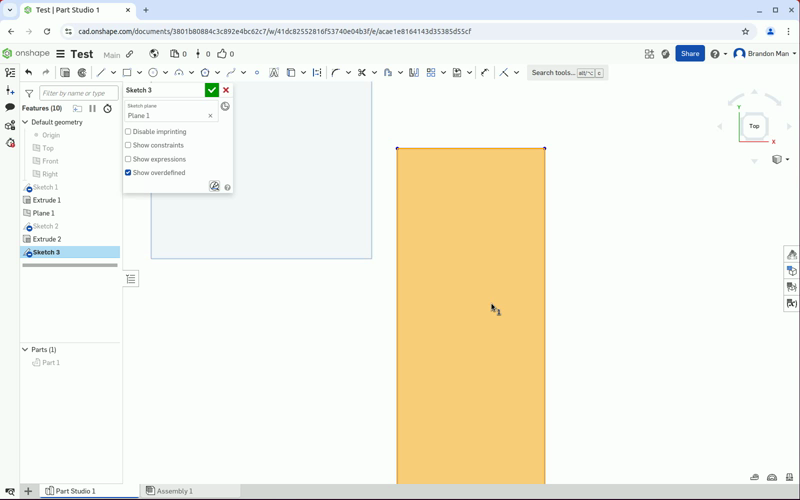
scroll(-6)
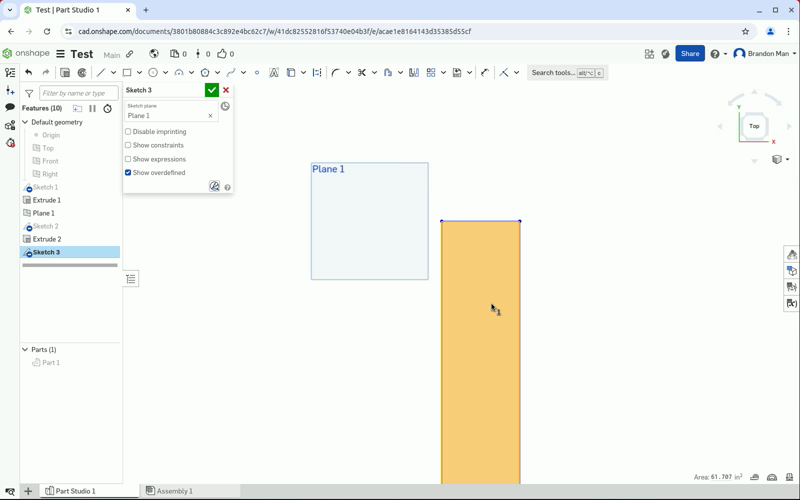
scroll(-6)
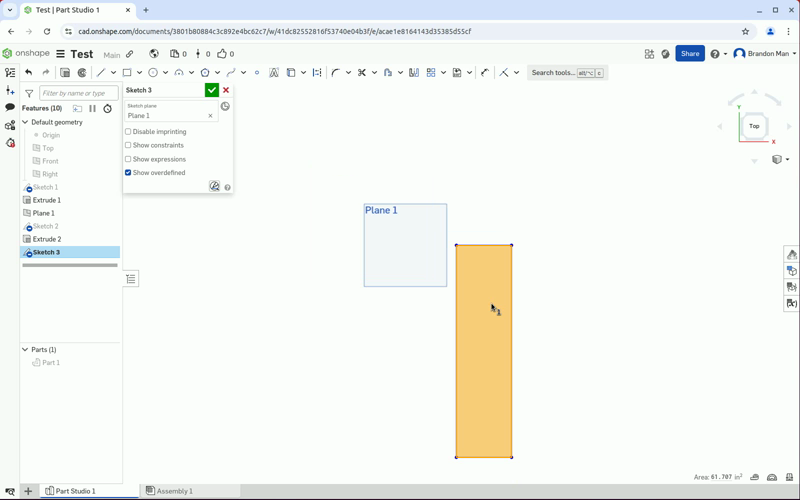
scroll(-6)
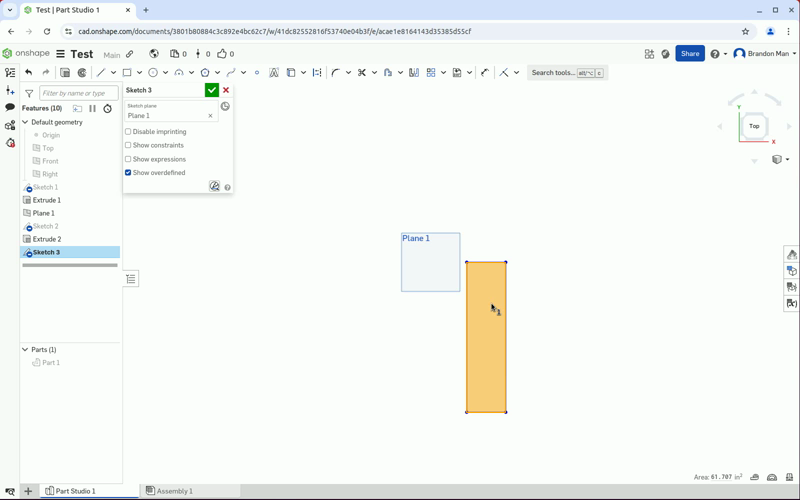
scroll(-6)
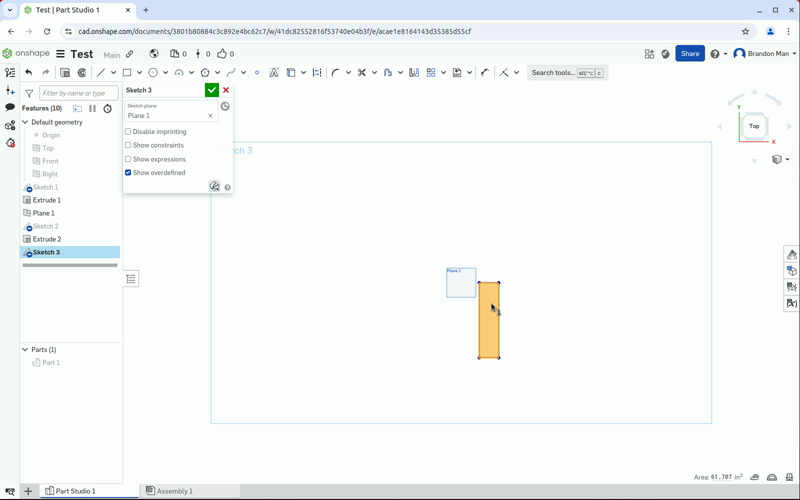
mouse_move(73, 352)
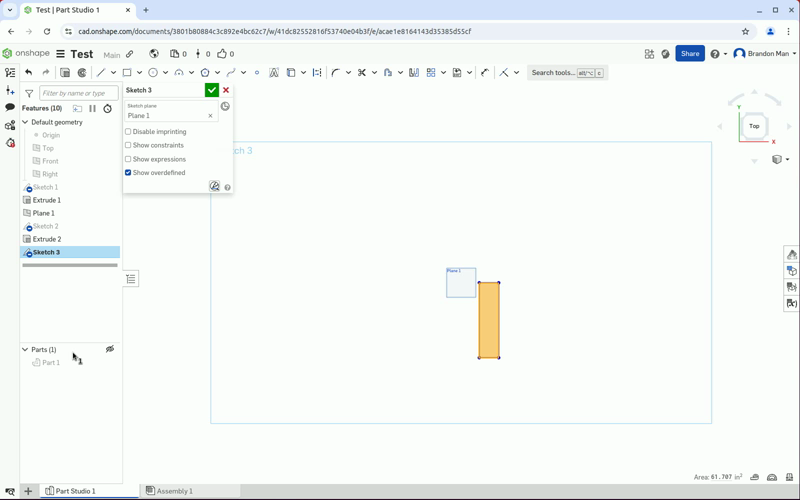
key(shift+y)
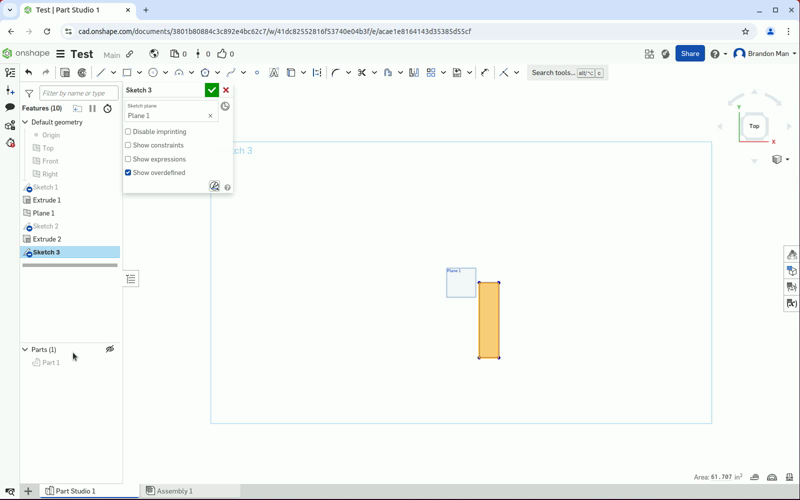
key(shift+e)
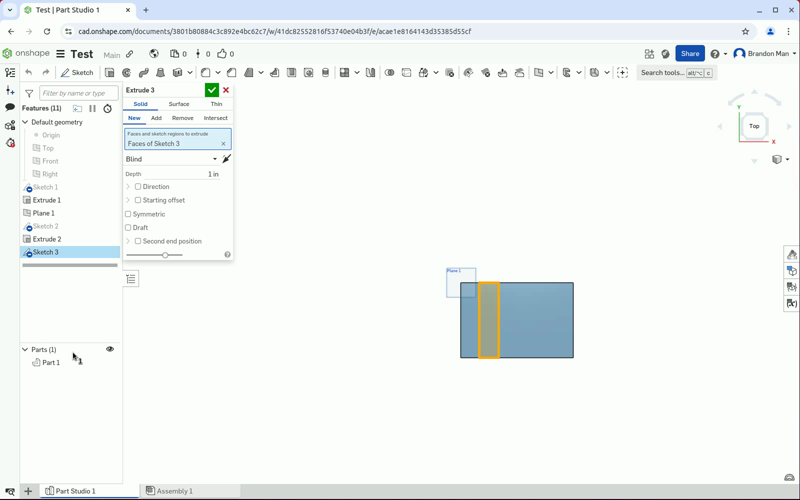
mouse_move(143, 106)
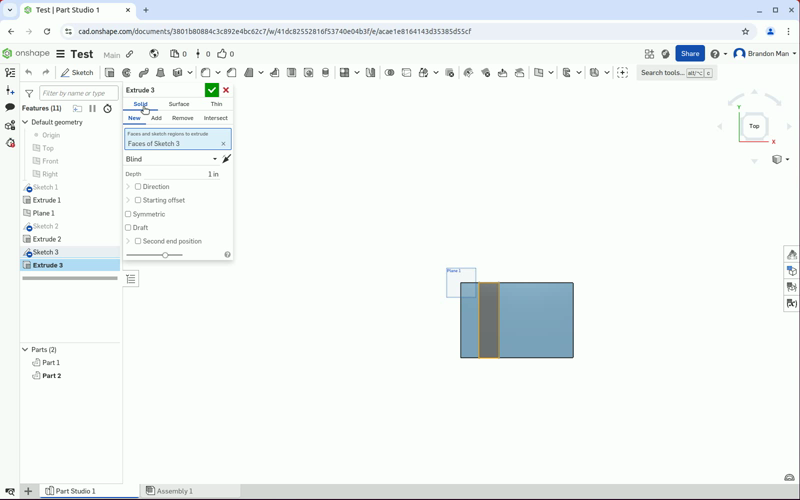
click(143, 106)
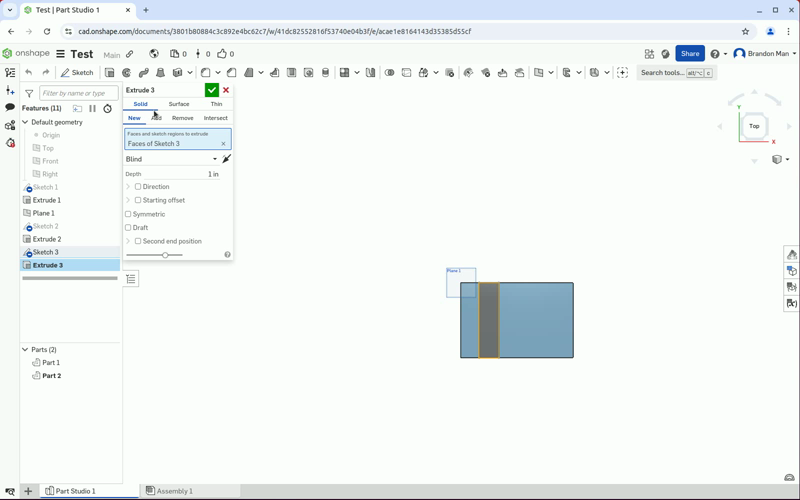
mouse_move(186, 120)
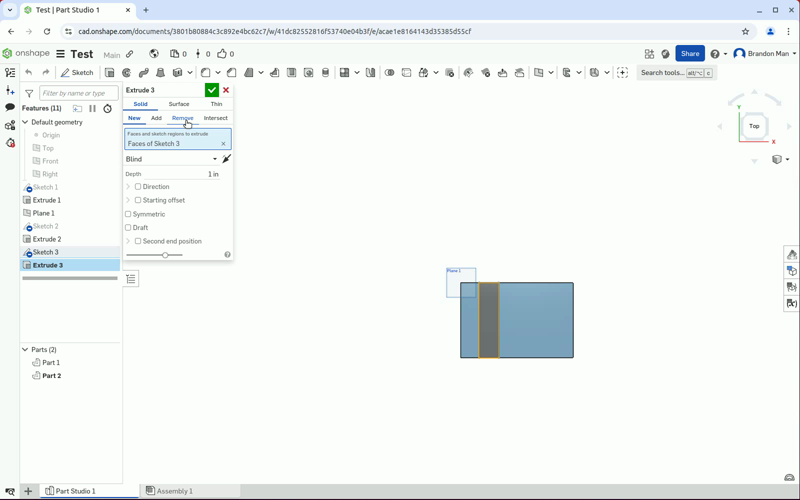
click(186, 120)
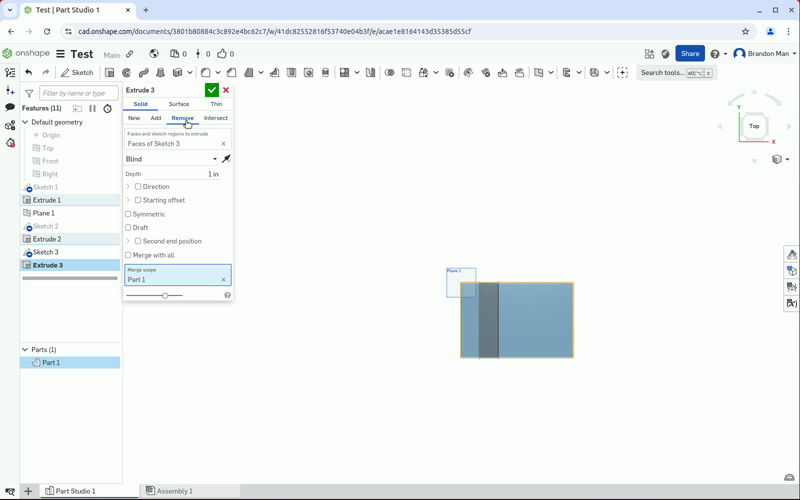
key(tab, 4)
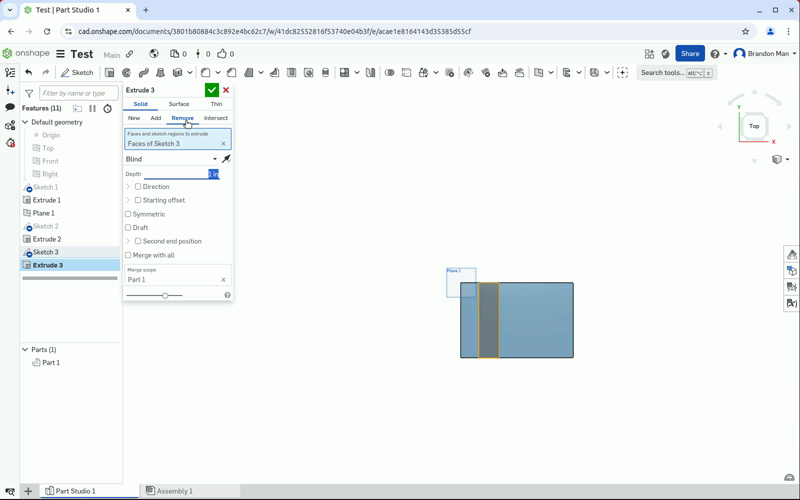
text(7.703)
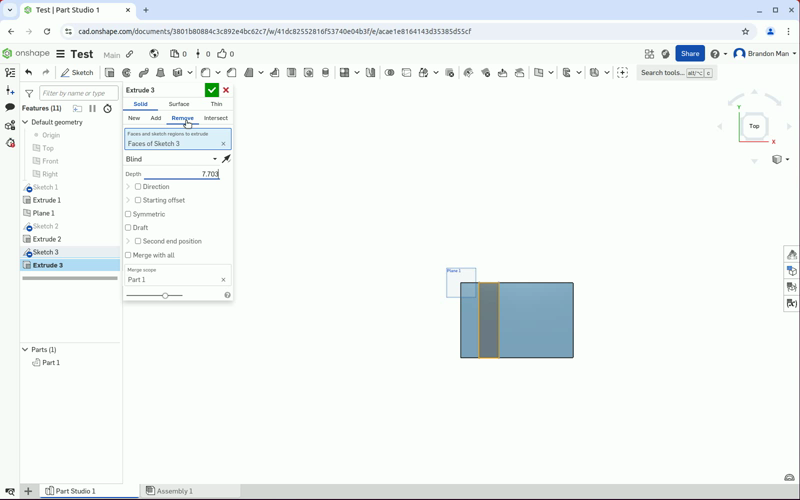
key(tab, 6)
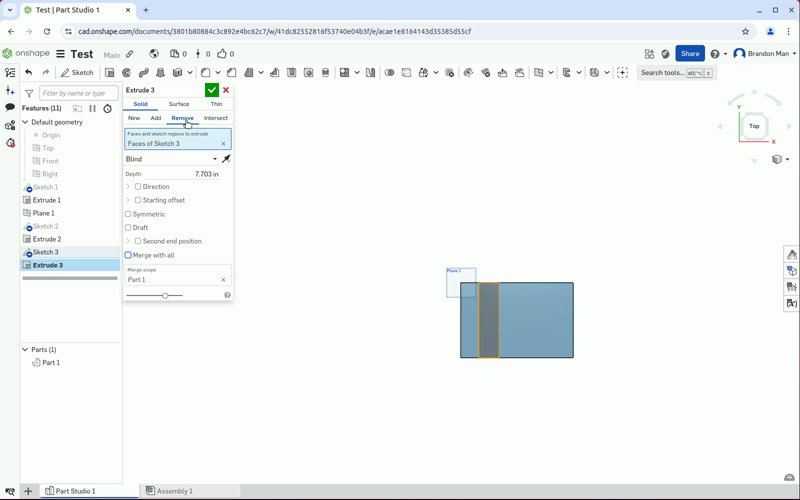
key(space)
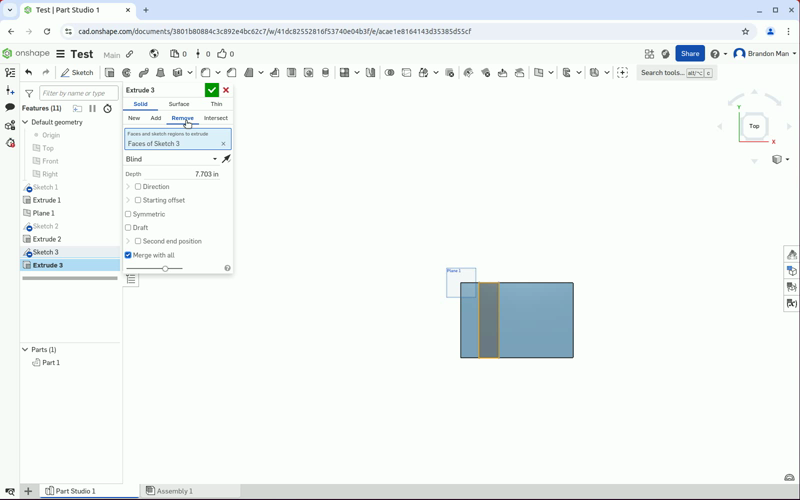
key(enter)
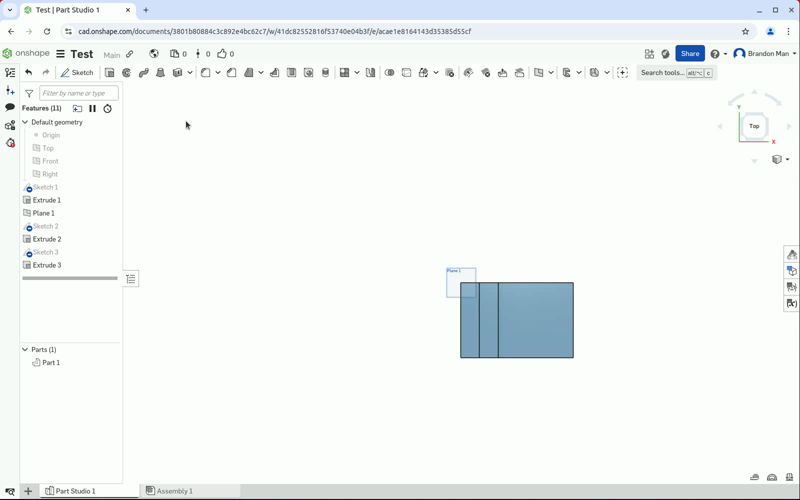
key(shift+h)
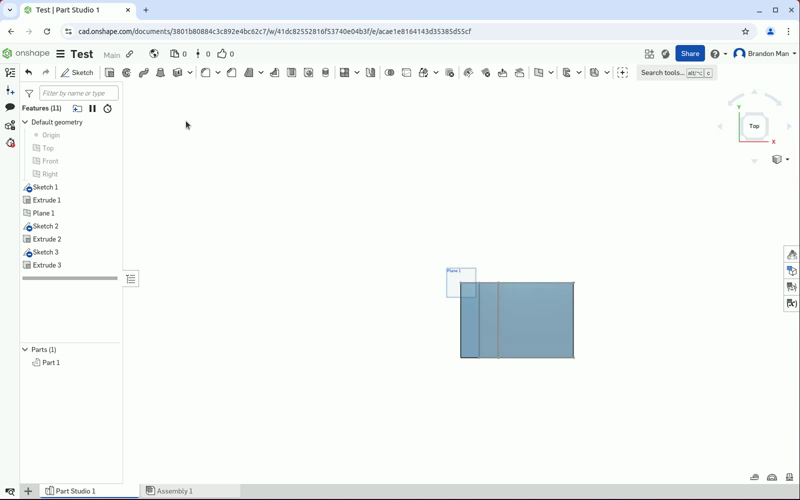
key(shift+h)
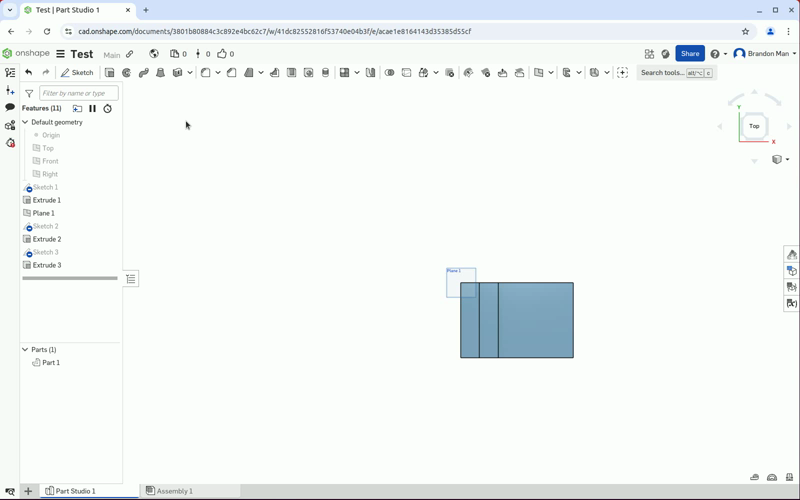
mouse_move(73, 189)
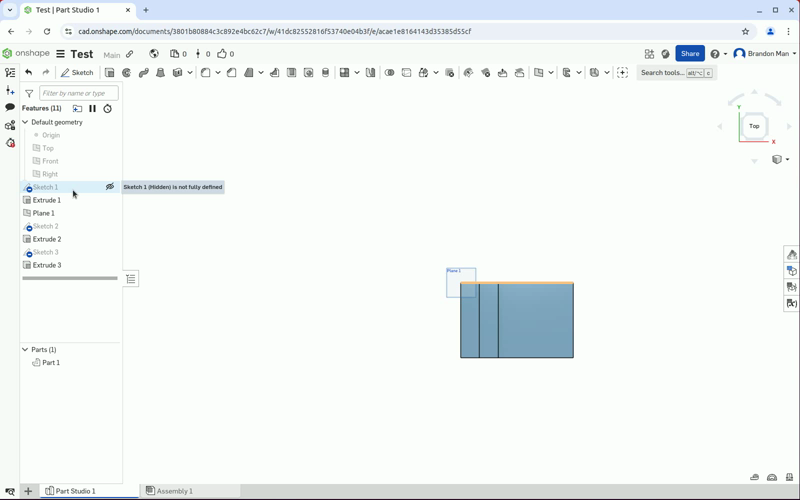
click(73, 189)
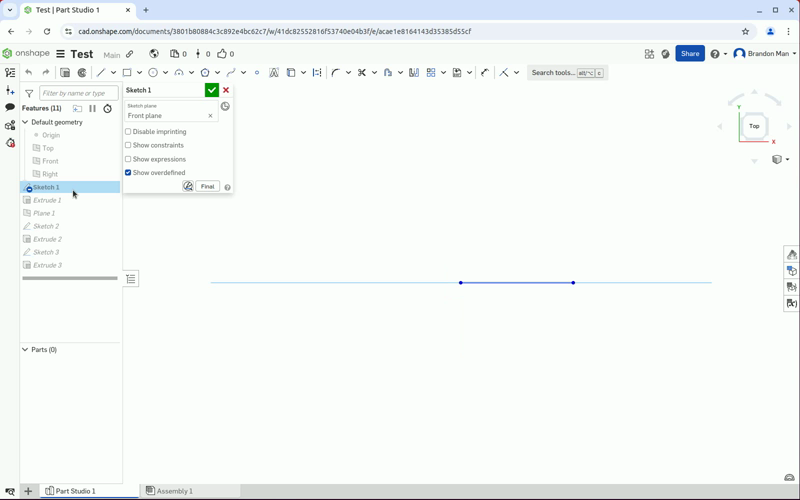
mouse_move(229, 92)
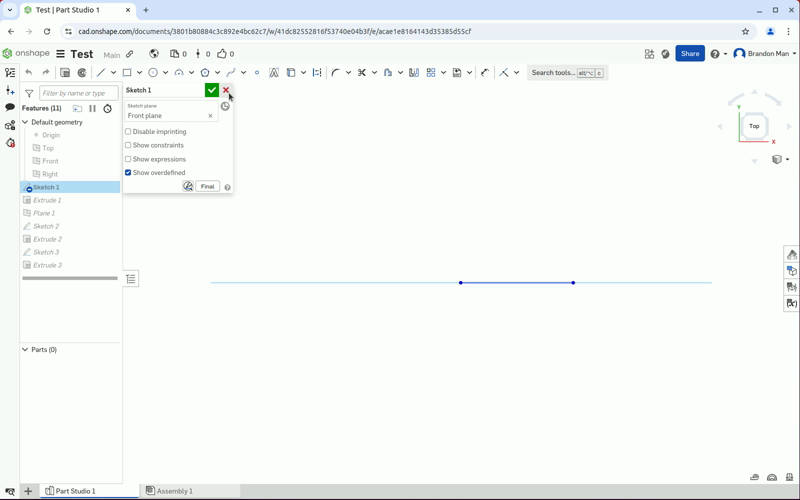
click(229, 92)
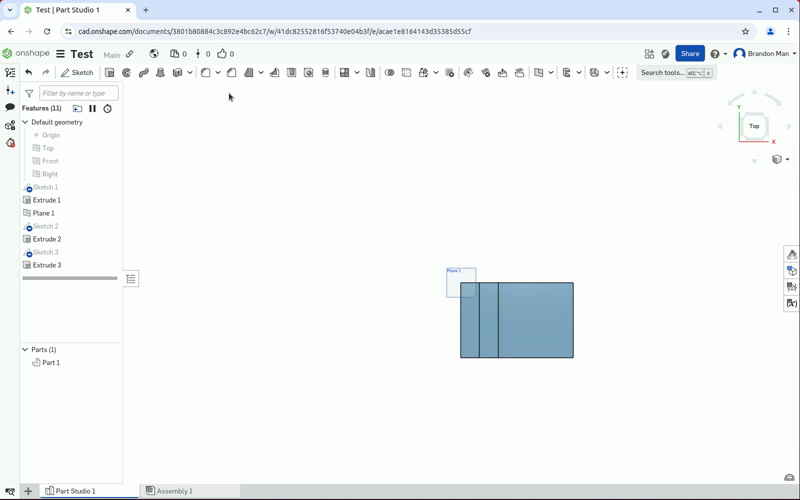
mouse_move(73, 352)
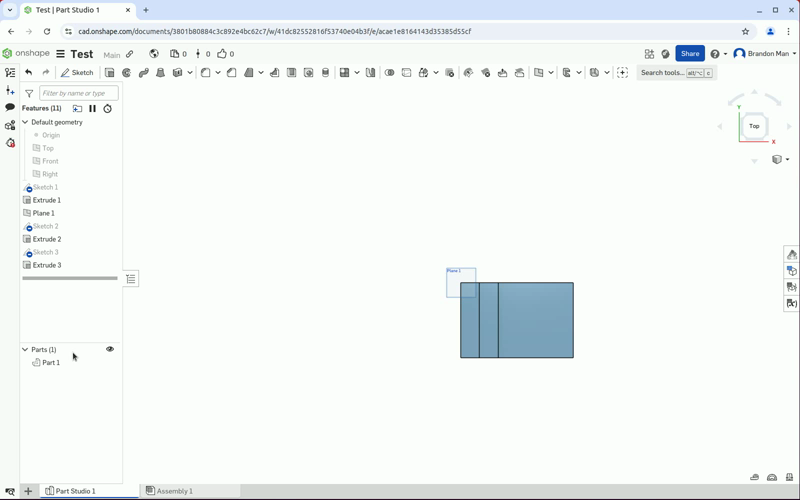
key(y)
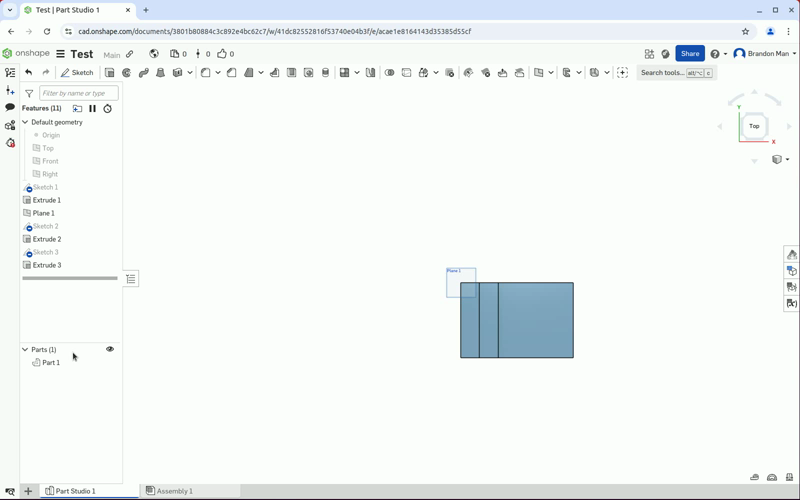
key(shift+p)
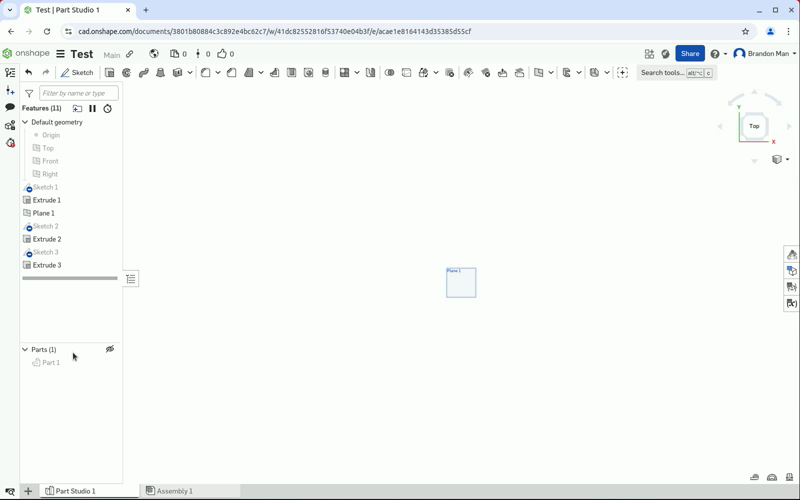
key(space)
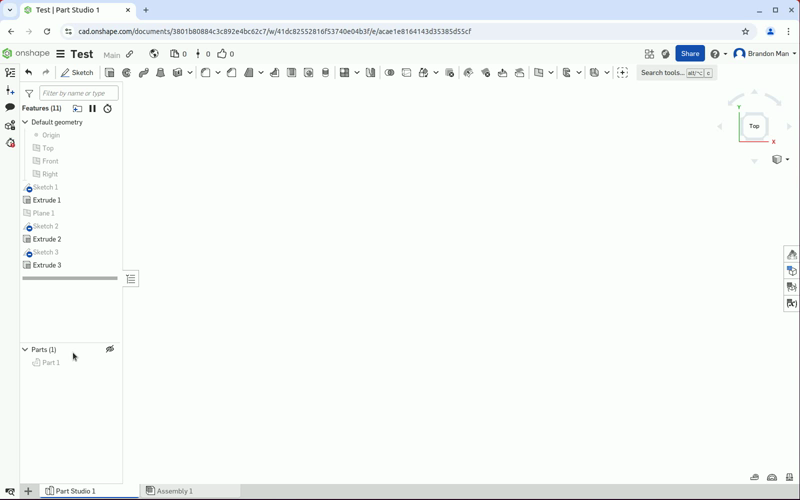
key_down(shift)
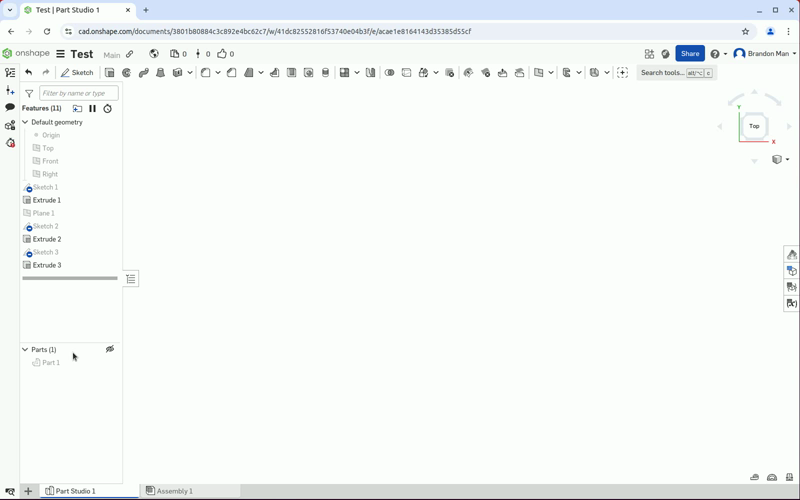
key(up)
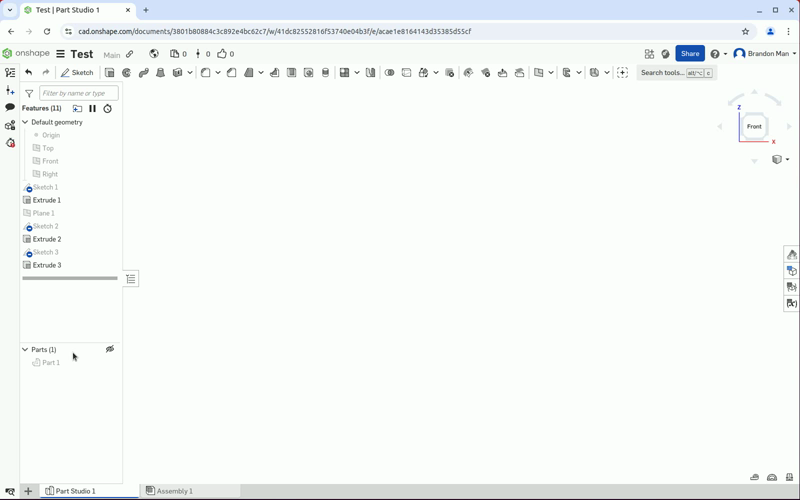
key_up(shift)
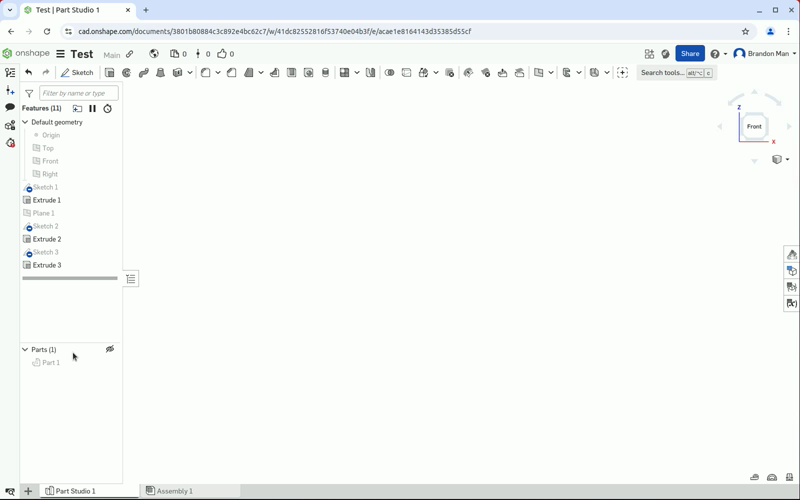
key(space)
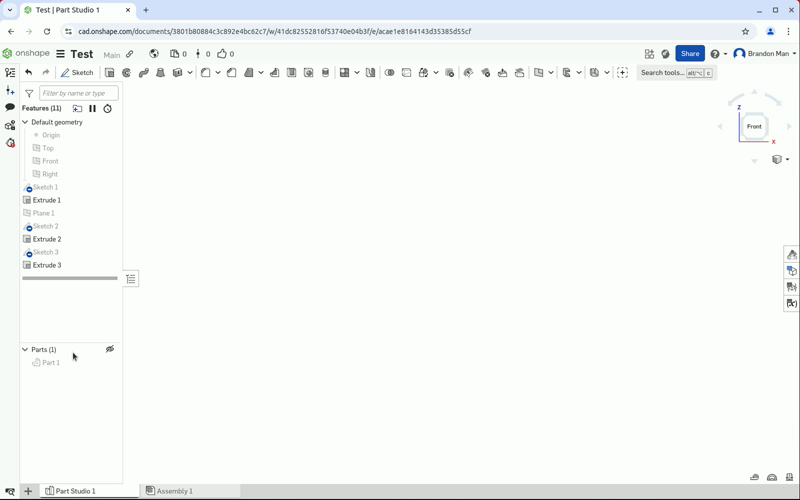
key_down(shift)
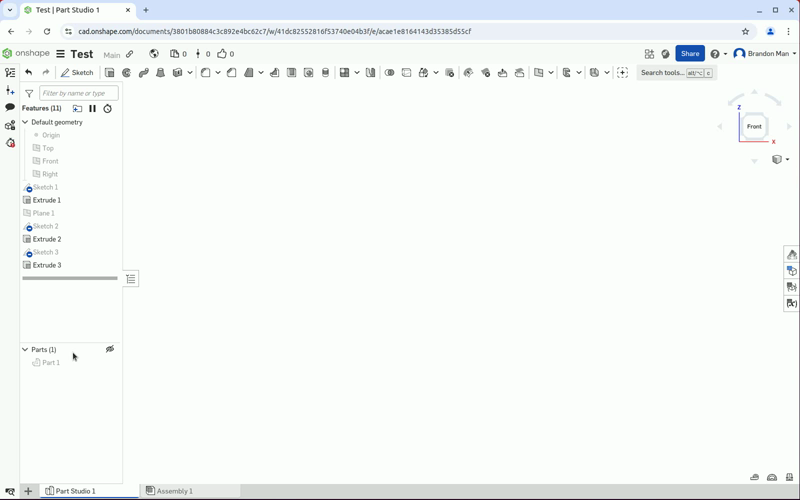
key(left)
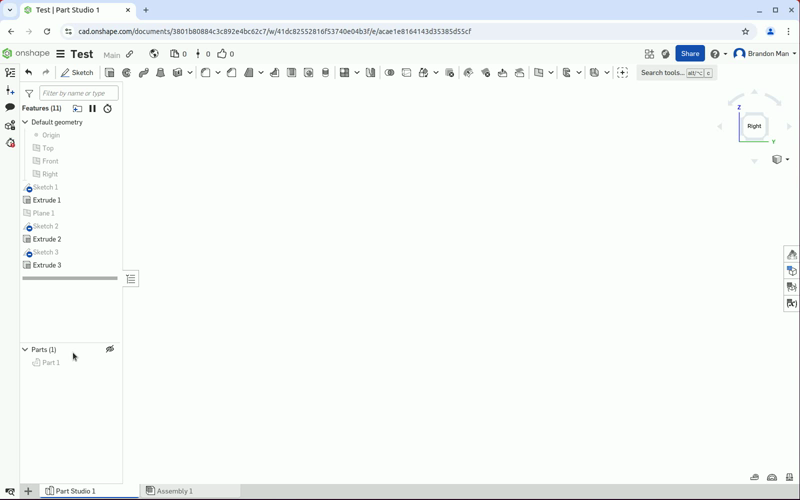
key_up(shift)
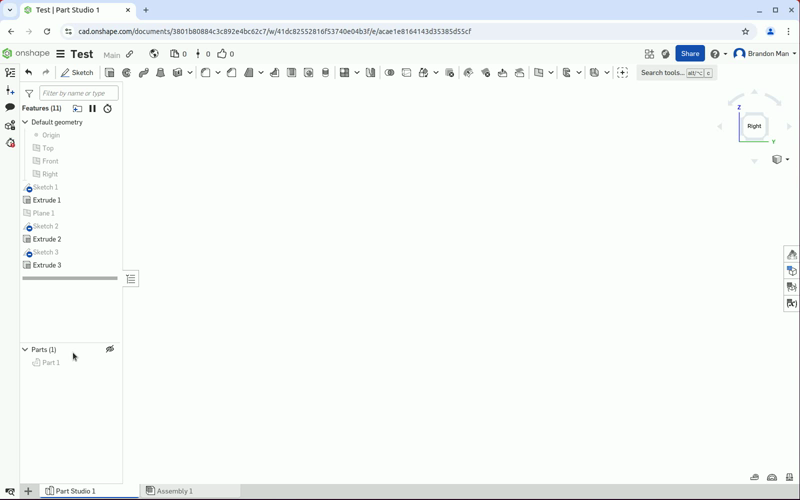
mouse_move(73, 352)
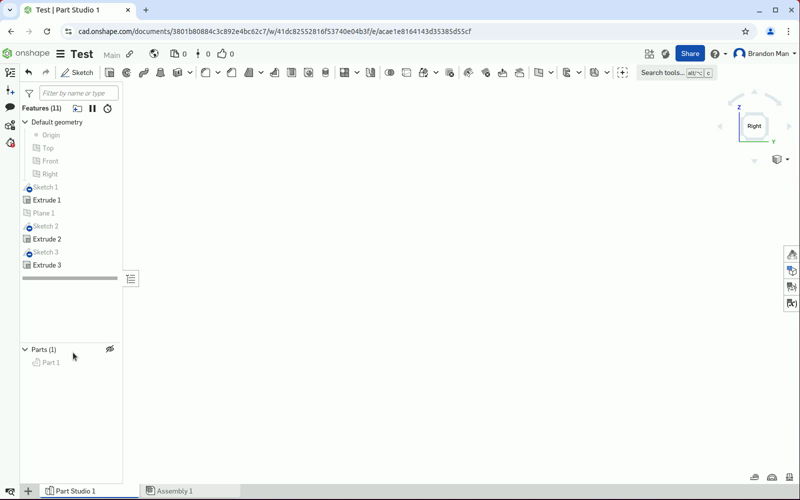
key(shift+y)
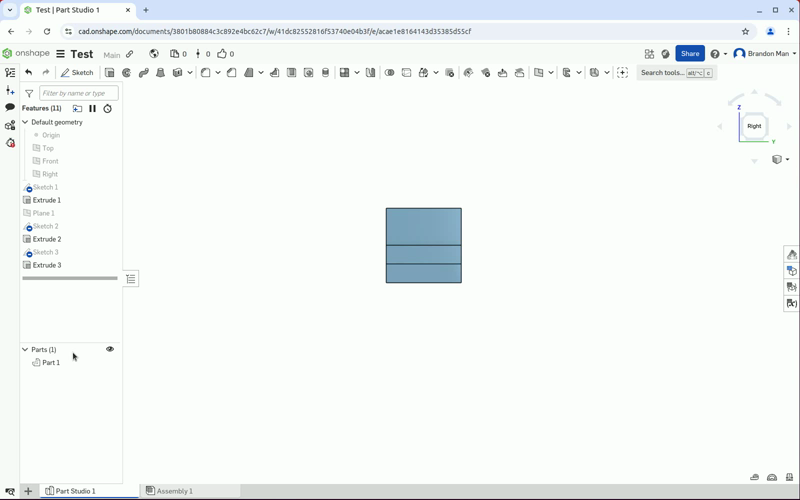
mouse_move(541, 75)
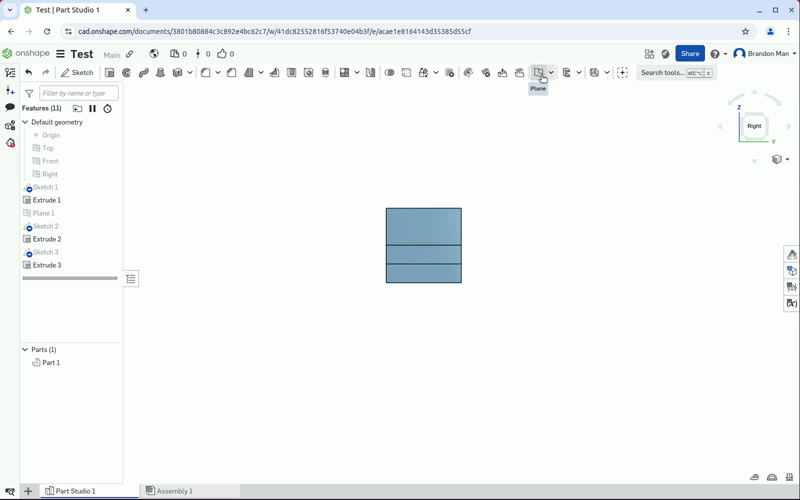
click(541, 75)
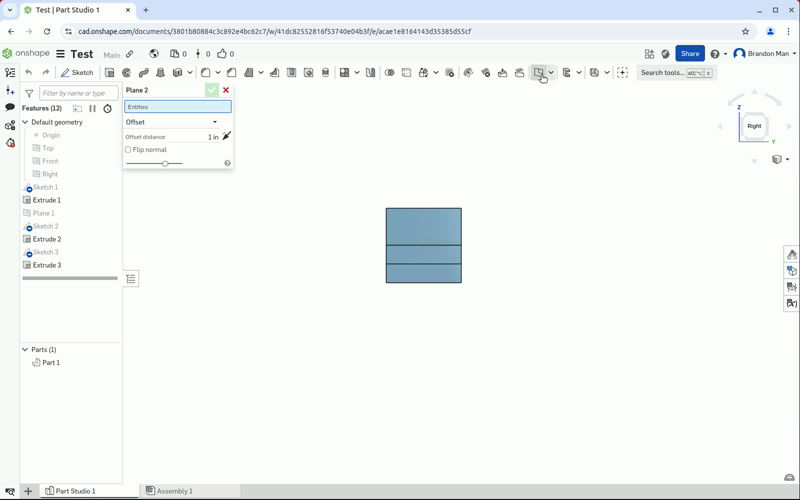
mouse_move(73, 176)
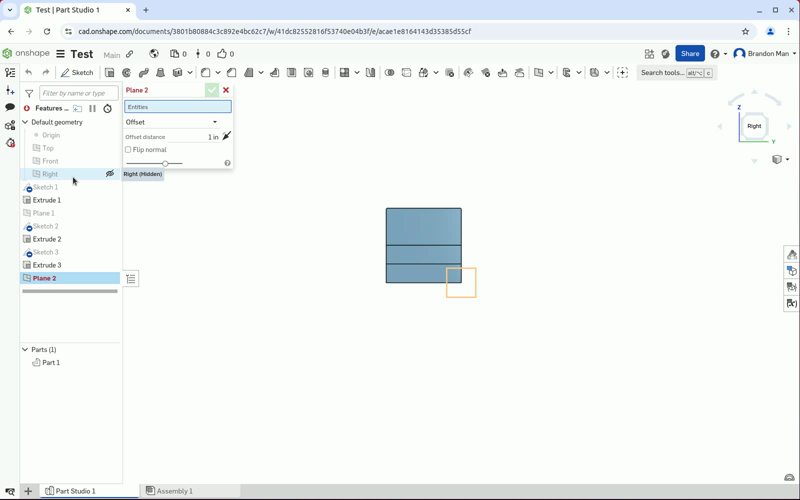
click(73, 176)
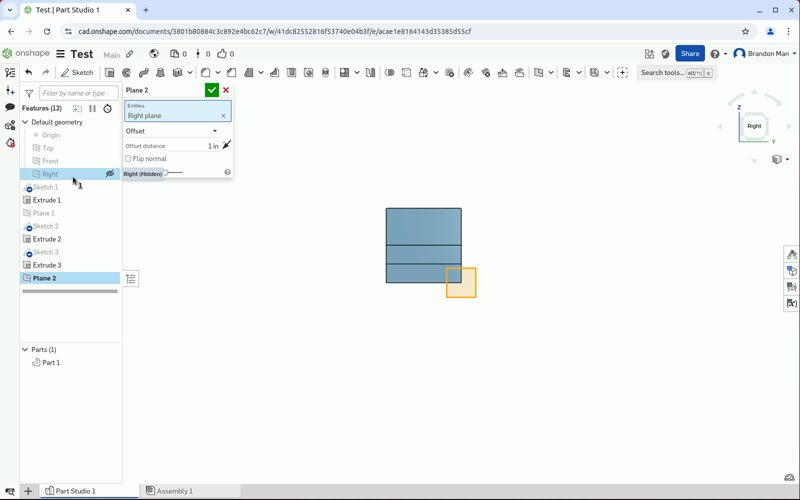
key(tab, 2)
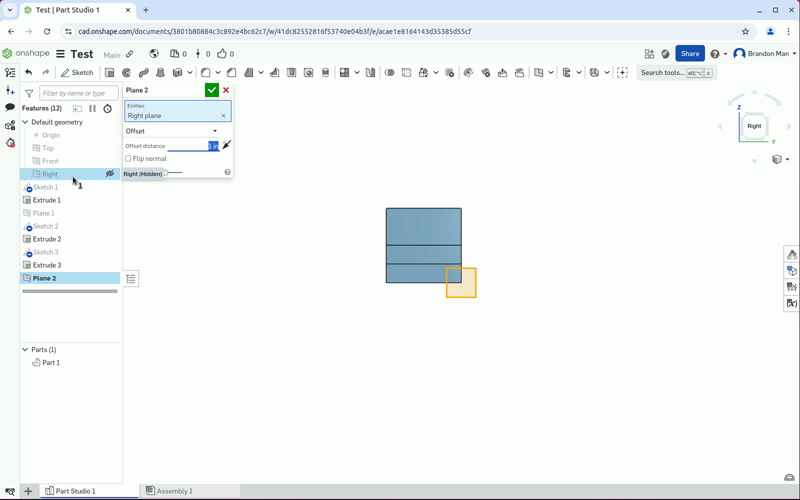
text(3.851)
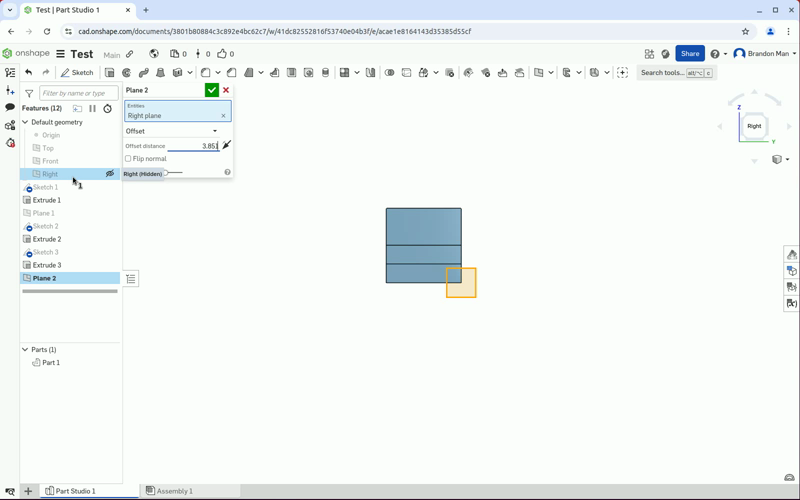
key(enter, 2)
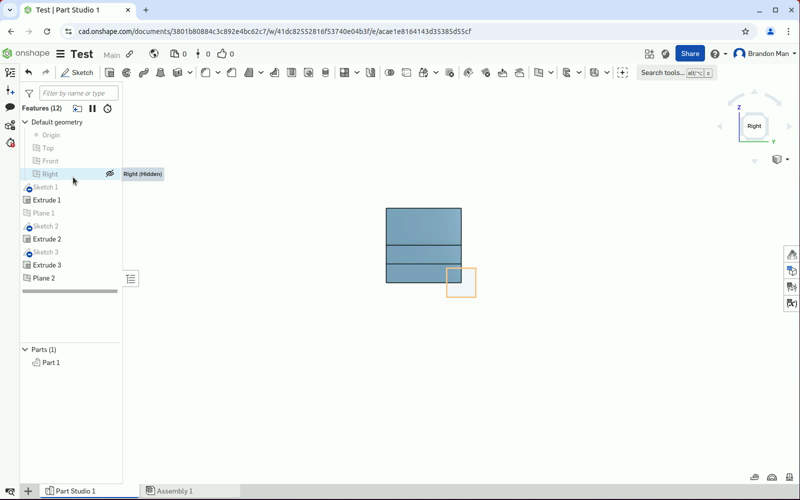
key(shift+s)
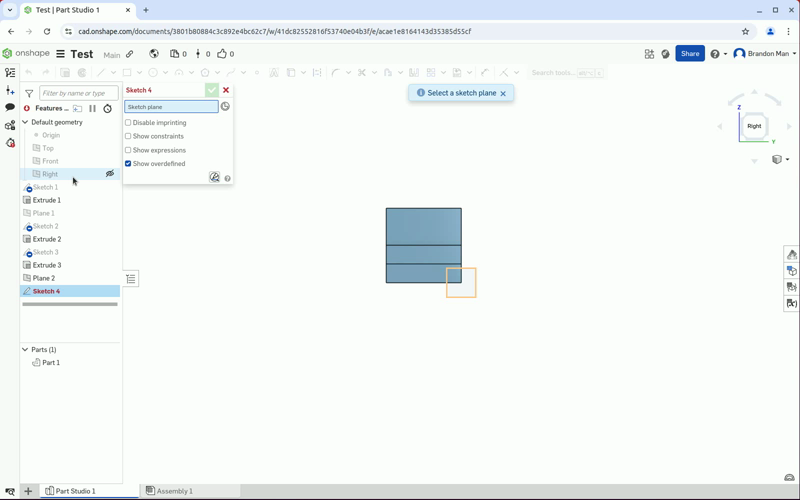
mouse_move(73, 280)
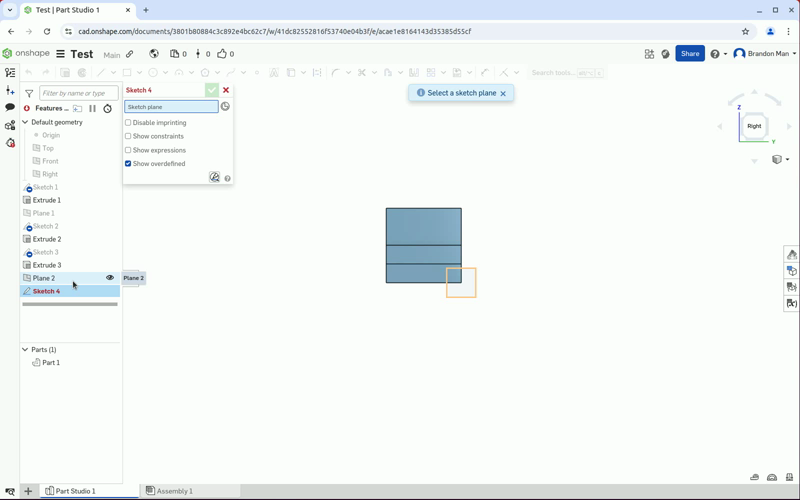
click(73, 280)
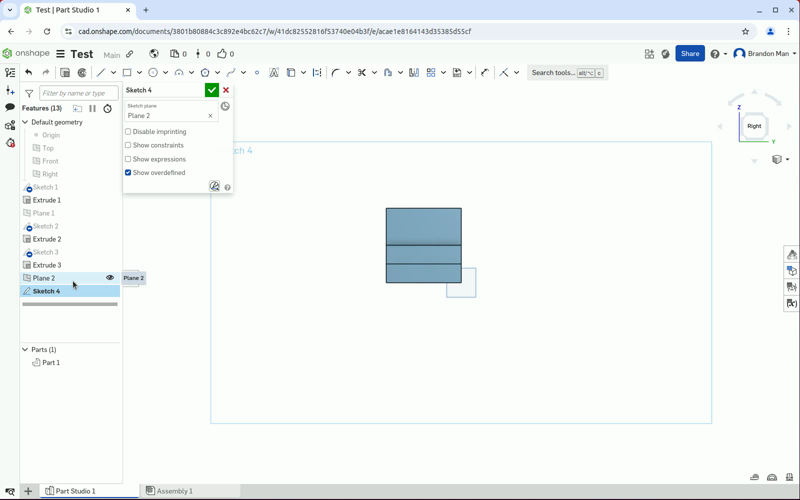
mouse_move(73, 352)
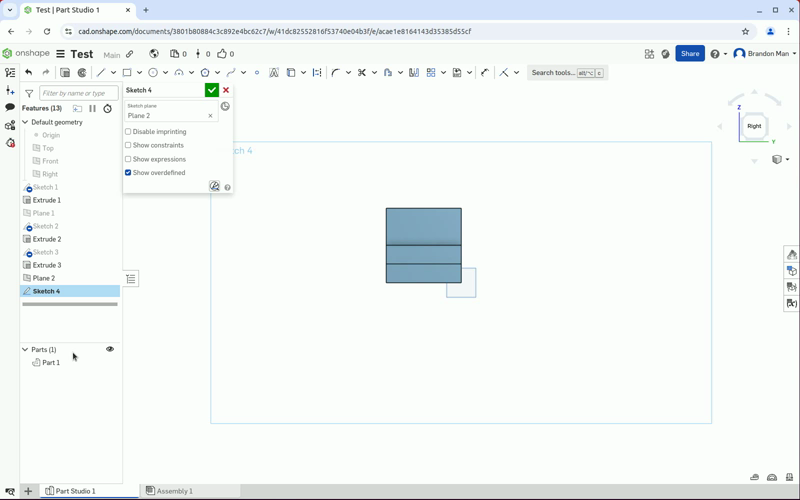
key(y)
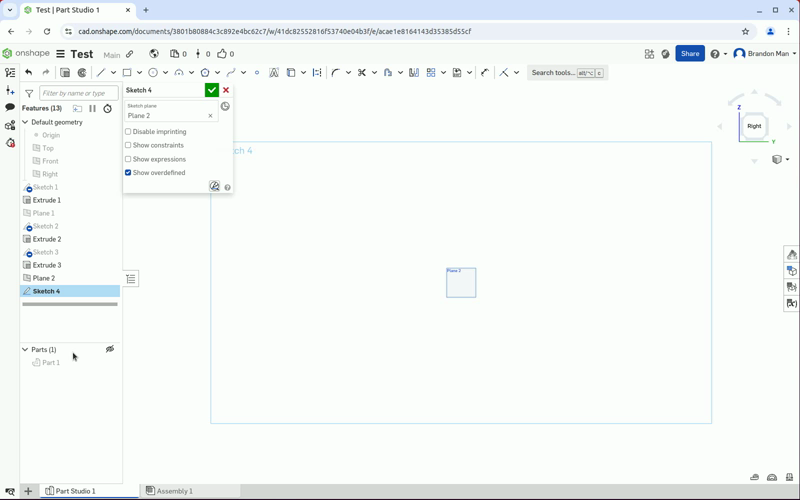
key(a)
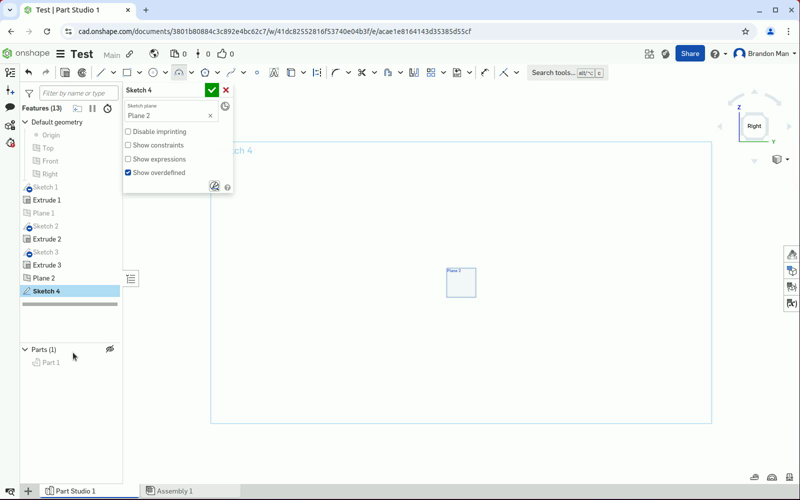
key_down(shift)
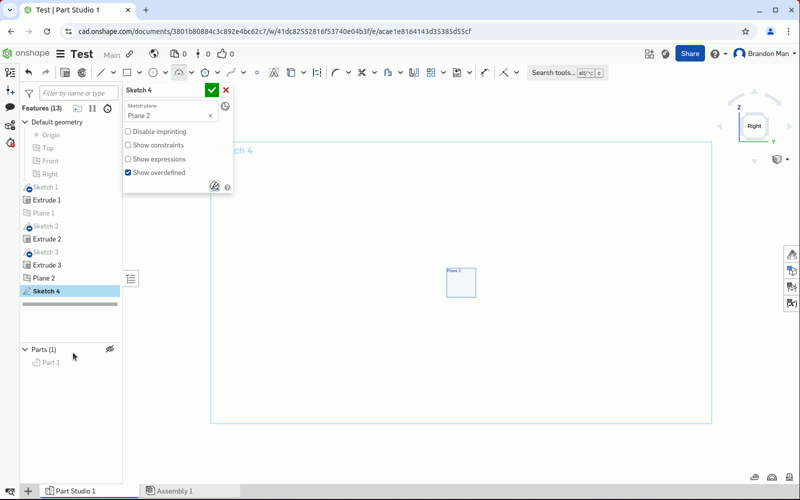
mouse_move(406, 245)
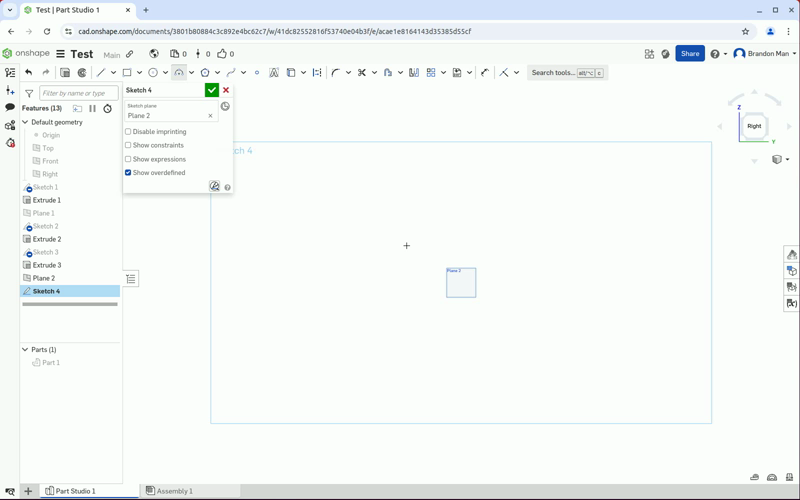
click(406, 245)
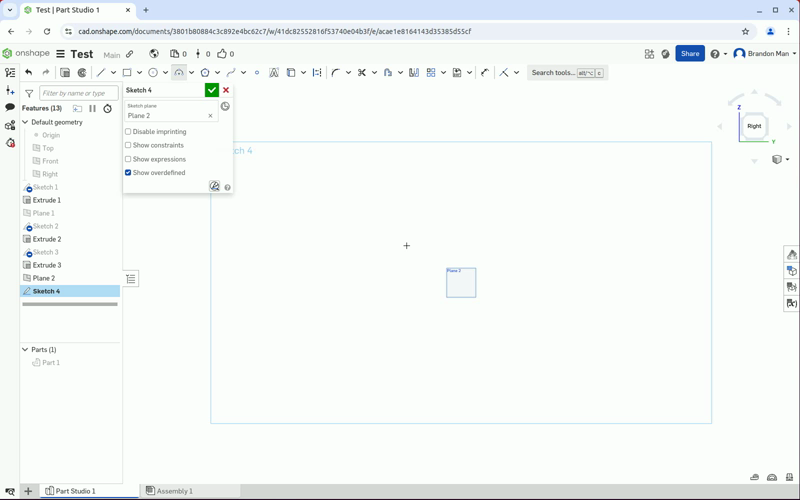
key_up(shift)
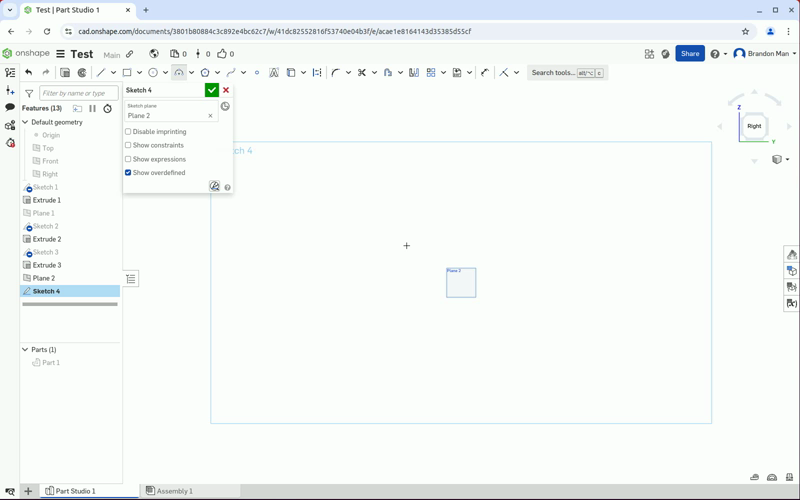
key_down(shift)
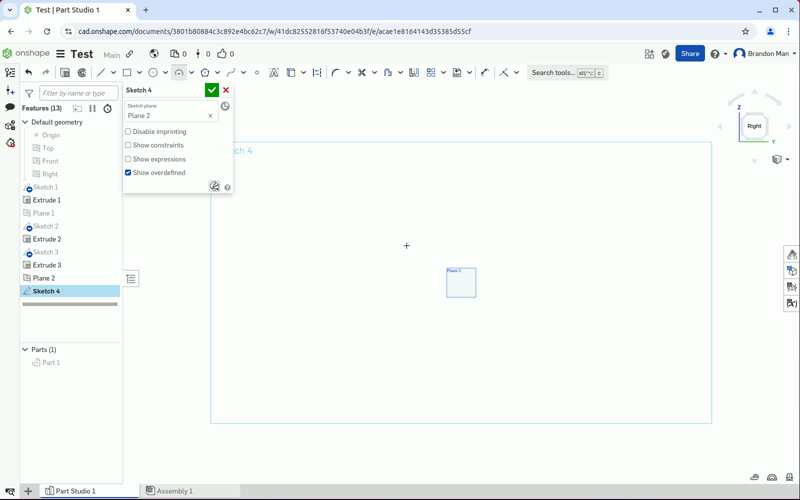
mouse_move(441, 245)
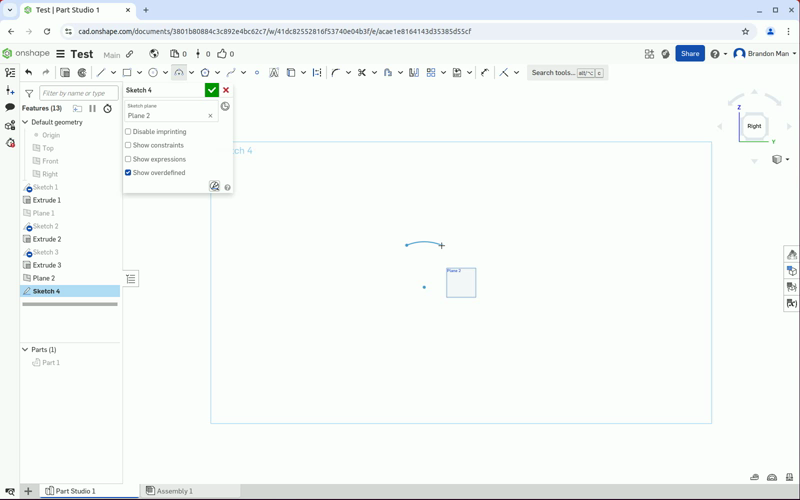
click(441, 245)
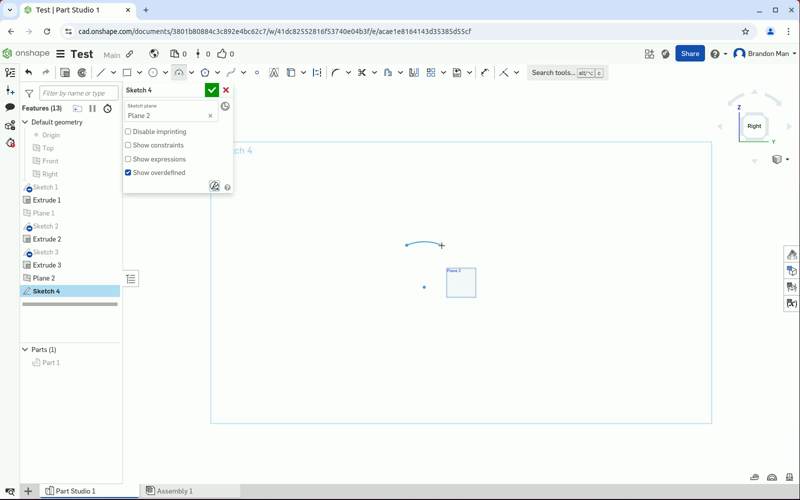
mouse_move(424, 256)
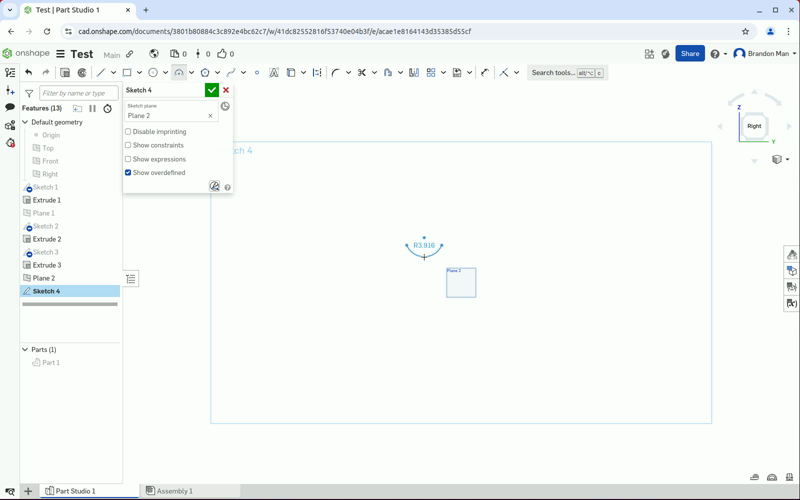
click(424, 256)
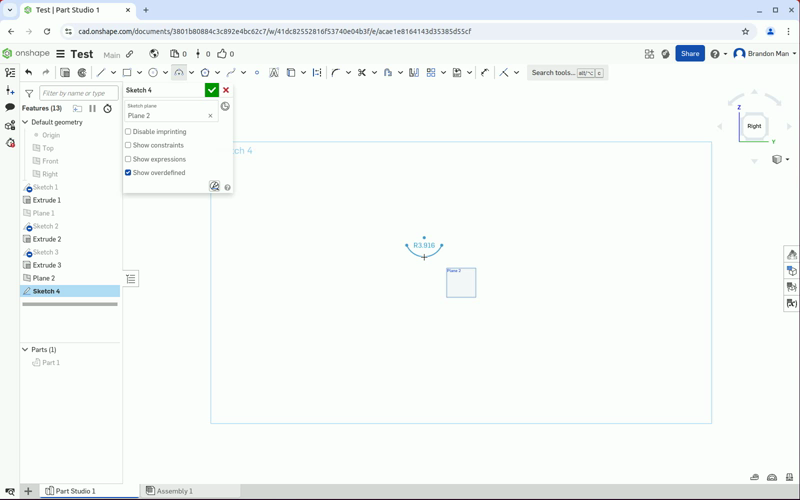
key_up(shift)
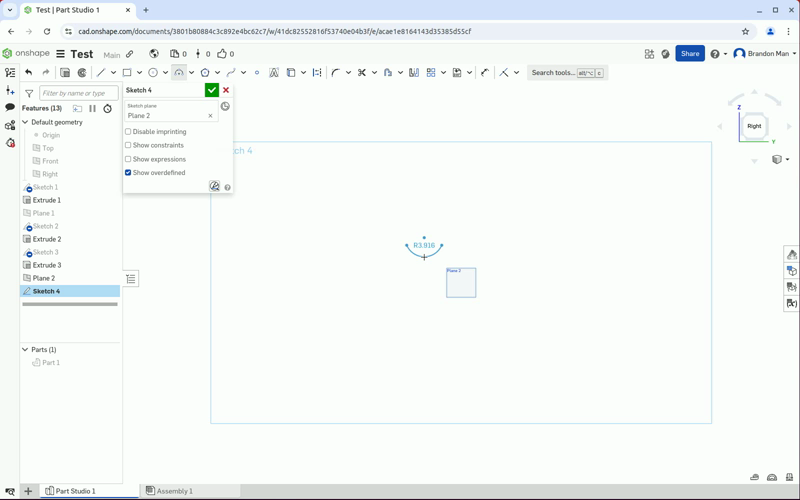
key(esc)
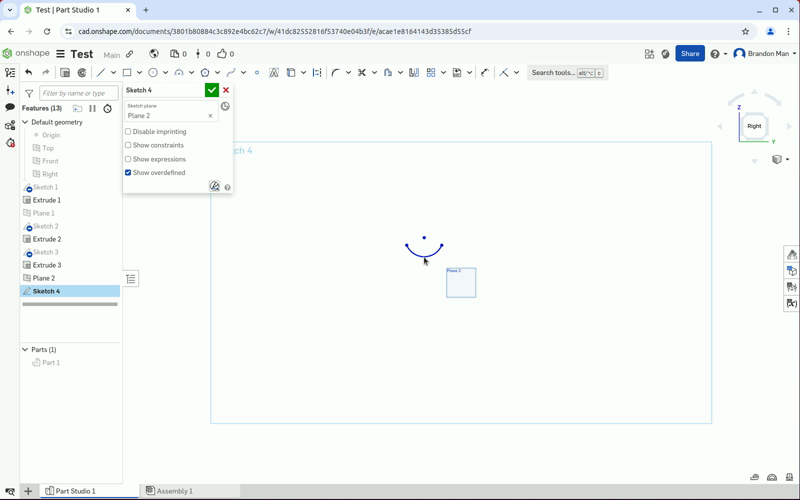
key(l)
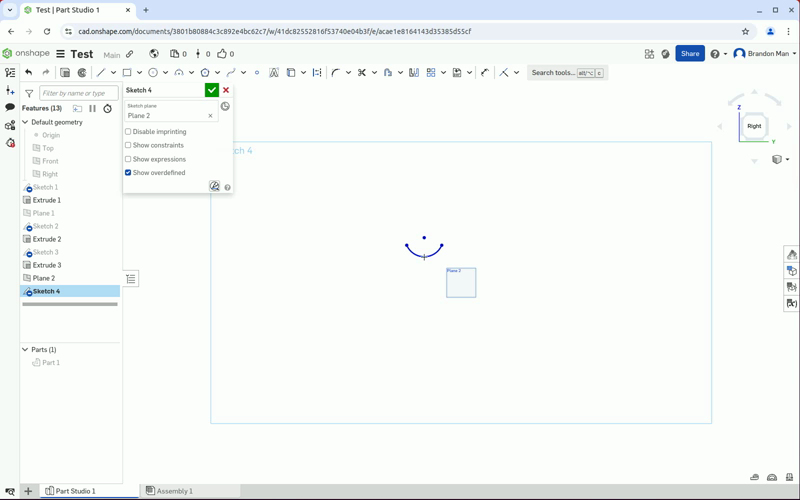
mouse_move(441, 245)
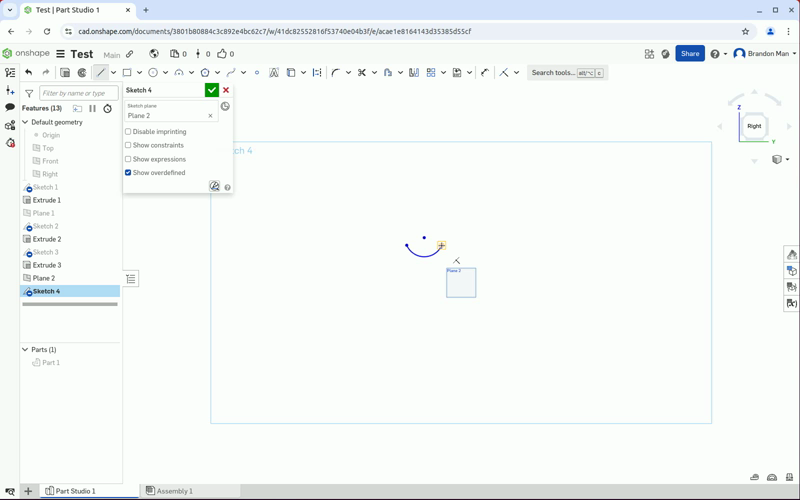
click(441, 245)
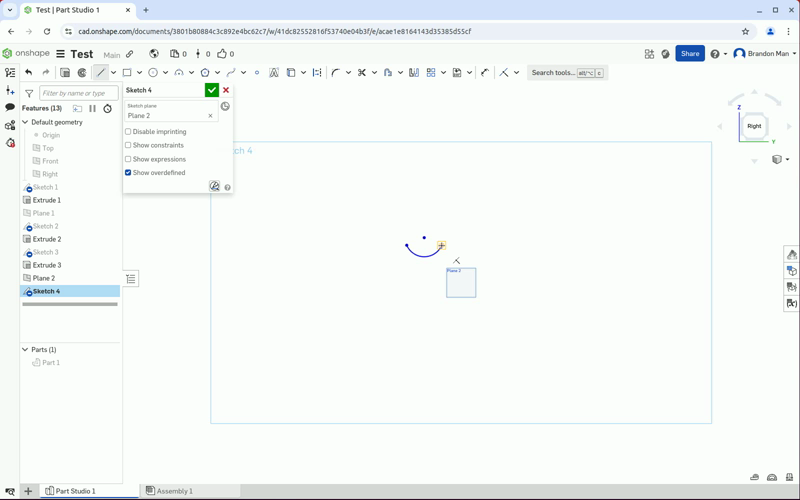
mouse_move(471, 245)
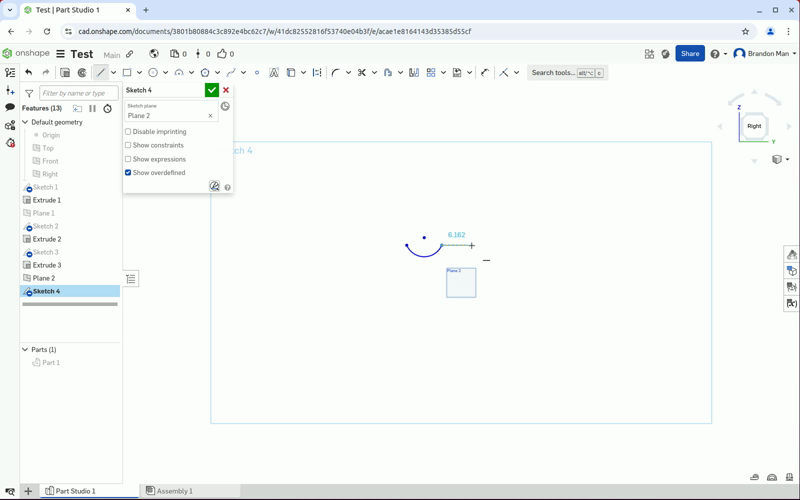
key_down(shift)
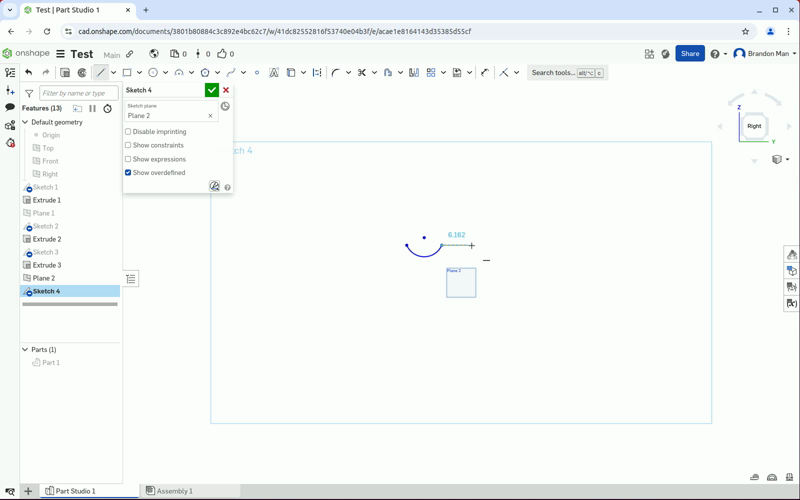
mouse_move(406, 245)
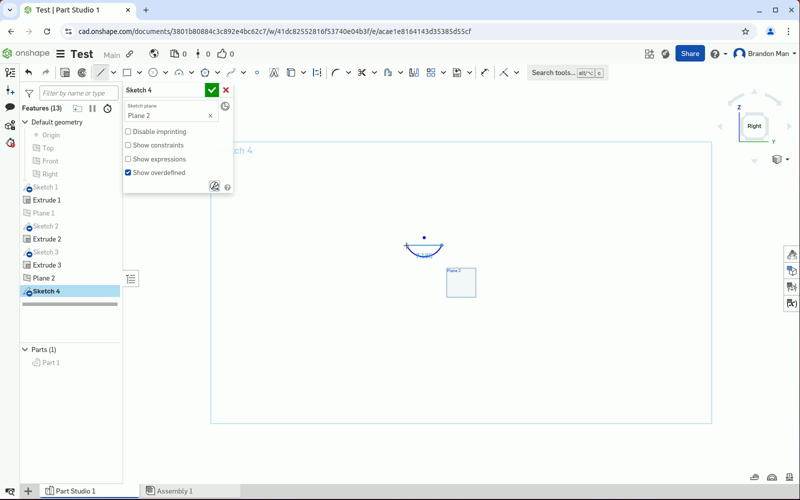
key_up(shift)
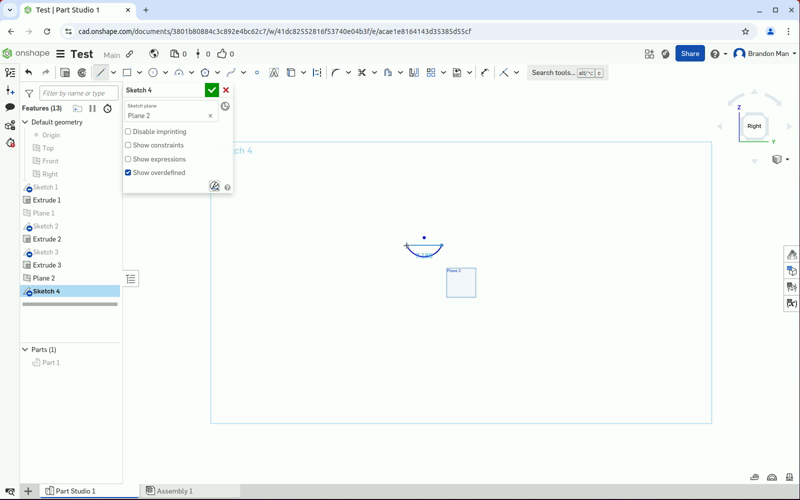
click(406, 245)
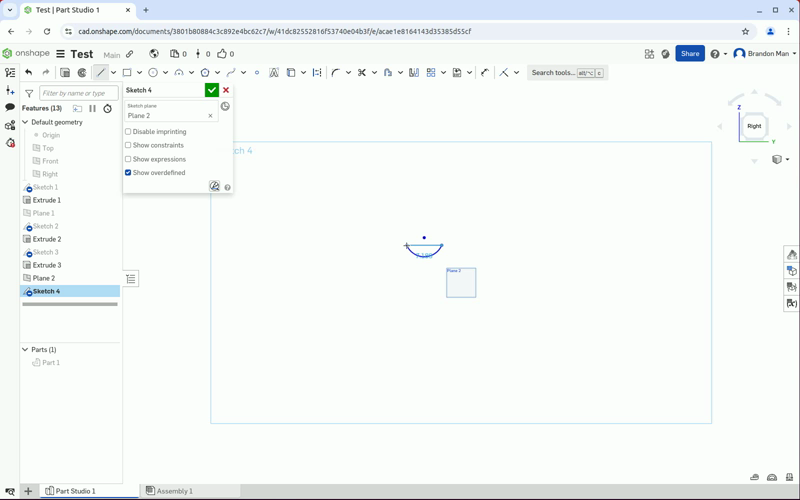
key(esc)
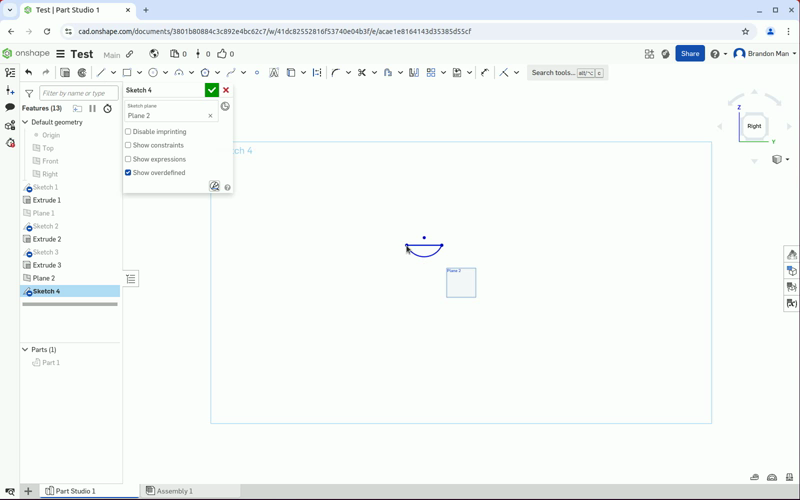
mouse_move(422, 249)
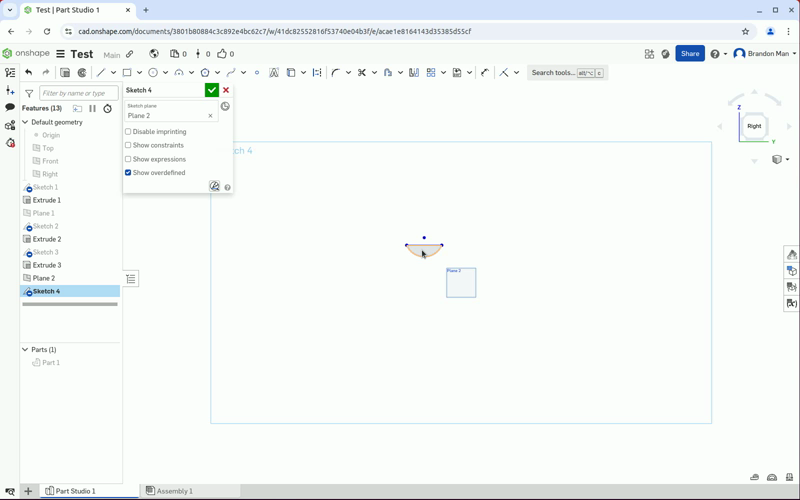
scroll(6)
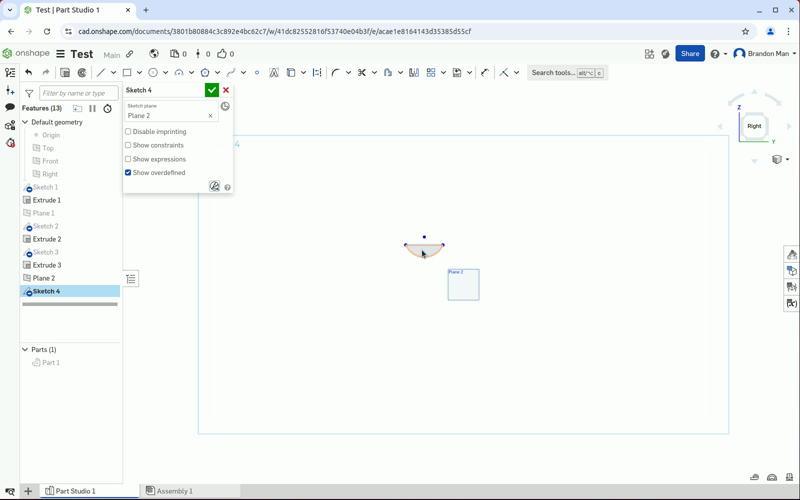
scroll(6)
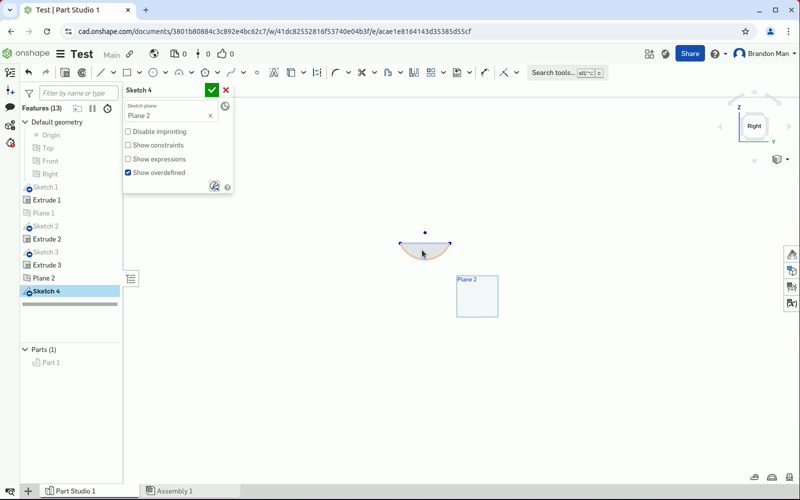
scroll(6)
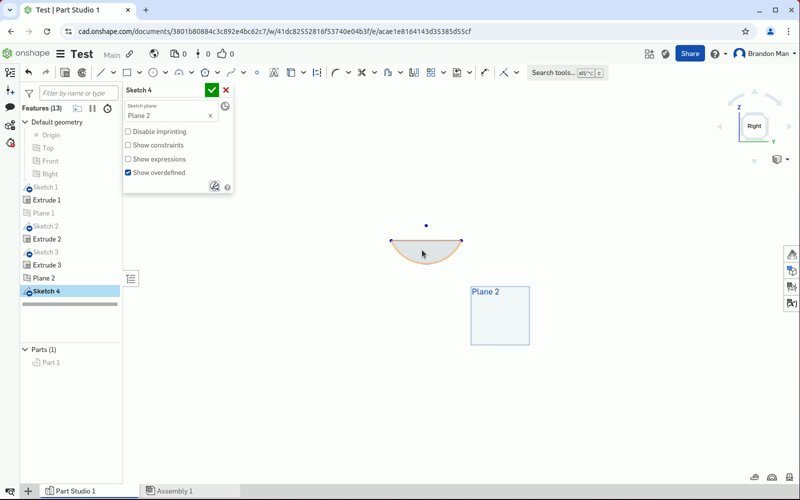
scroll(6)
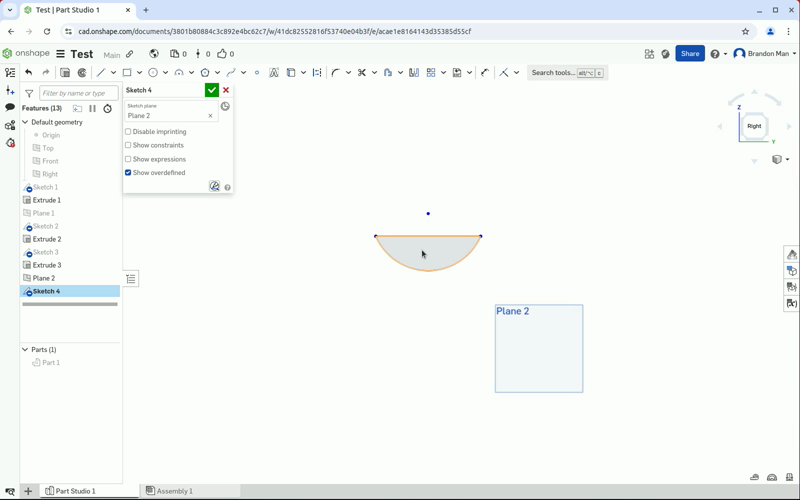
scroll(6)
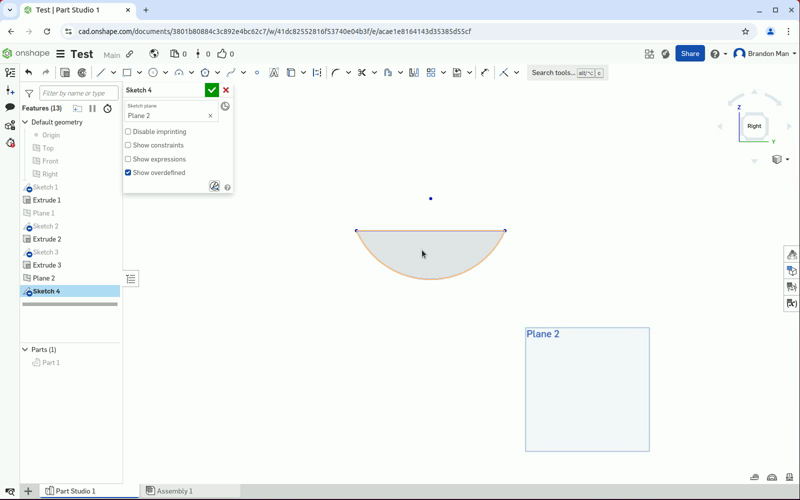
scroll(6)
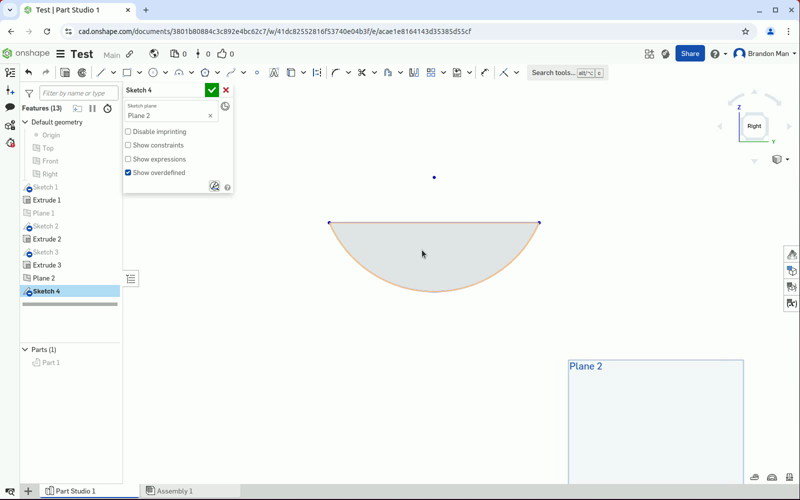
scroll(6)
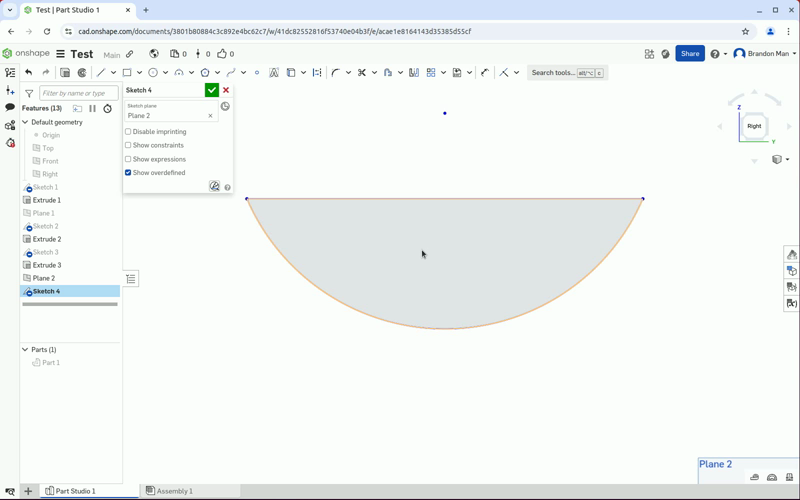
click(422, 249)
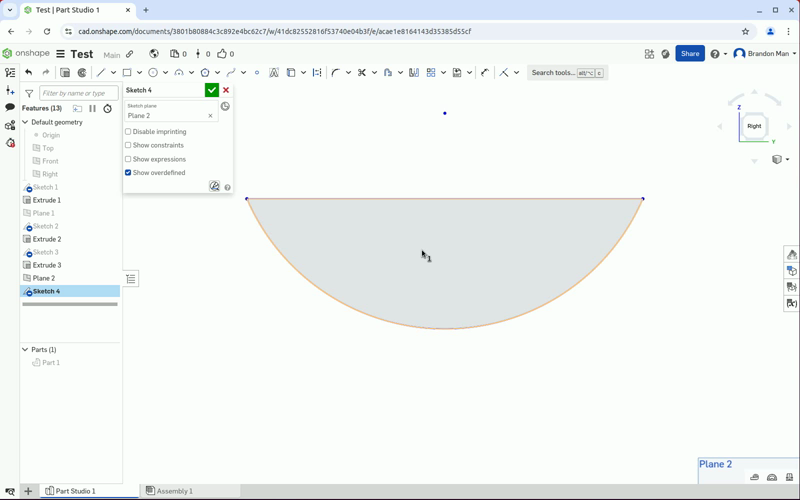
scroll(-6)
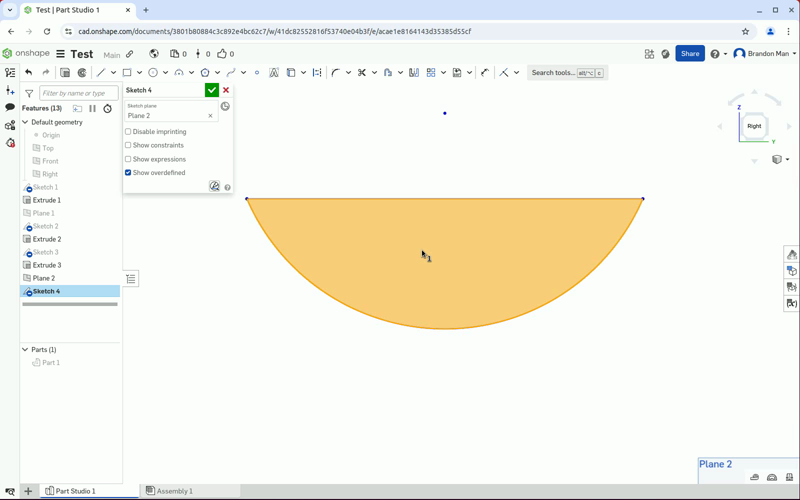
scroll(-6)
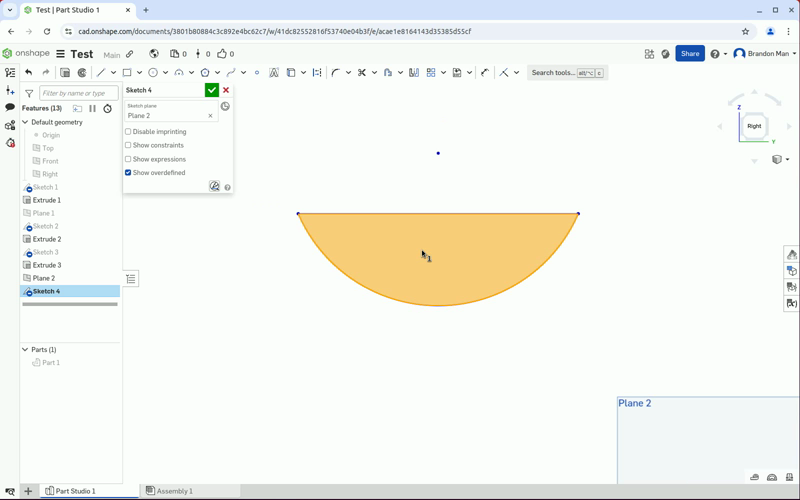
scroll(-6)
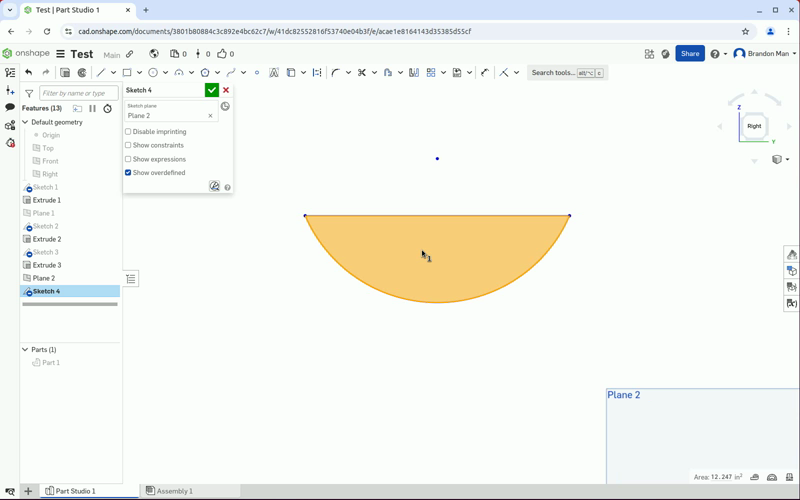
scroll(-6)
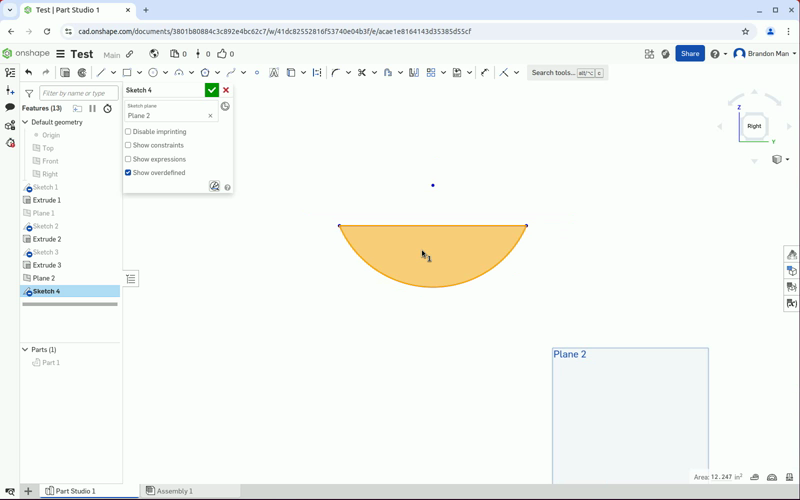
scroll(-6)
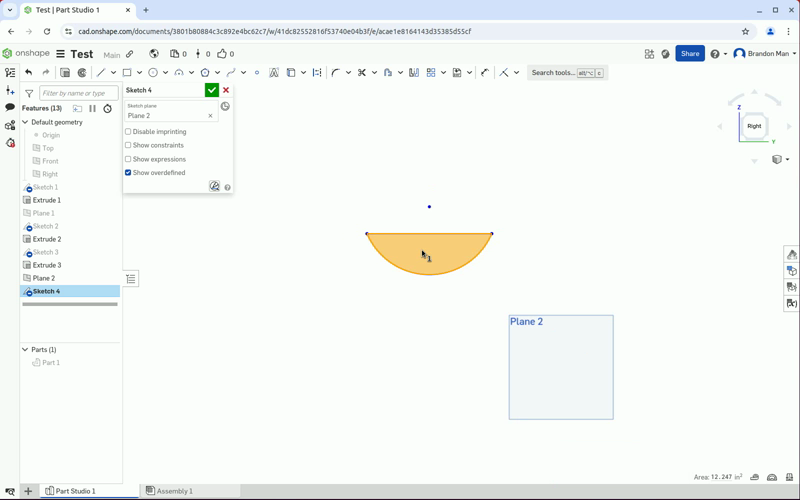
scroll(-6)
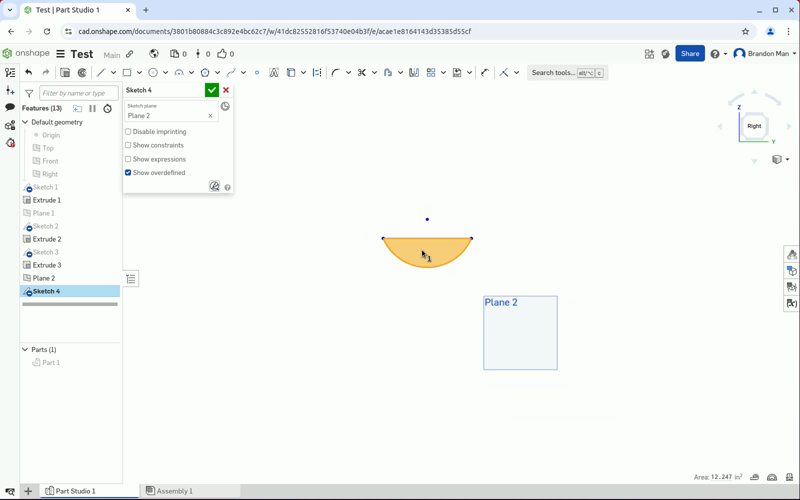
scroll(-6)
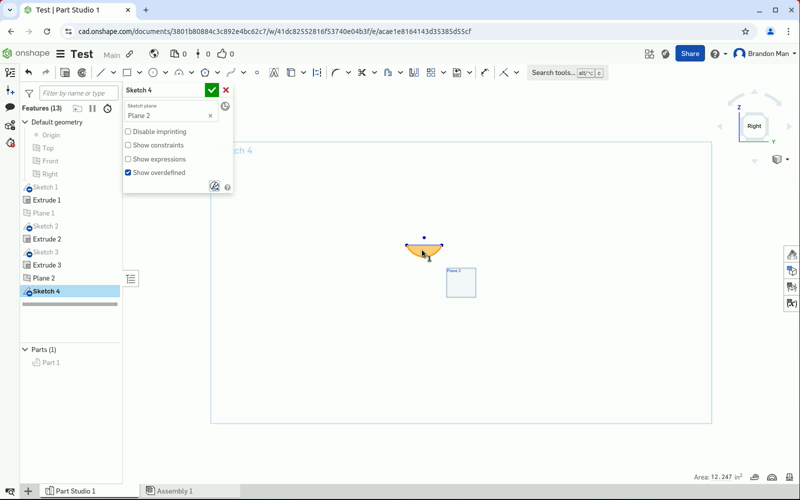
mouse_move(73, 352)
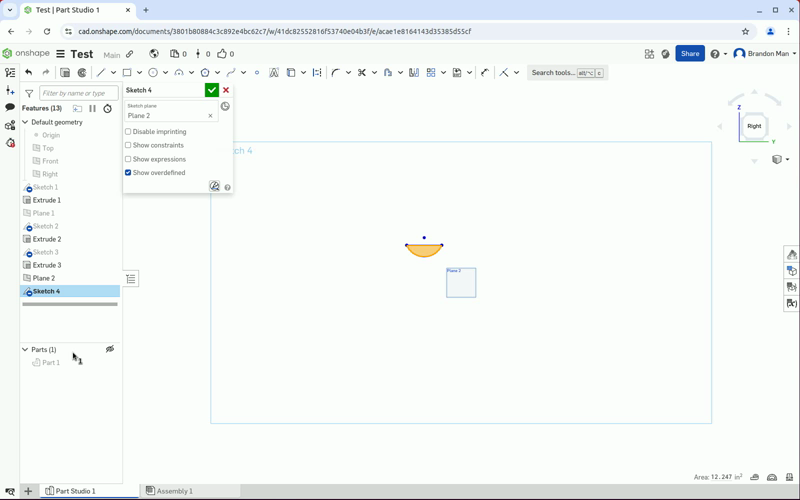
key(shift+y)
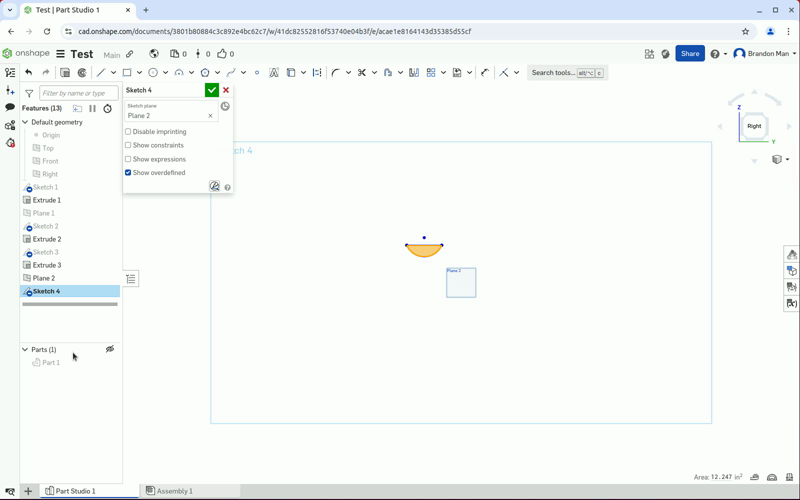
key(shift+e)
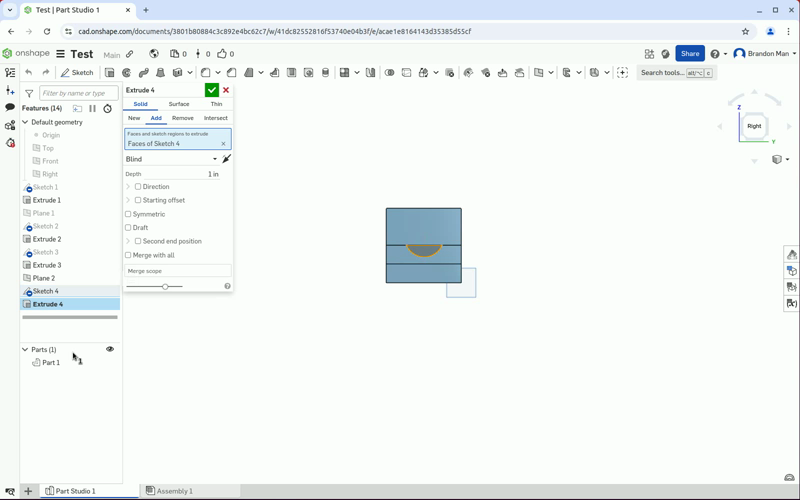
mouse_move(143, 106)
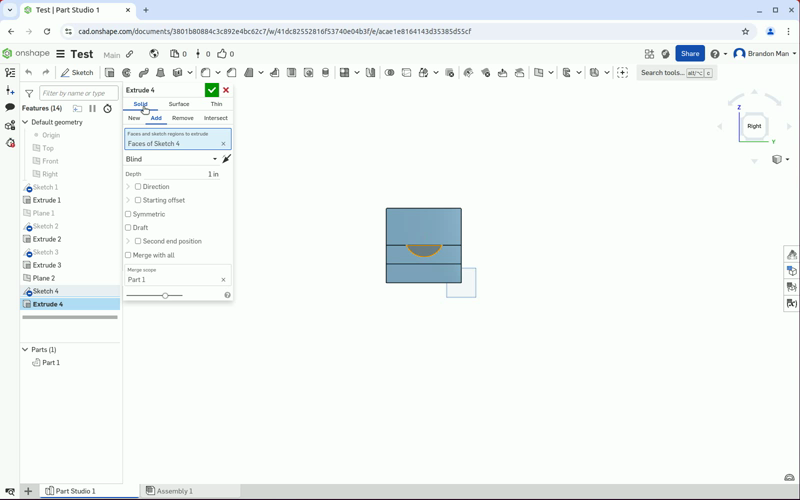
click(143, 106)
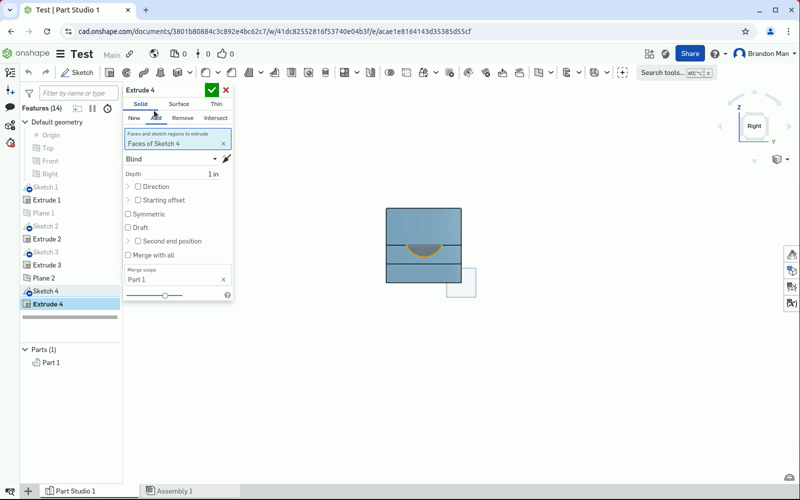
mouse_move(186, 120)
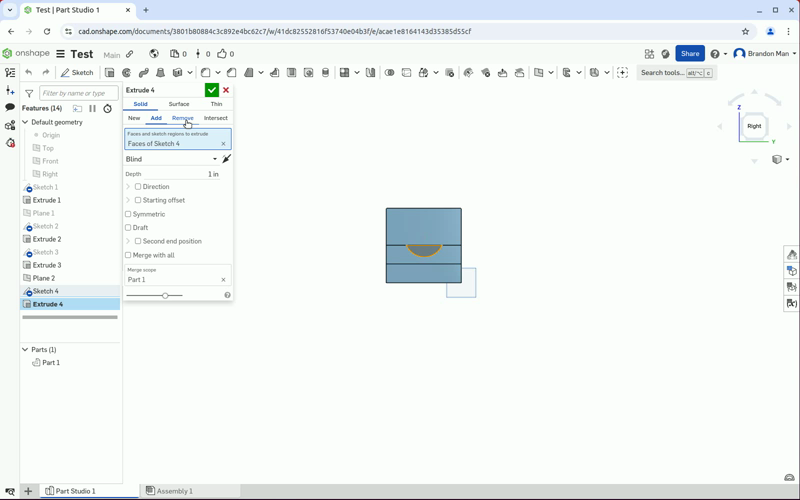
click(186, 120)
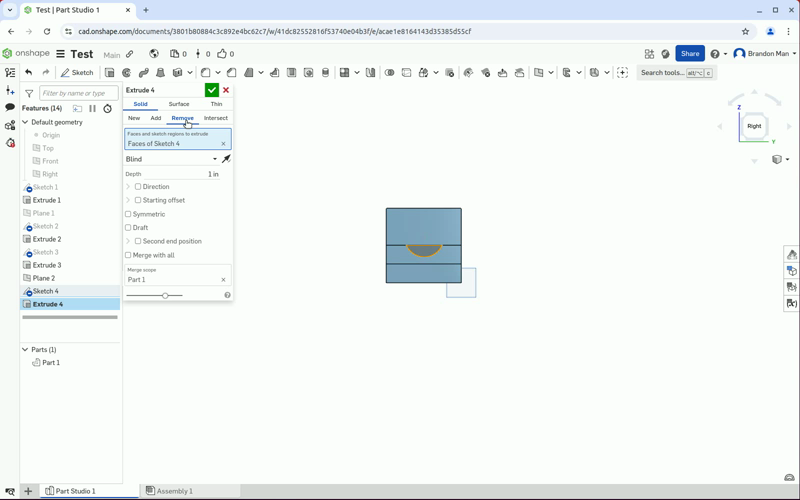
key(tab, 4)
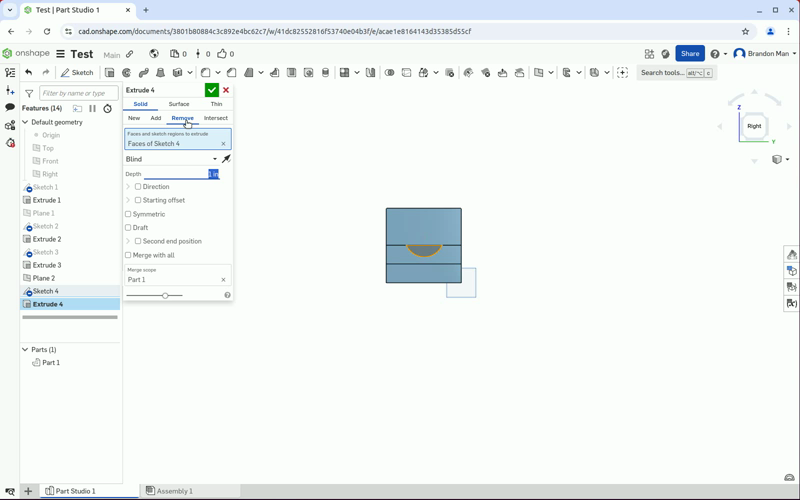
text(11.554)
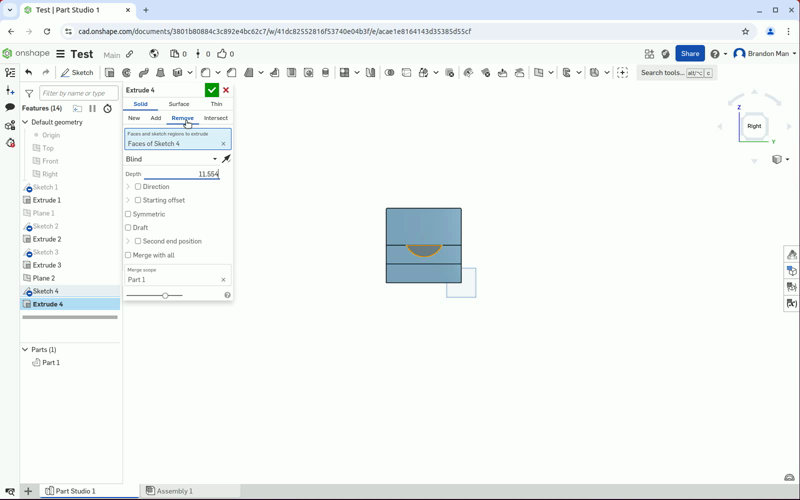
key(tab, 6)
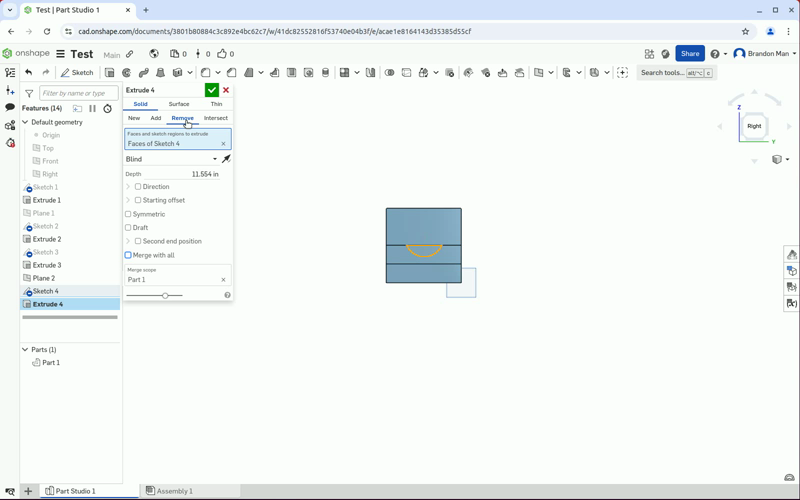
key(space)
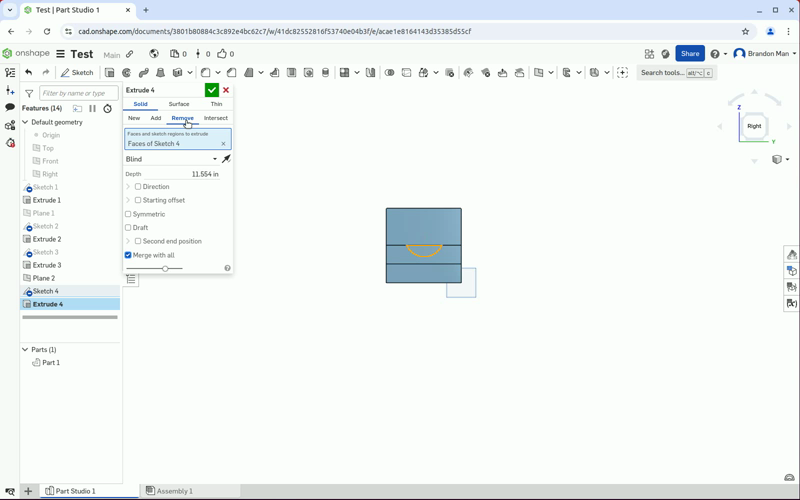
key(enter)
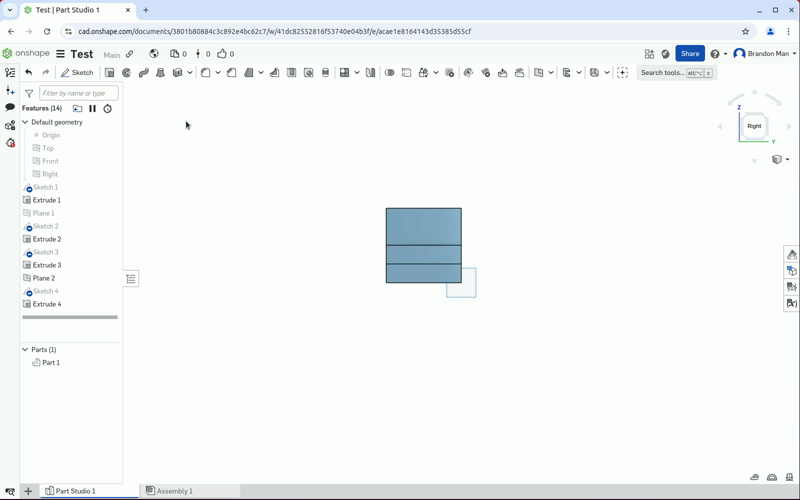
key(shift+h)
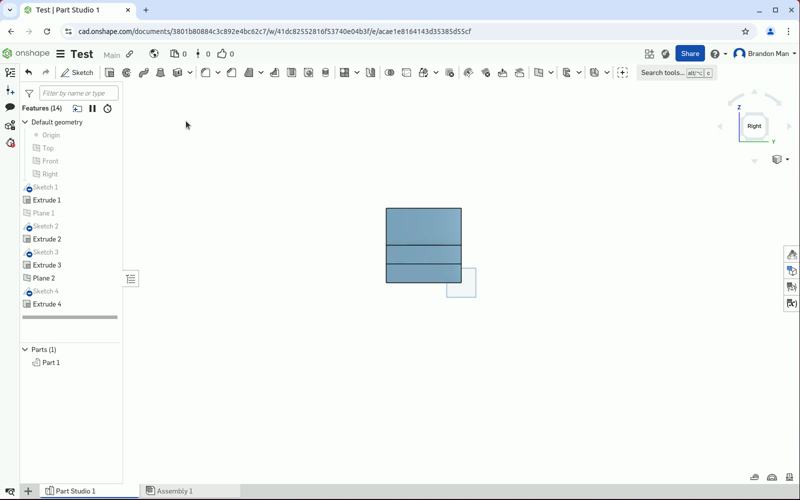
key(shift+h)
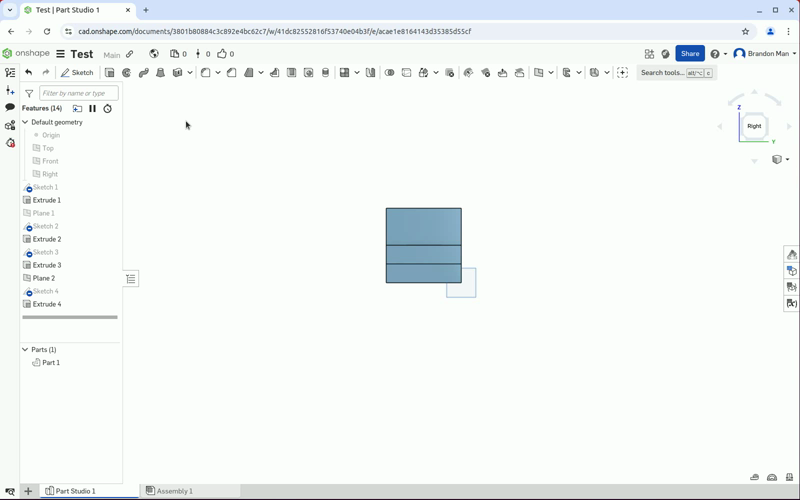
mouse_move(73, 189)
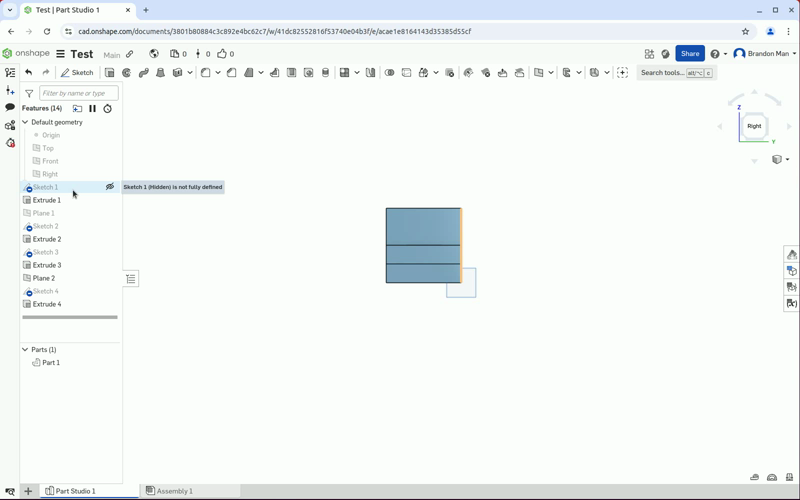
click(73, 189)
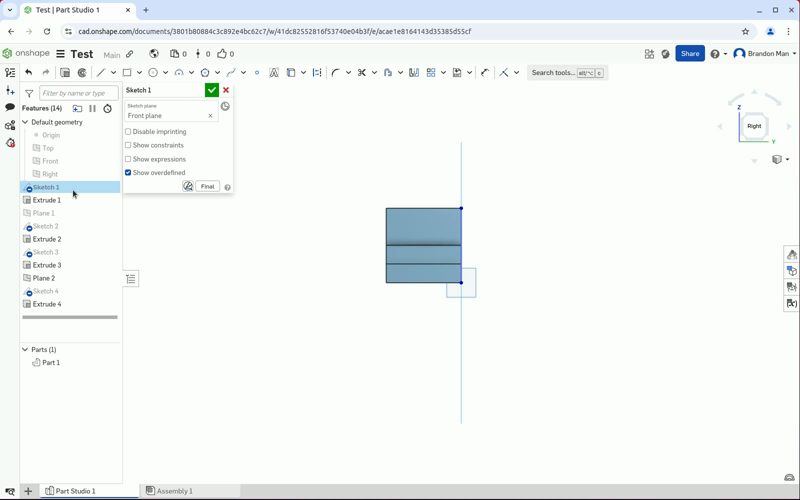
mouse_move(229, 92)
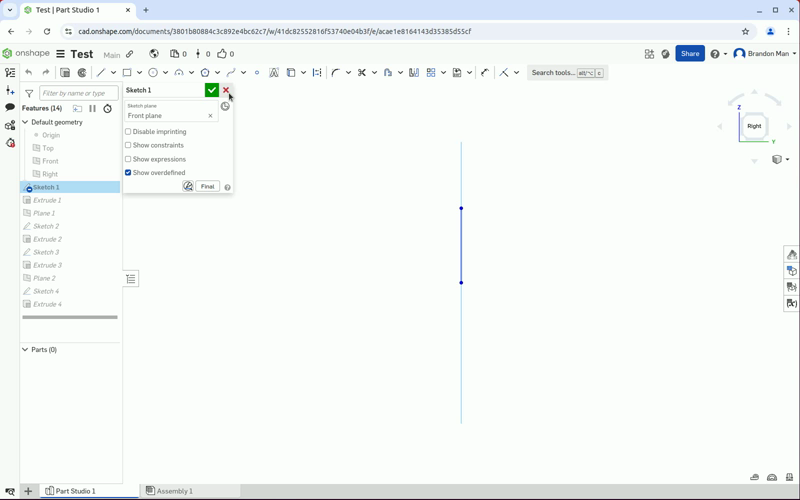
click(229, 92)
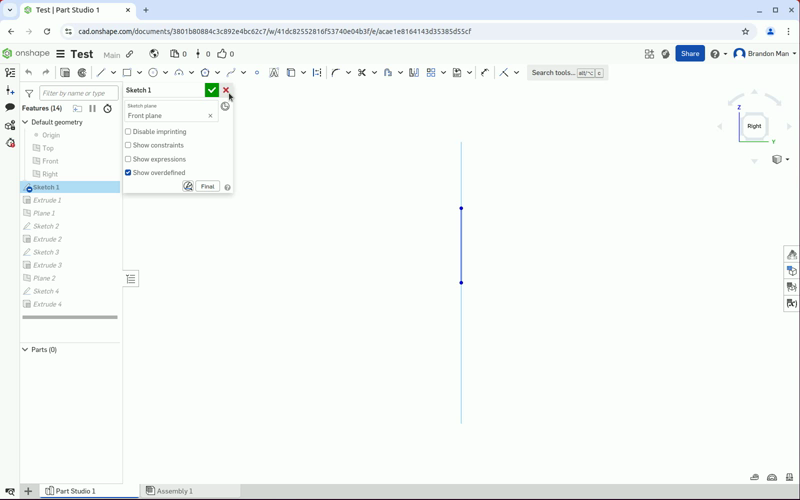
key(shift+s)
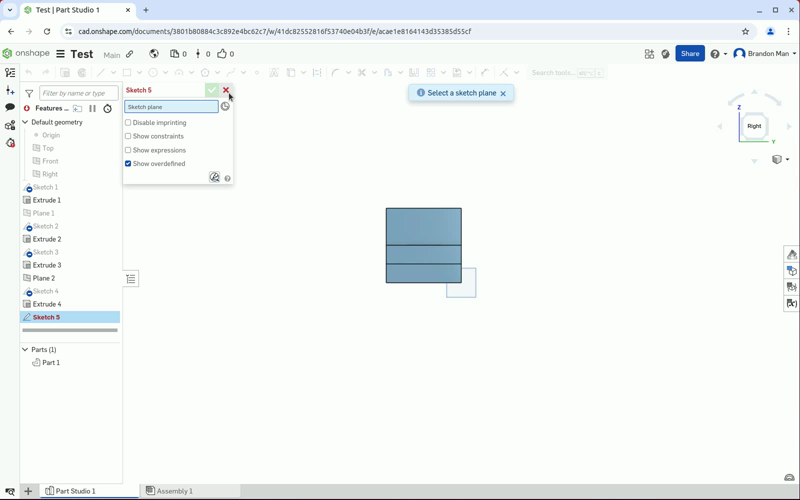
mouse_move(73, 280)
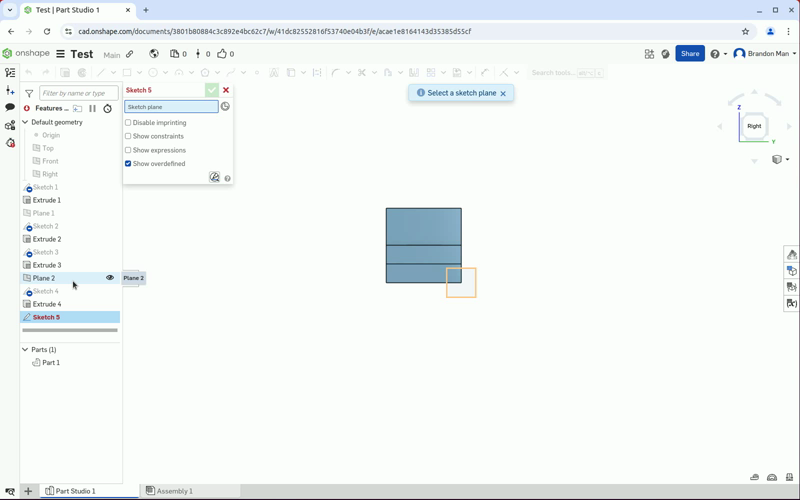
click(73, 280)
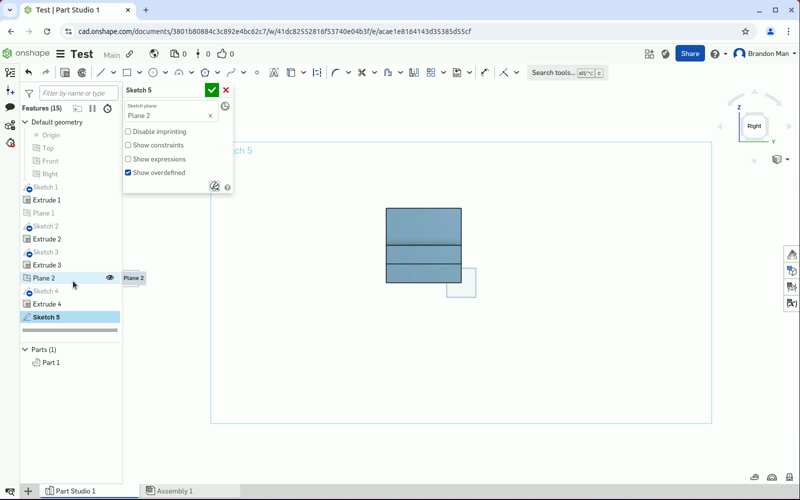
mouse_move(73, 352)
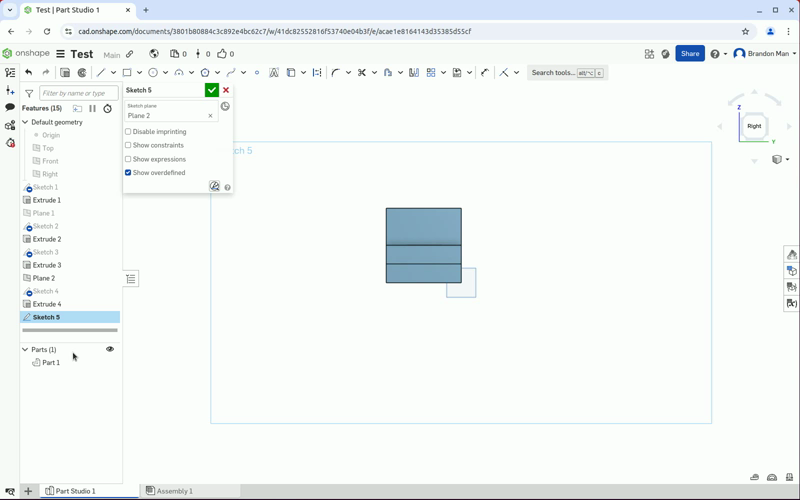
key(y)
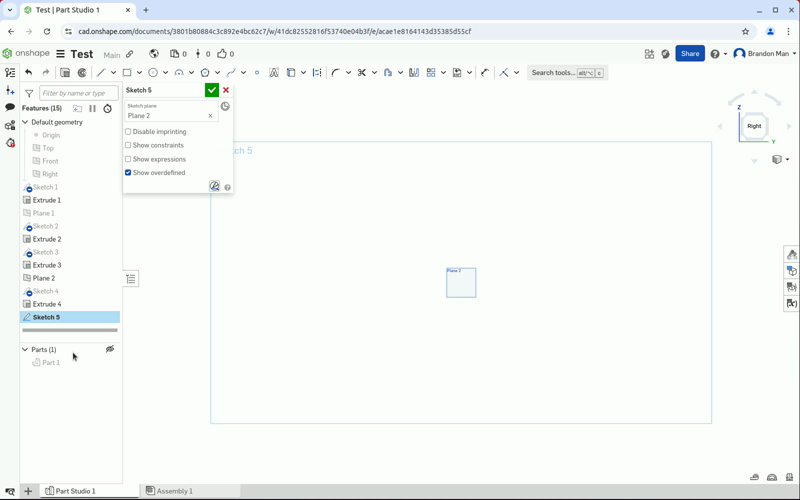
key(l)
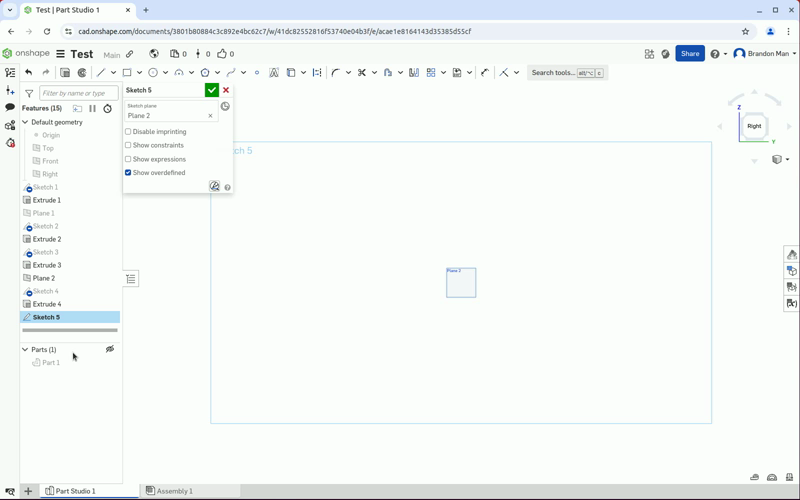
key_down(shift)
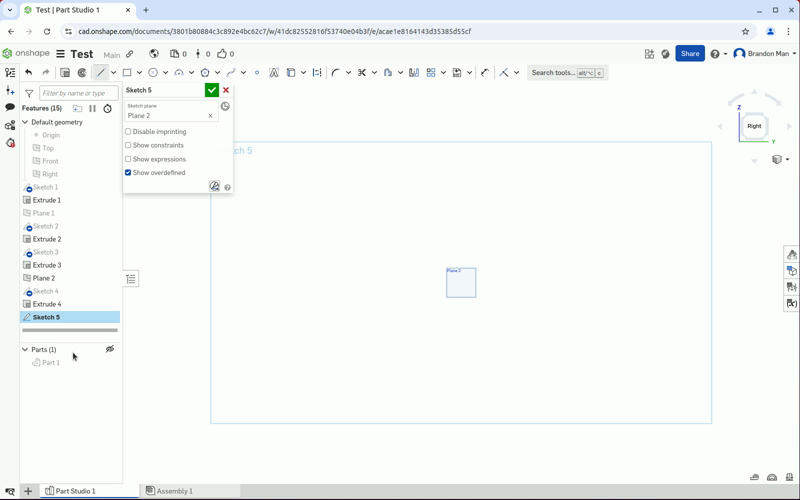
mouse_move(406, 245)
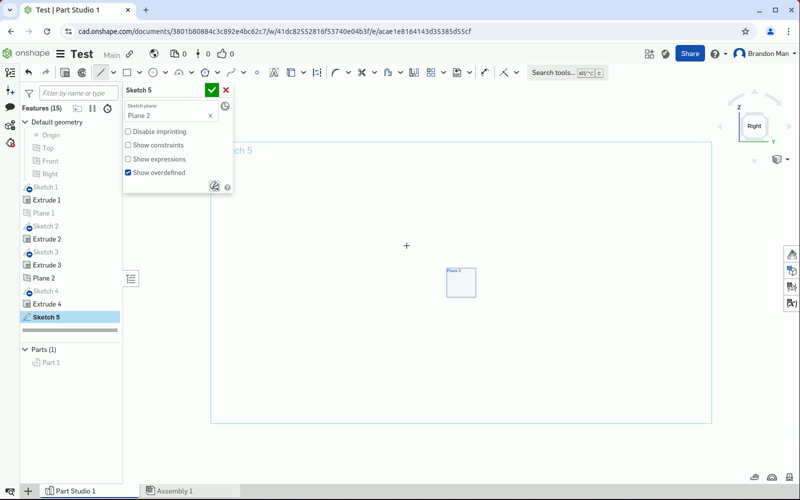
click(406, 245)
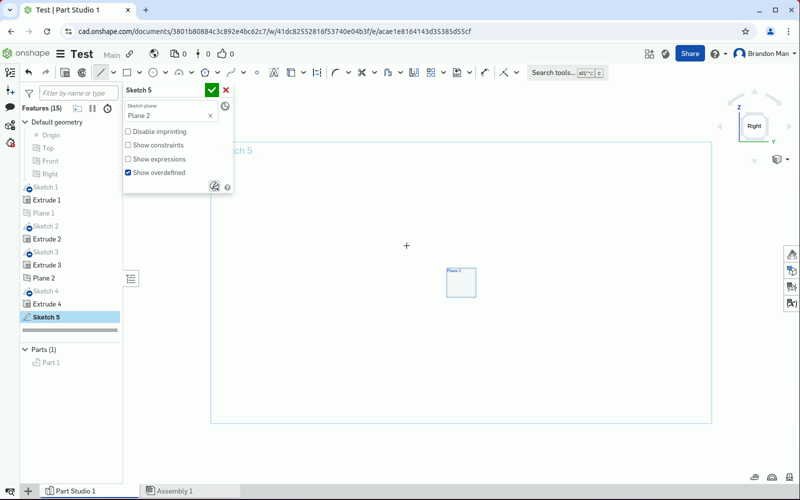
key_up(shift)
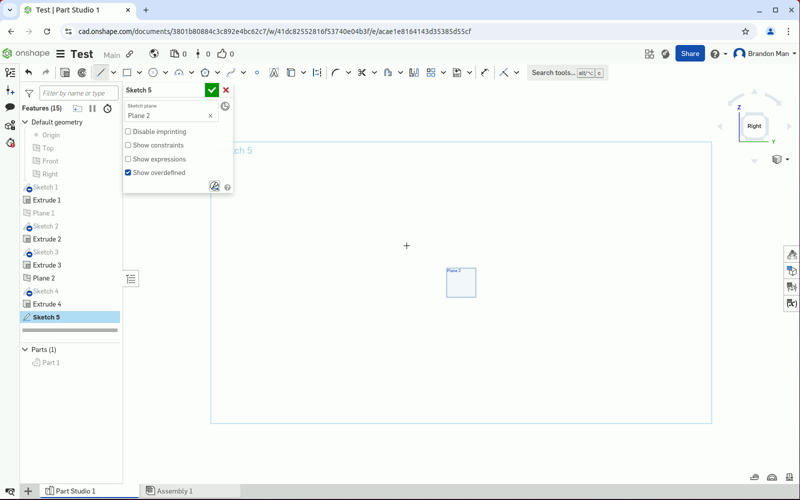
key_down(shift)
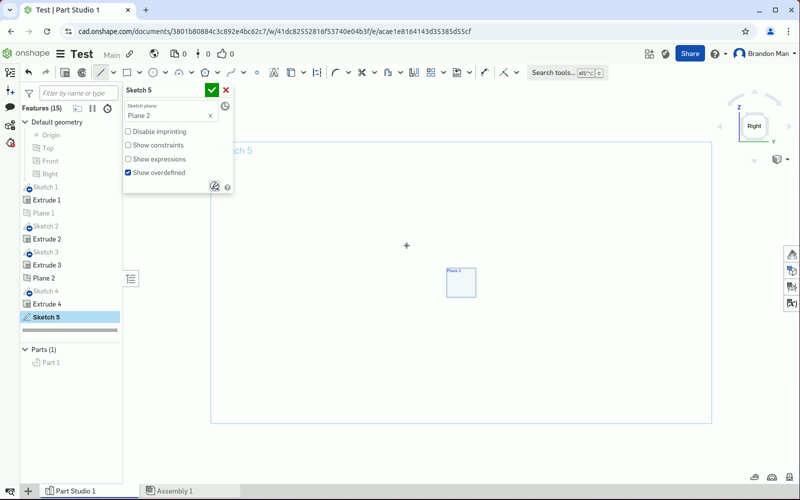
mouse_move(436, 245)
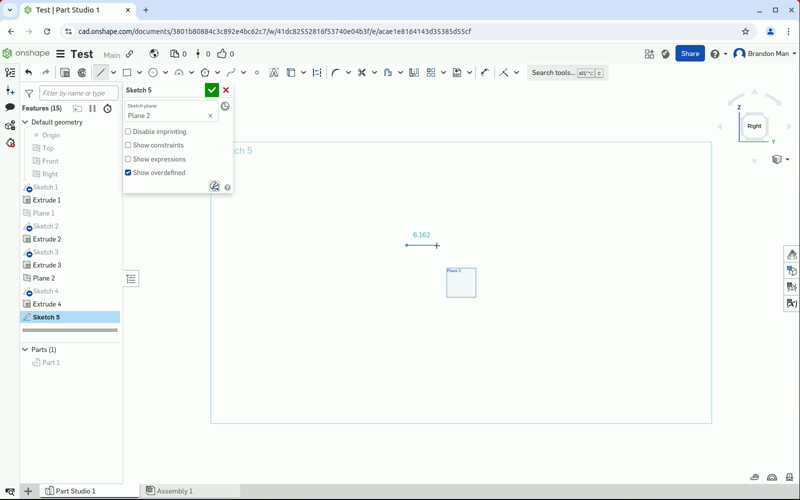
mouse_move(440, 245)
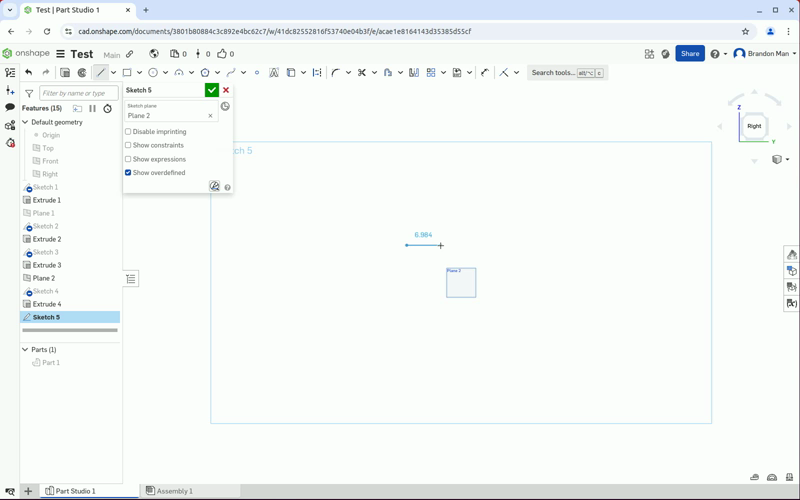
click(440, 245)
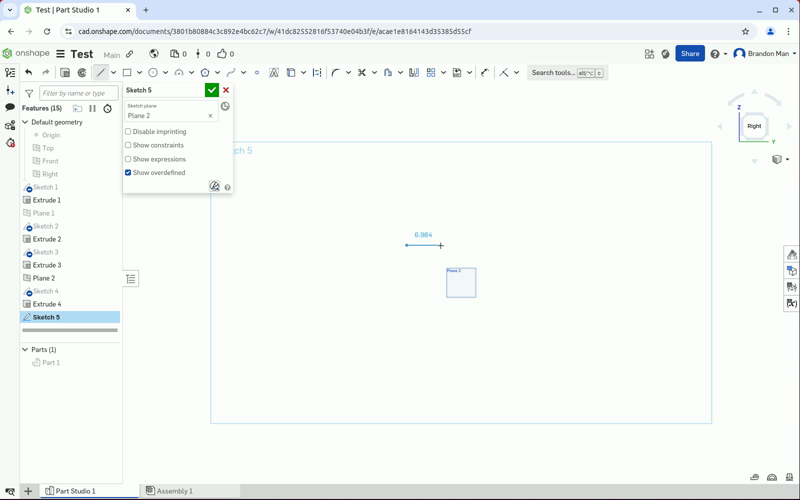
key_up(shift)
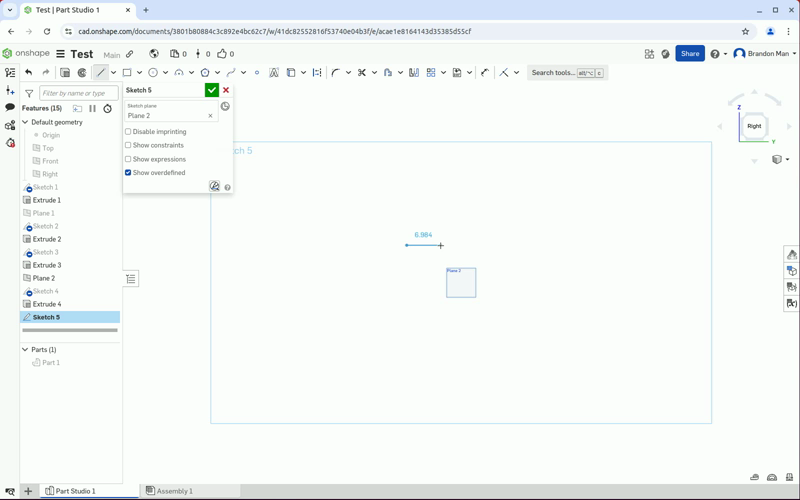
key(esc)
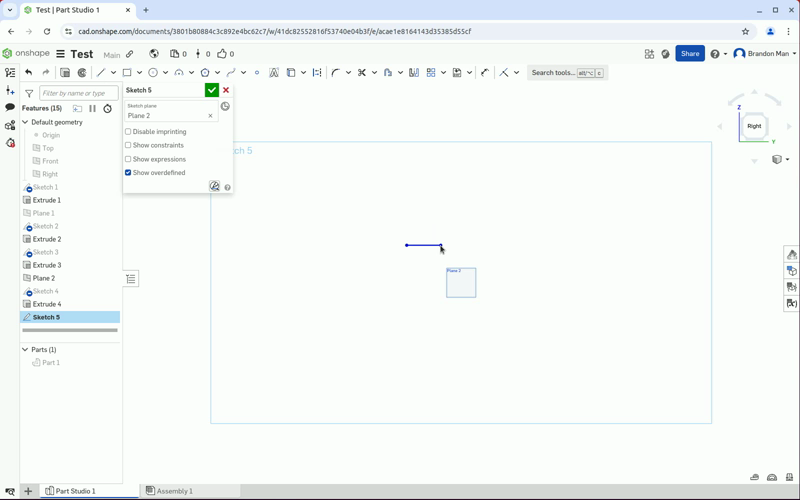
key(a)
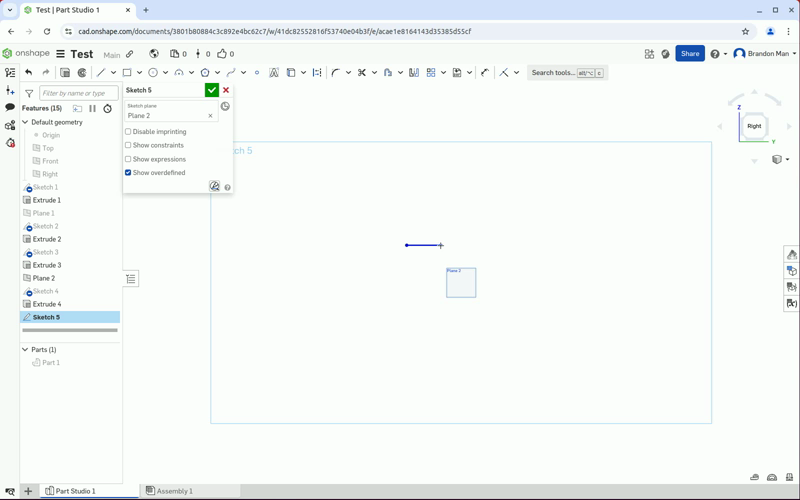
mouse_move(440, 245)
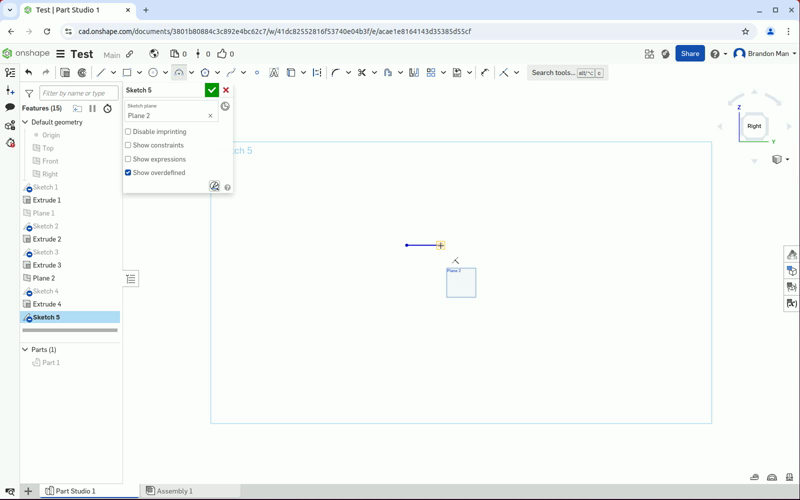
click(440, 245)
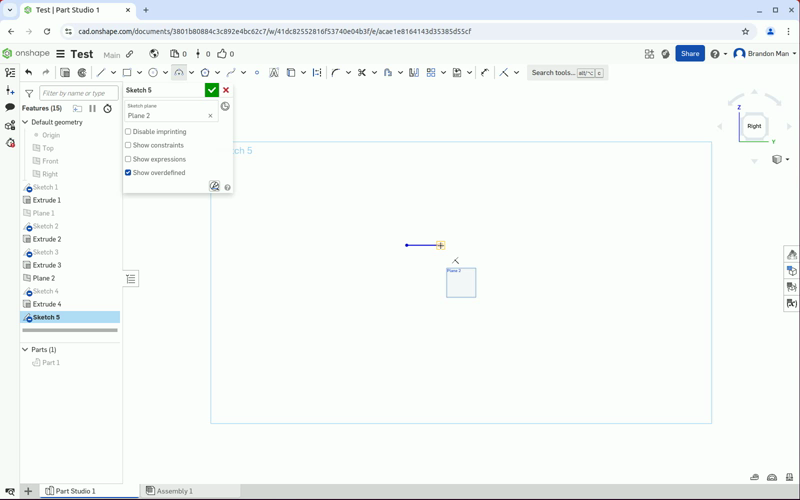
mouse_move(406, 245)
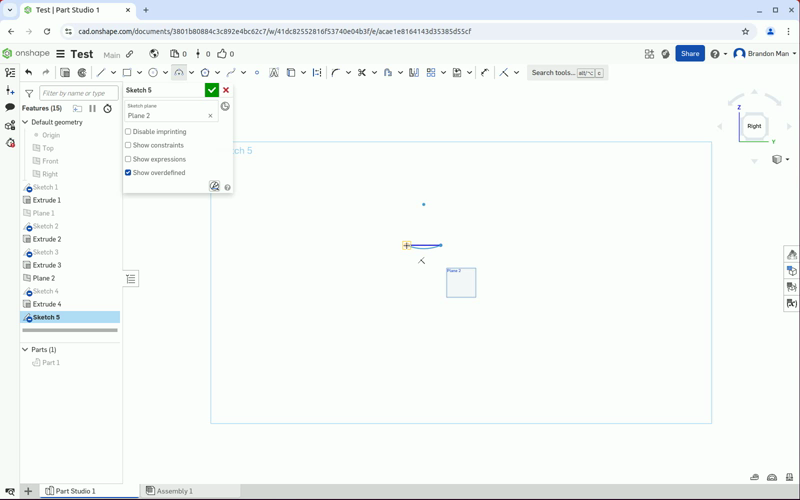
click(406, 245)
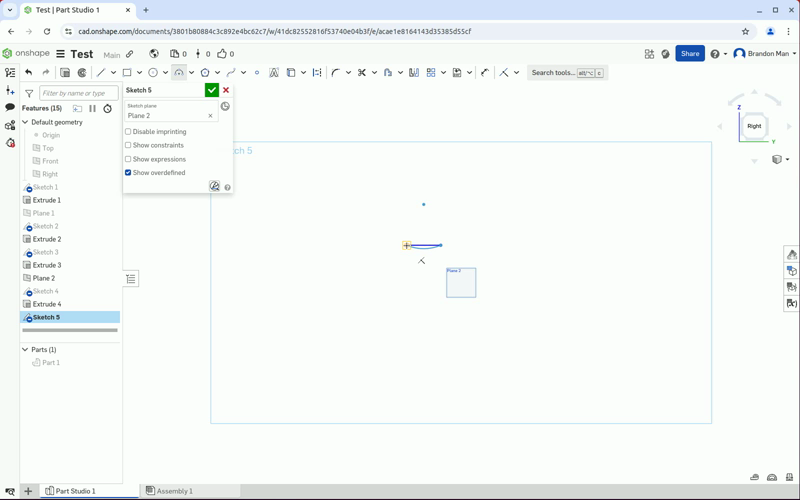
key_down(shift)
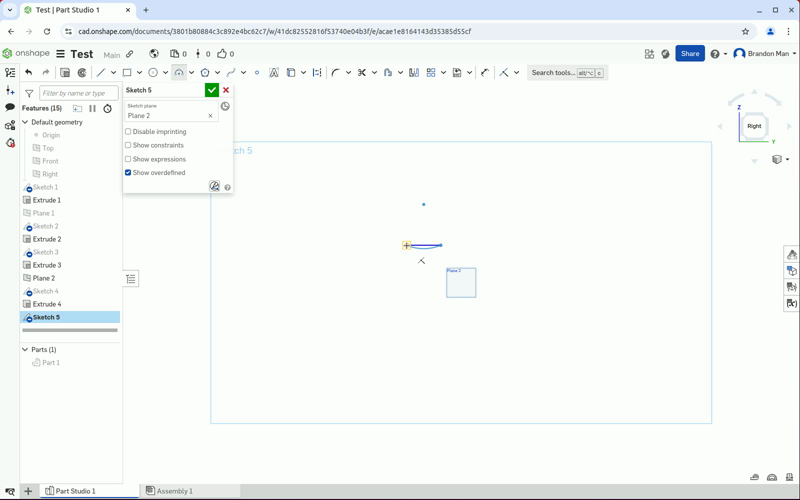
mouse_move(423, 218)
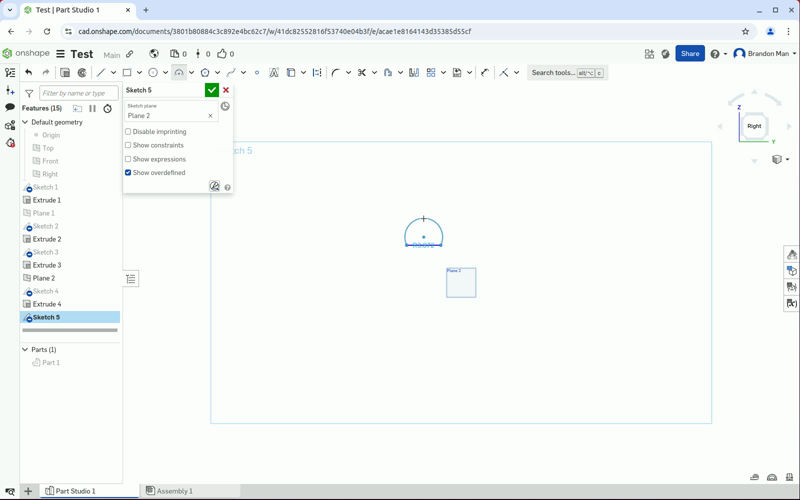
click(423, 218)
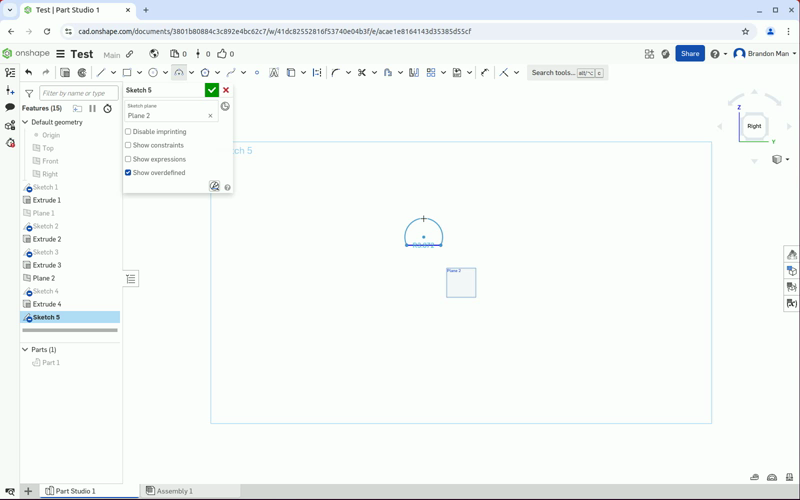
key_up(shift)
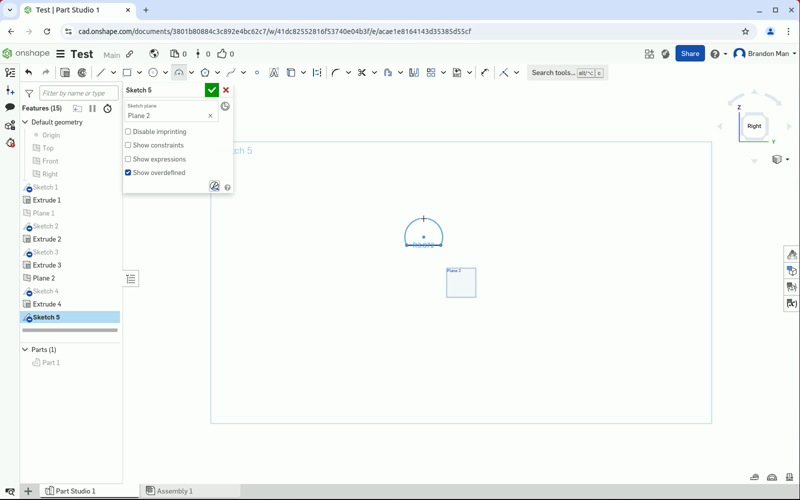
key(esc)
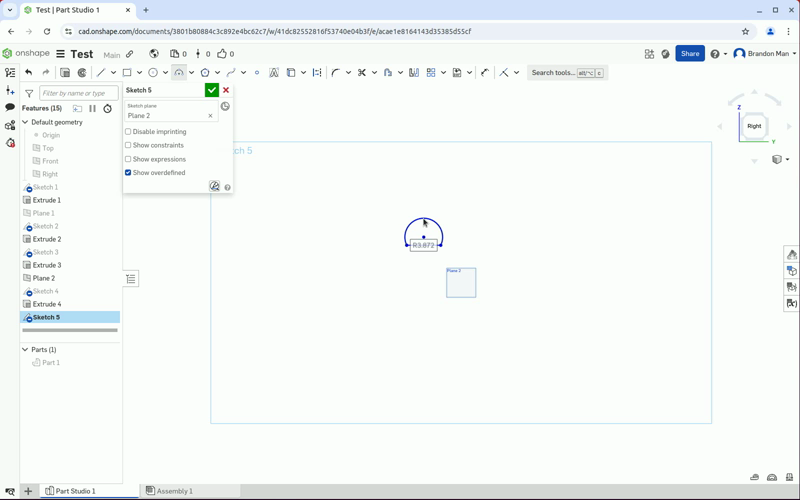
mouse_move(426, 221)
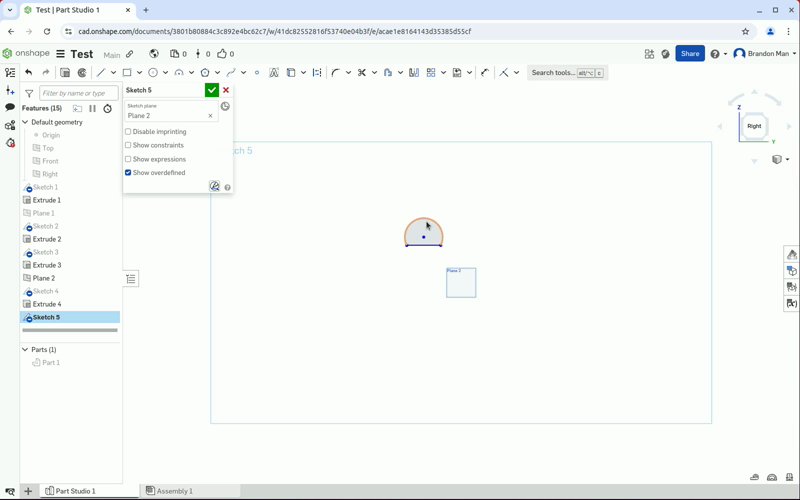
scroll(6)
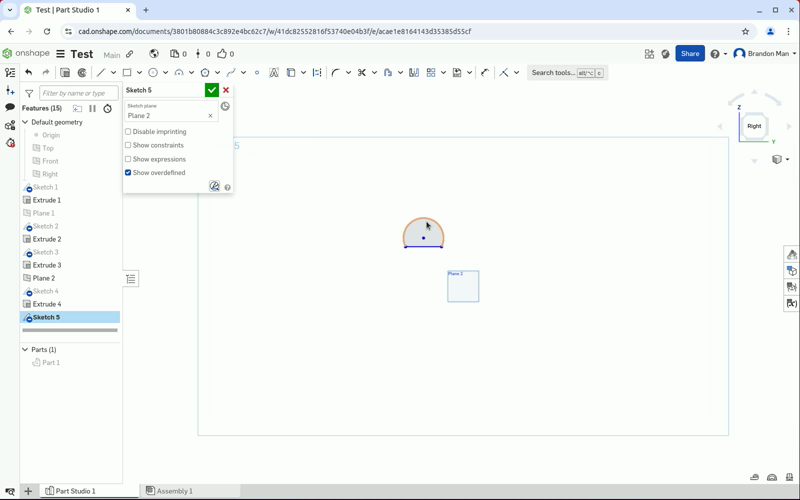
scroll(6)
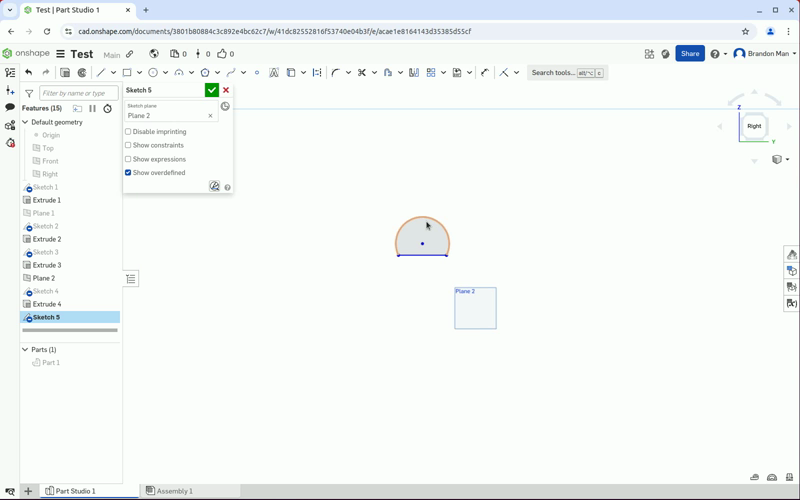
scroll(6)
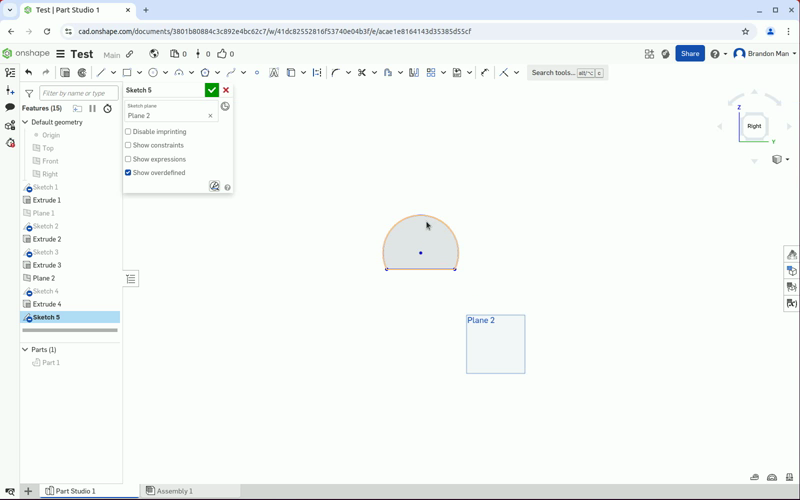
scroll(6)
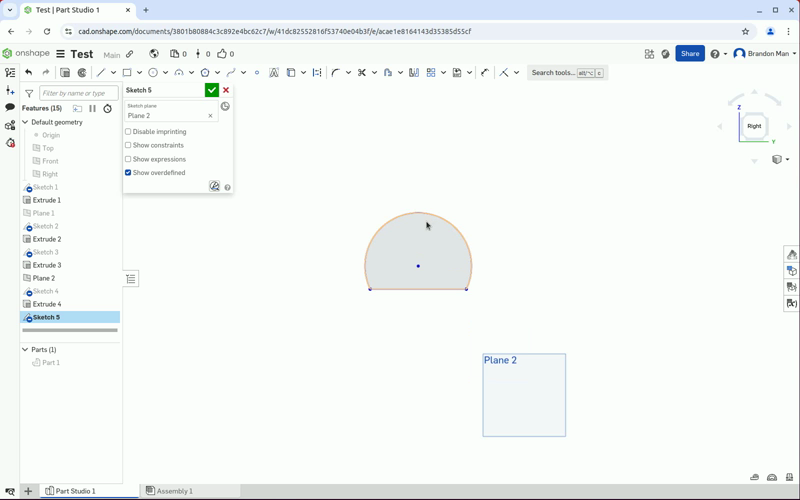
scroll(6)
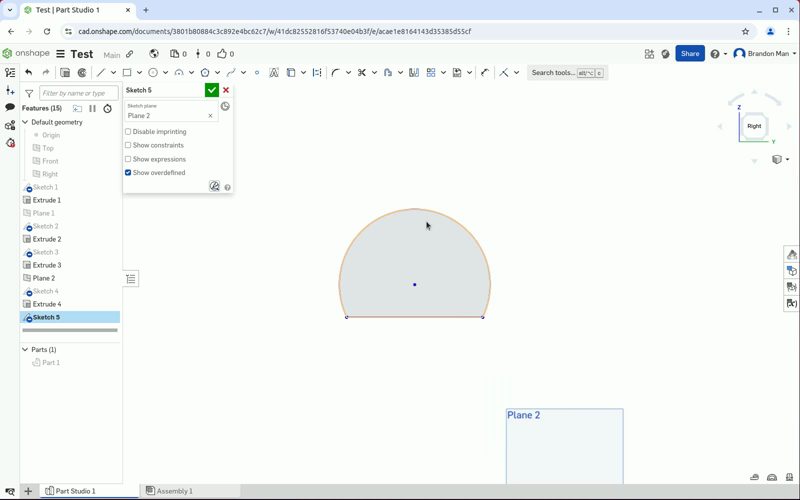
scroll(6)
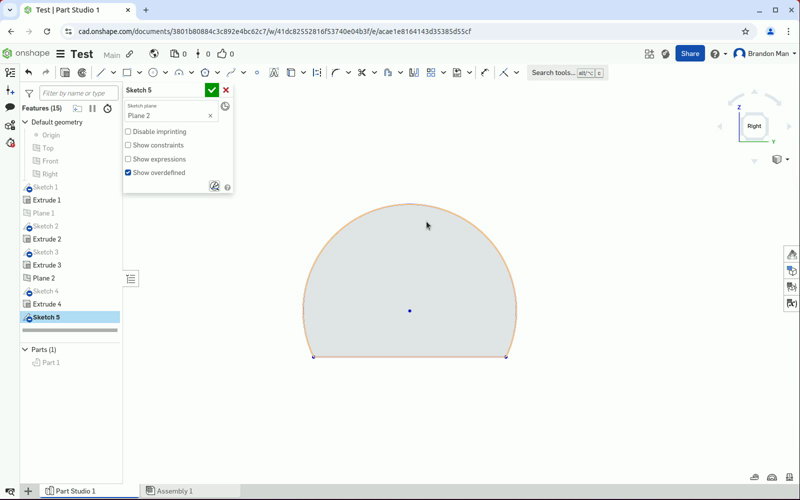
scroll(6)
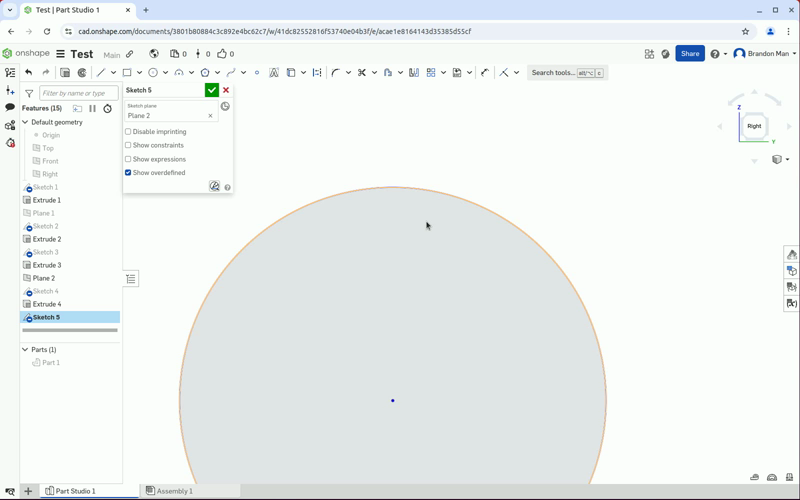
click(426, 221)
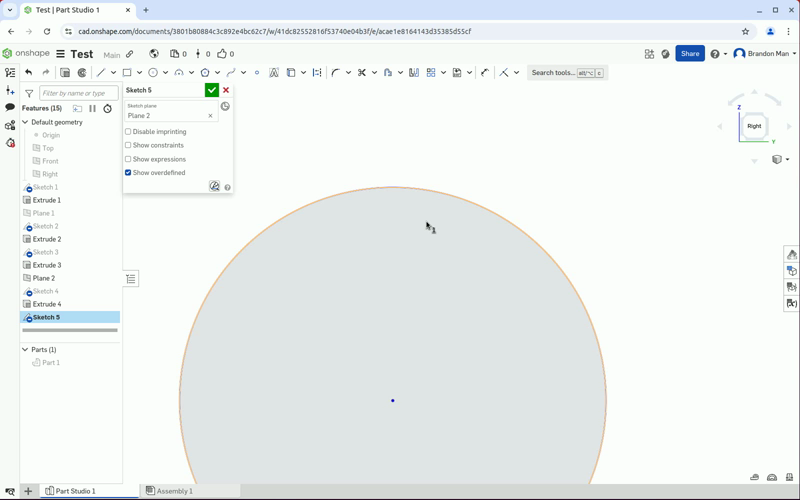
scroll(-6)
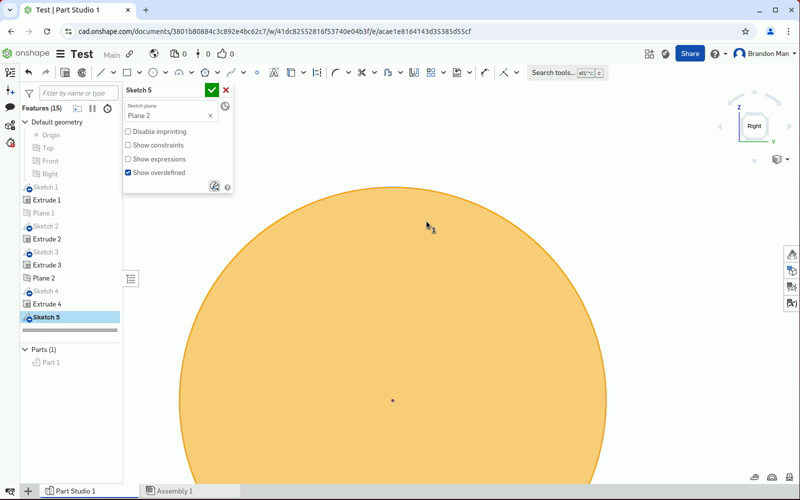
scroll(-6)
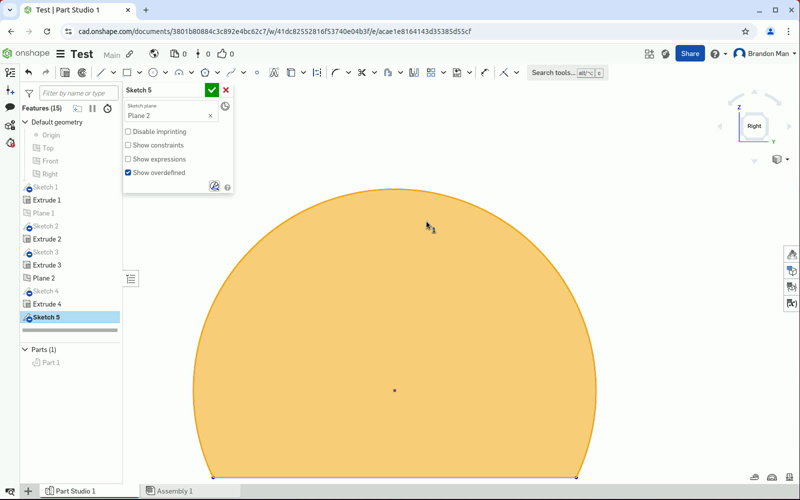
scroll(-6)
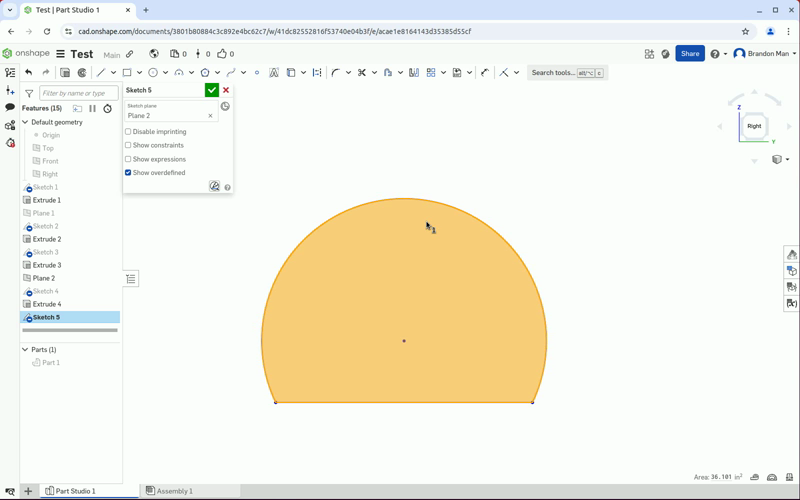
scroll(-6)
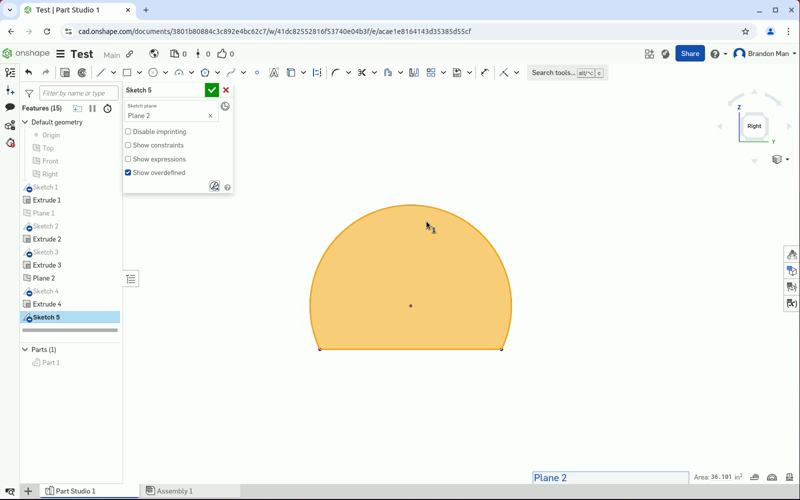
scroll(-6)
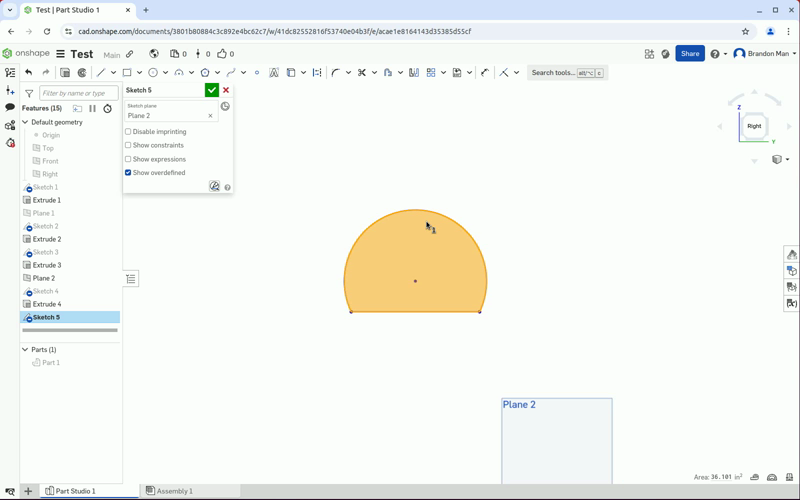
scroll(-6)
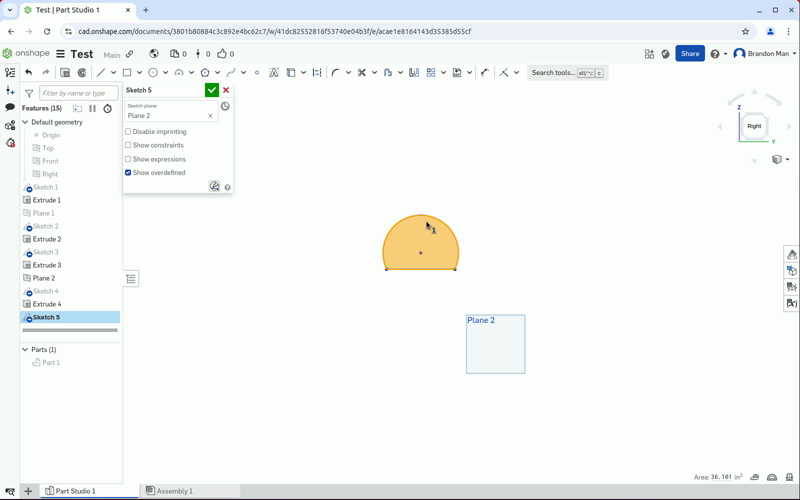
scroll(-6)
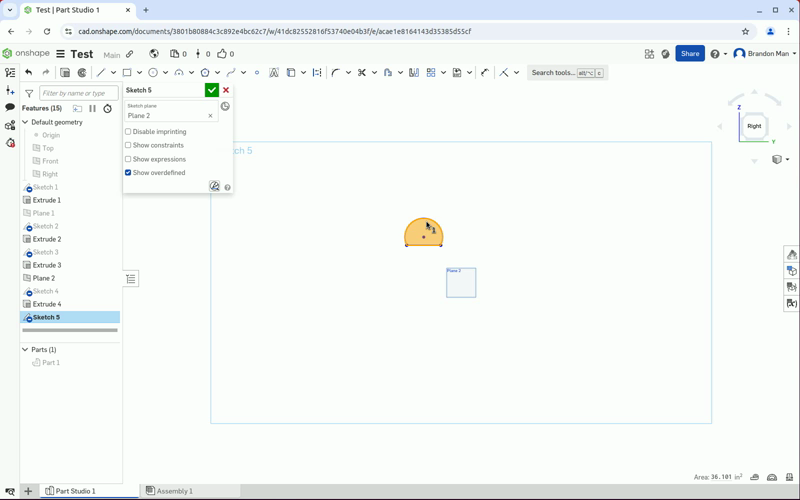
mouse_move(73, 352)
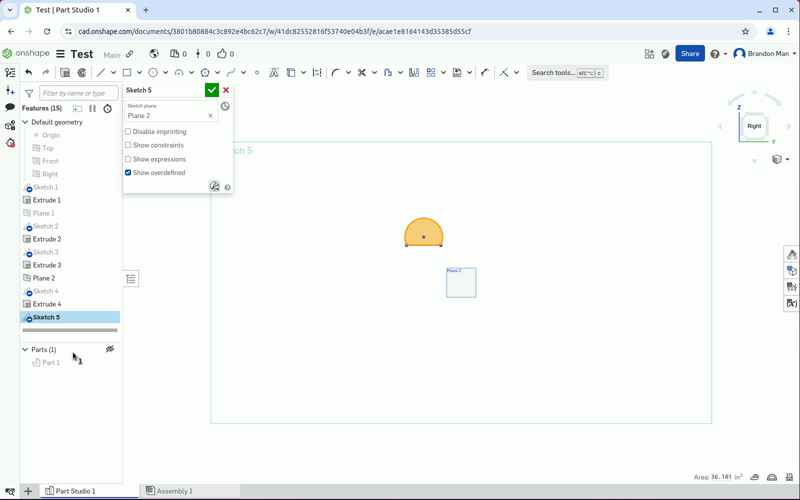
key(shift+y)
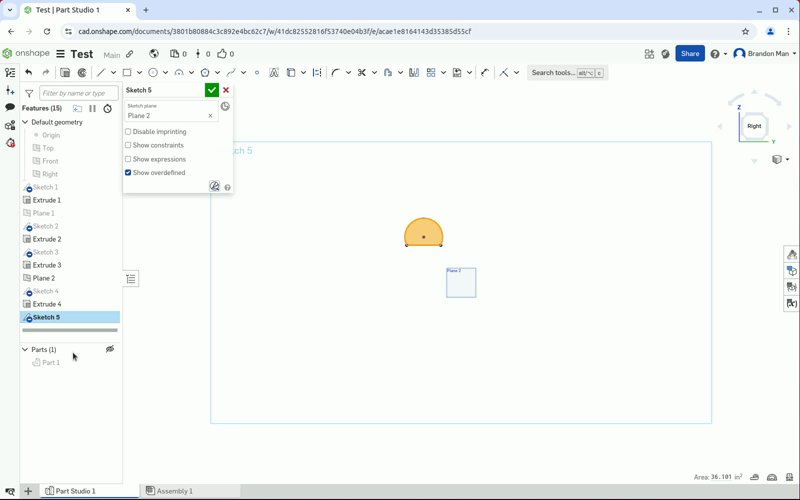
key(shift+e)
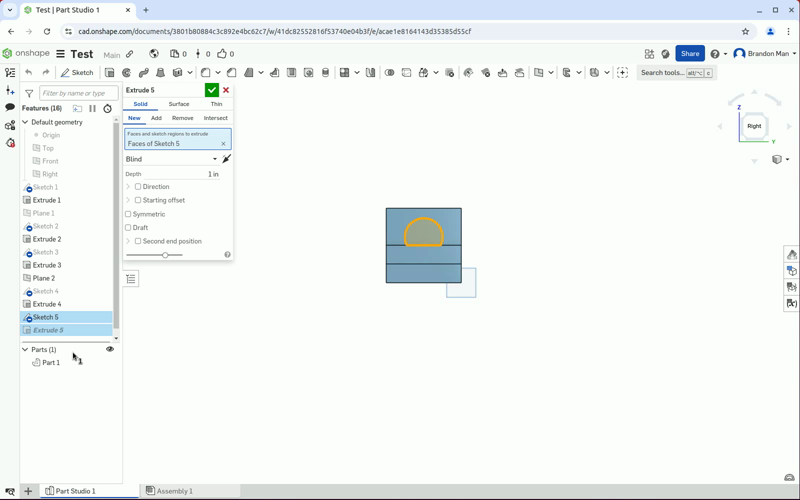
mouse_move(143, 106)
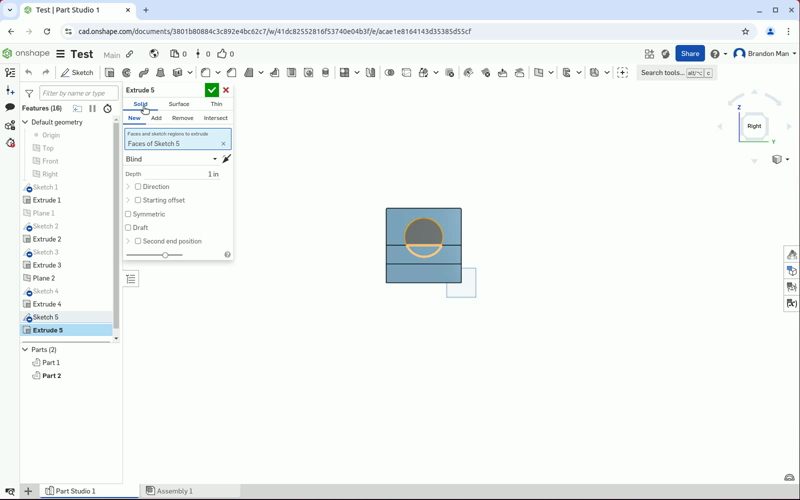
click(143, 106)
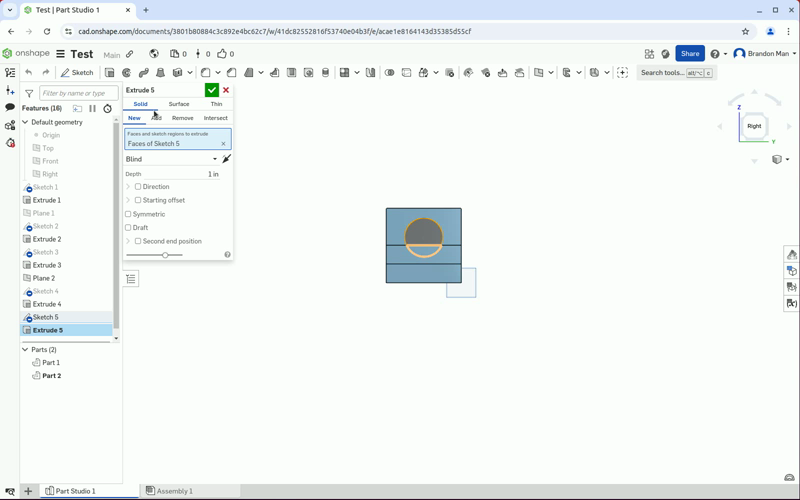
mouse_move(186, 120)
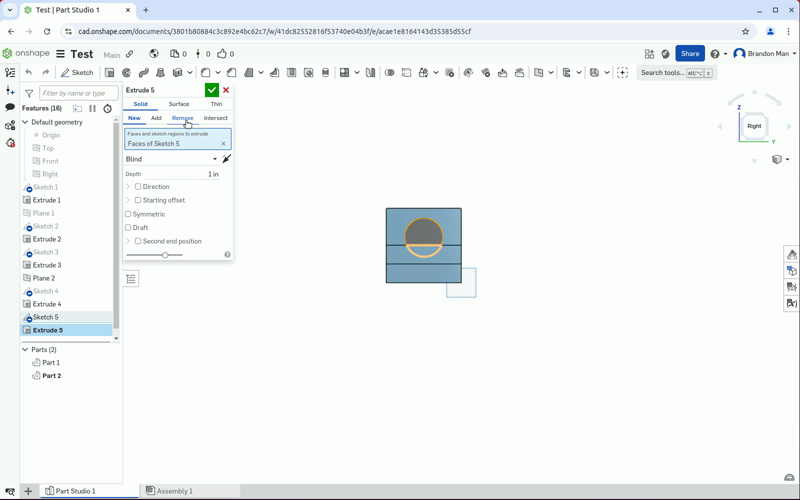
click(186, 120)
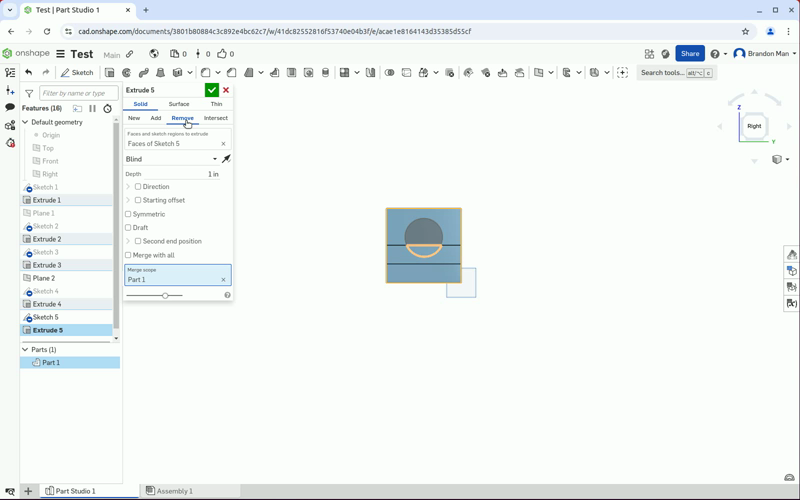
key(tab, 4)
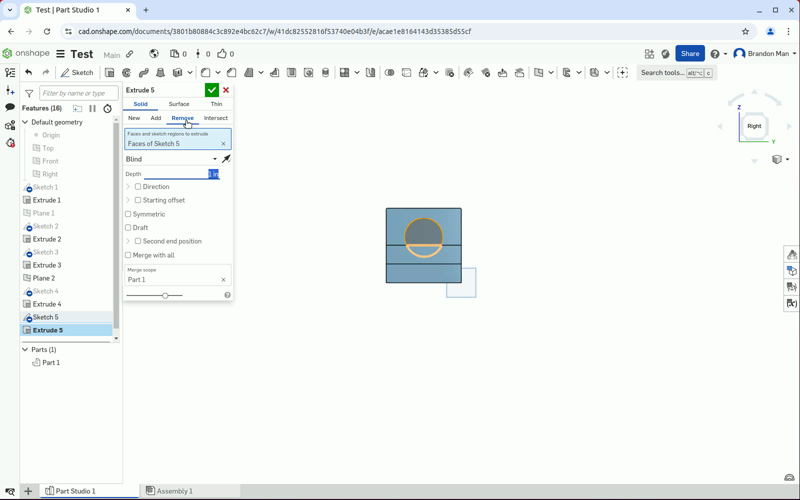
text(11.554)
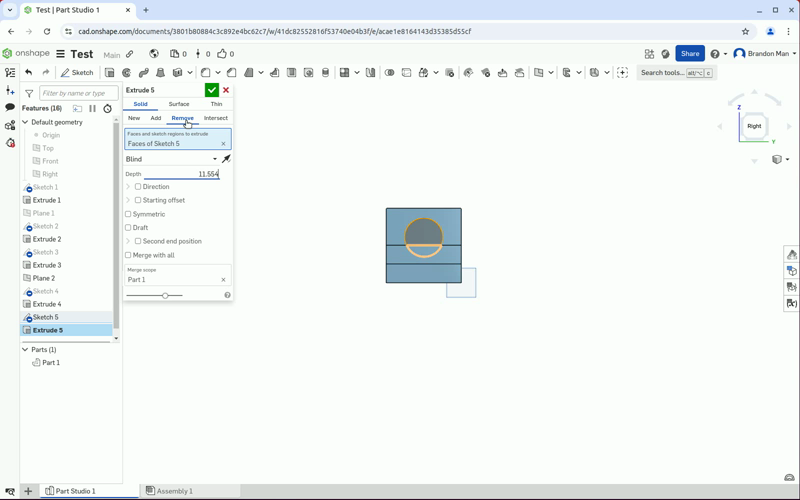
key(tab, 6)
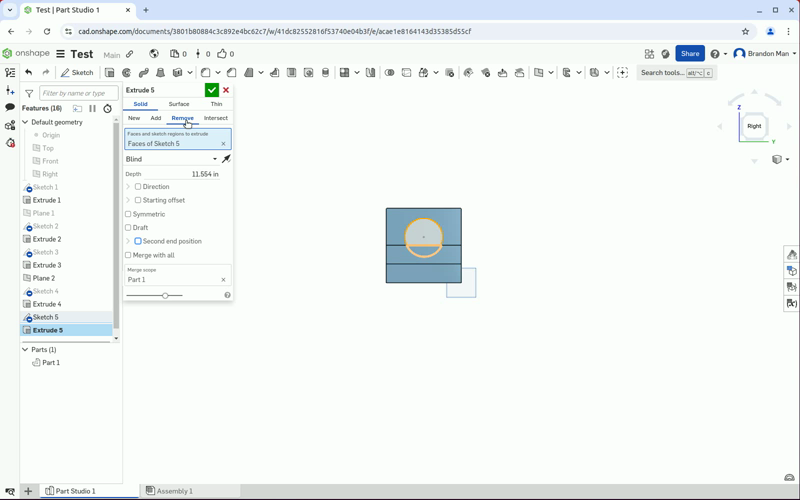
key(space)
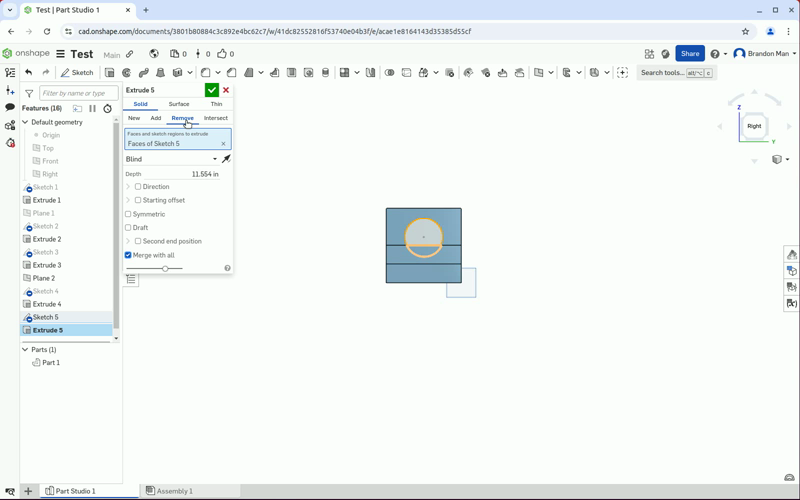
key(enter)
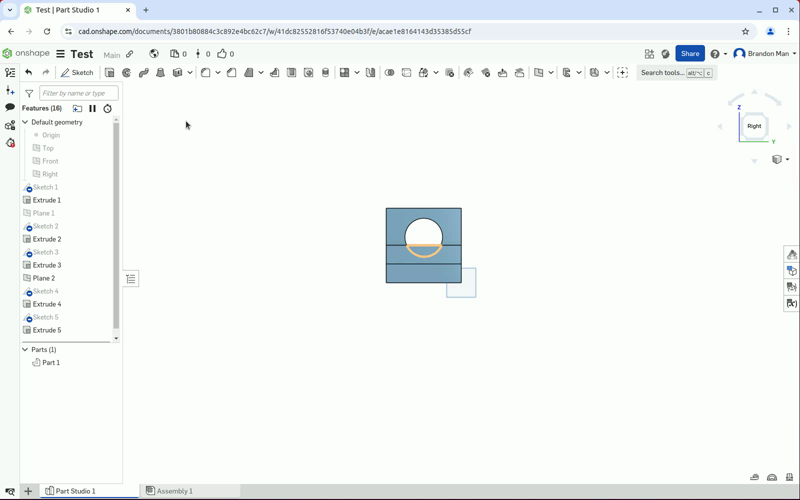
key(shift+h)
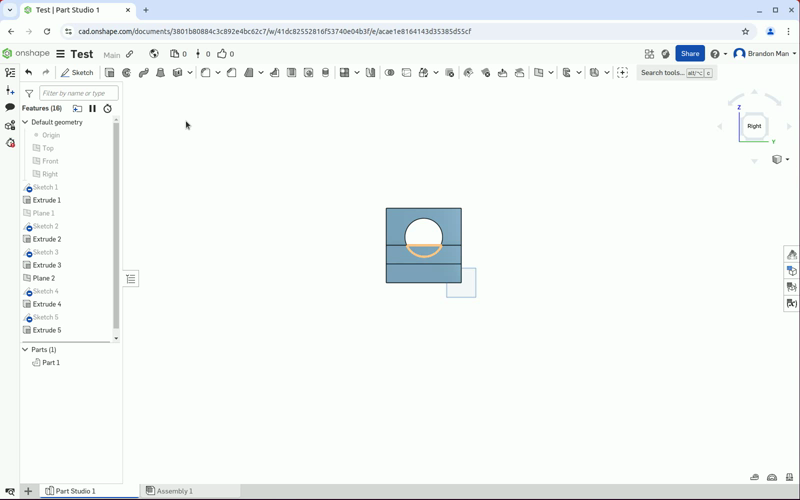
key(shift+h)
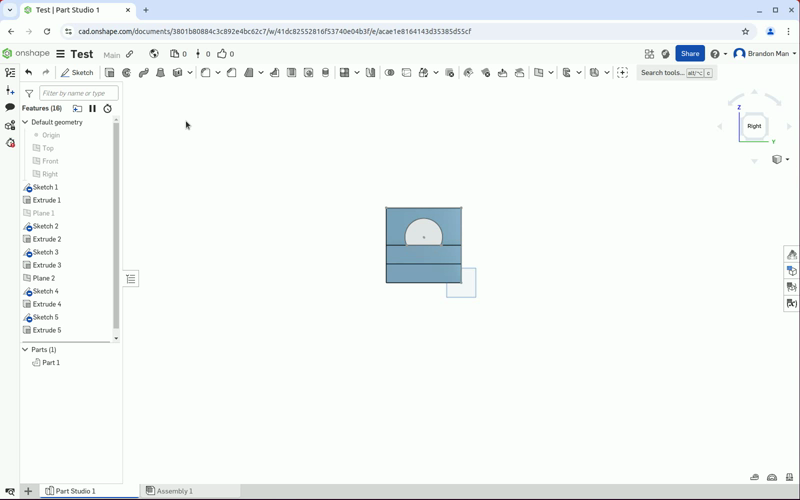
key(shift+7)
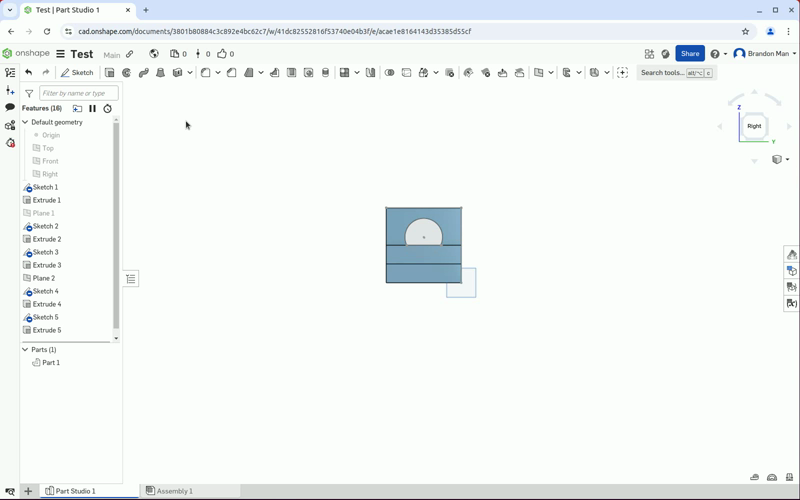
key(right, 2)
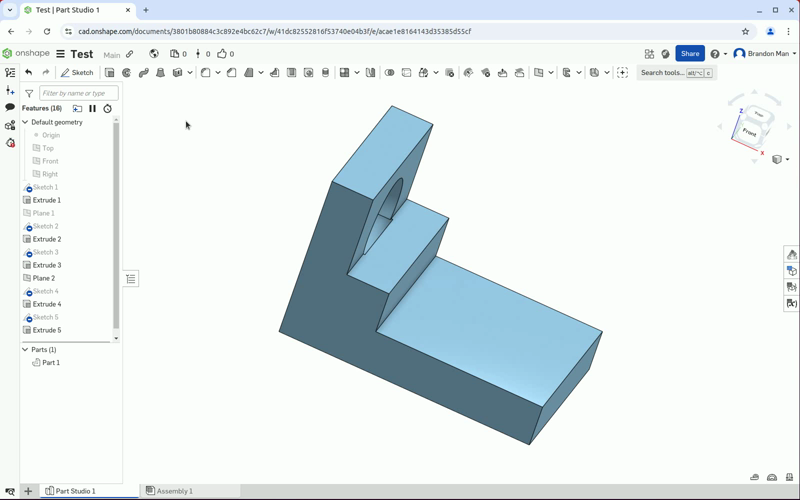
key(down, 2)
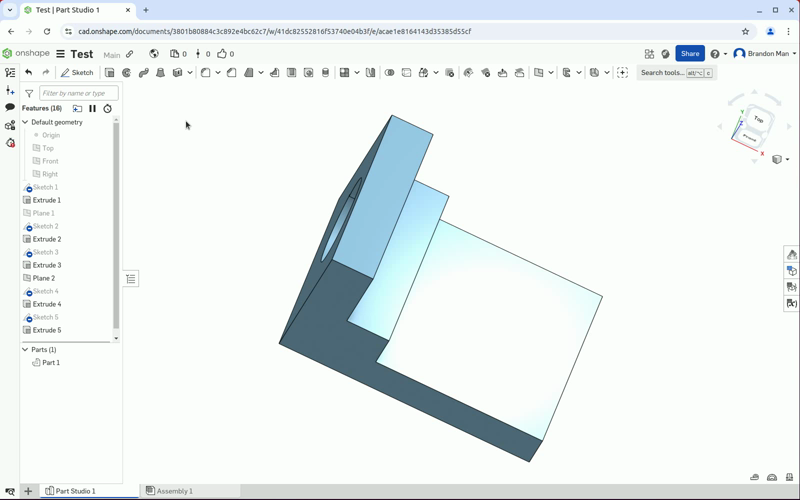
key(up, 2)
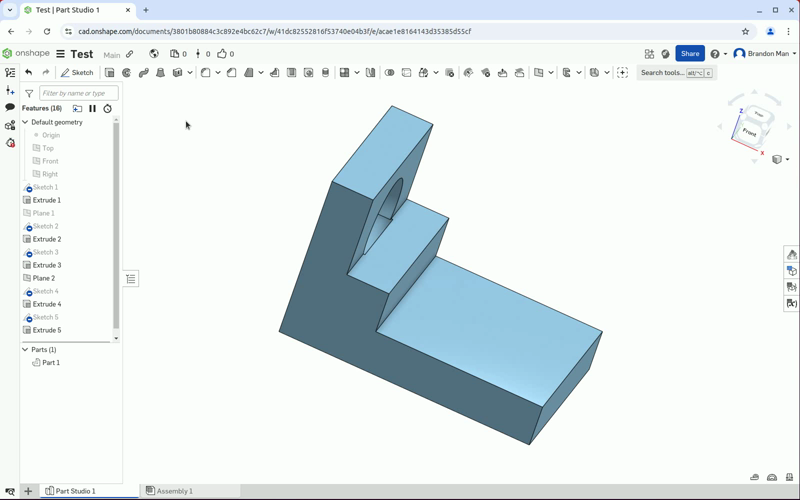
key(left, 2)
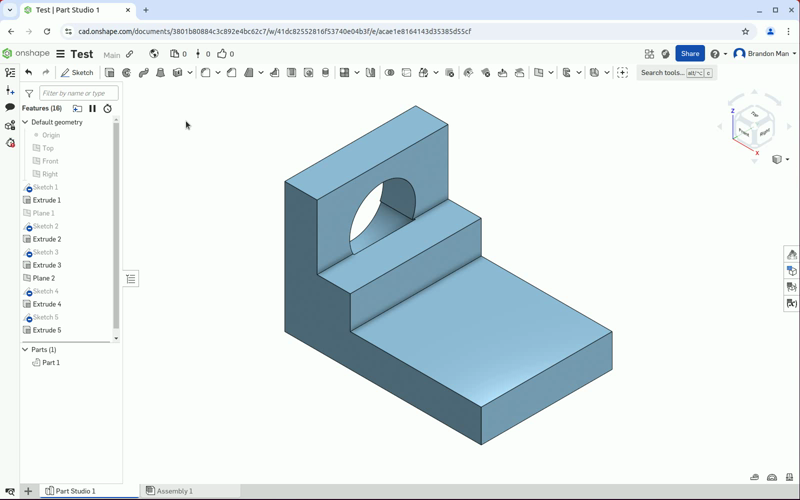
mouse_move(69, 189)
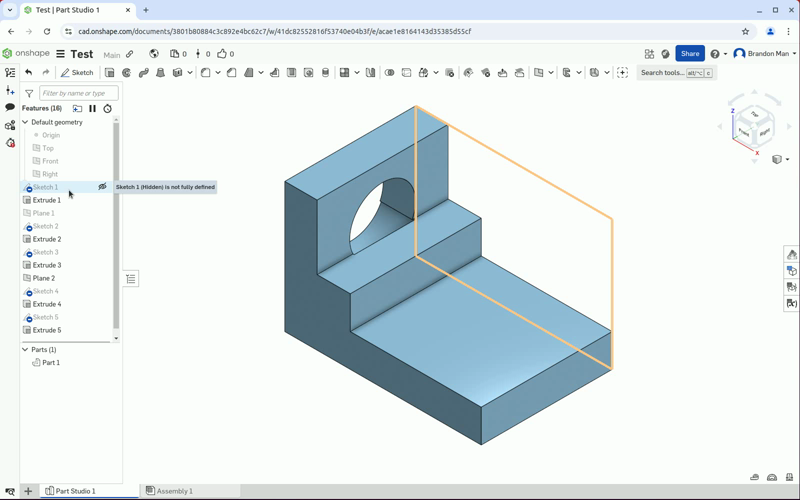
click(69, 189)